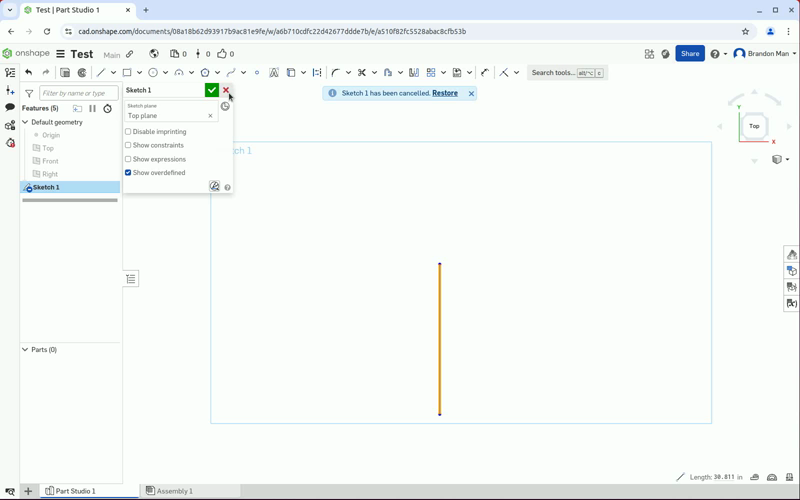
key(shift+h)
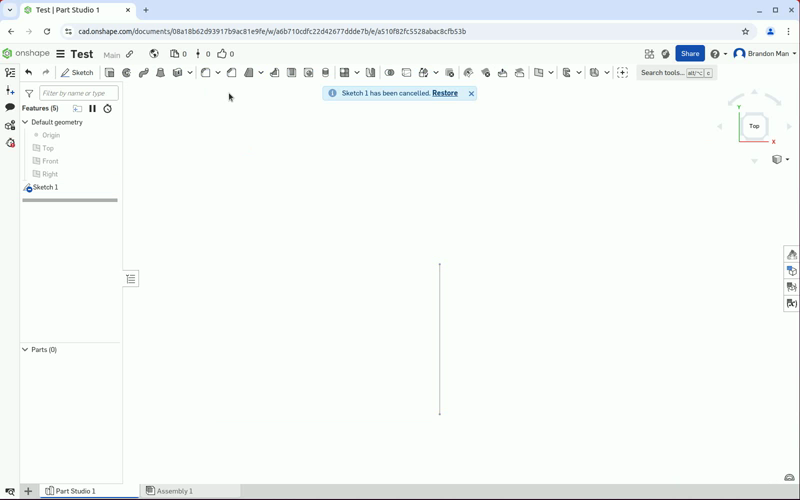
key(shift+s)
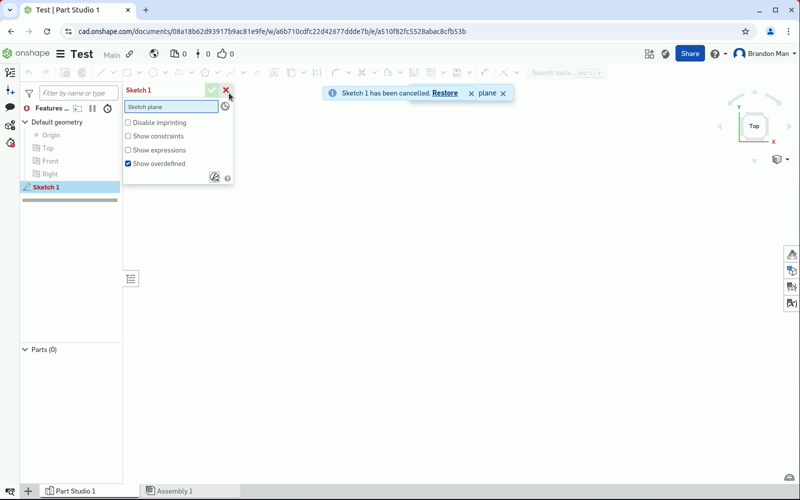
mouse_move(73, 150)
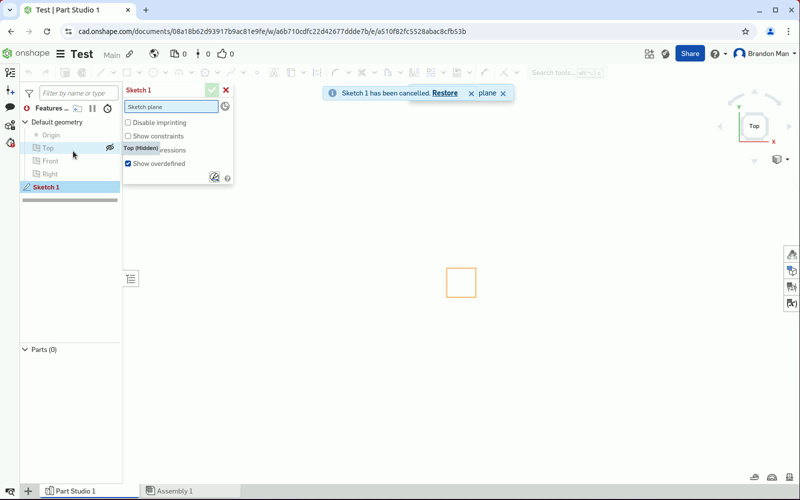
click(73, 150)
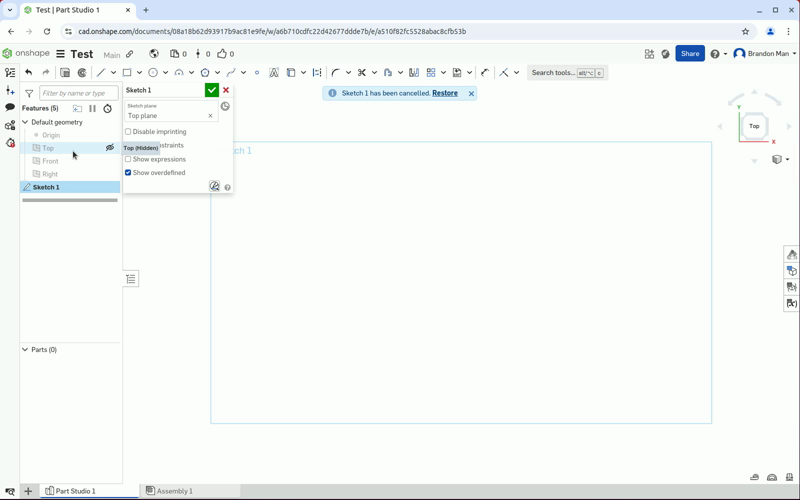
mouse_move(73, 352)
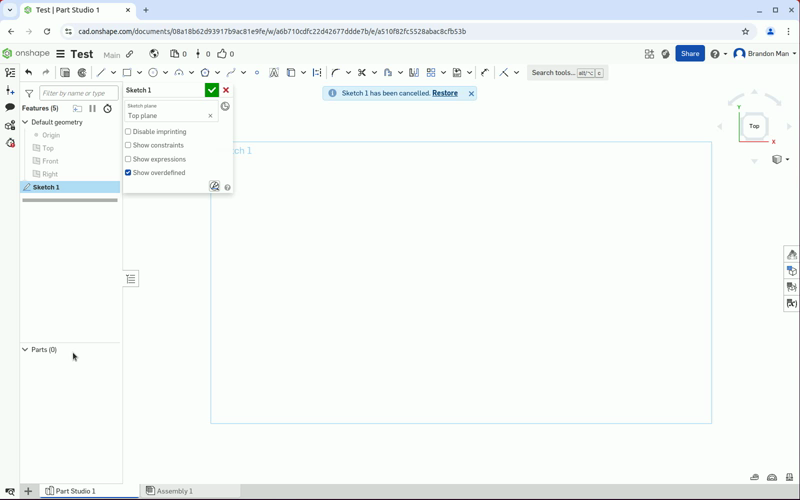
key(y)
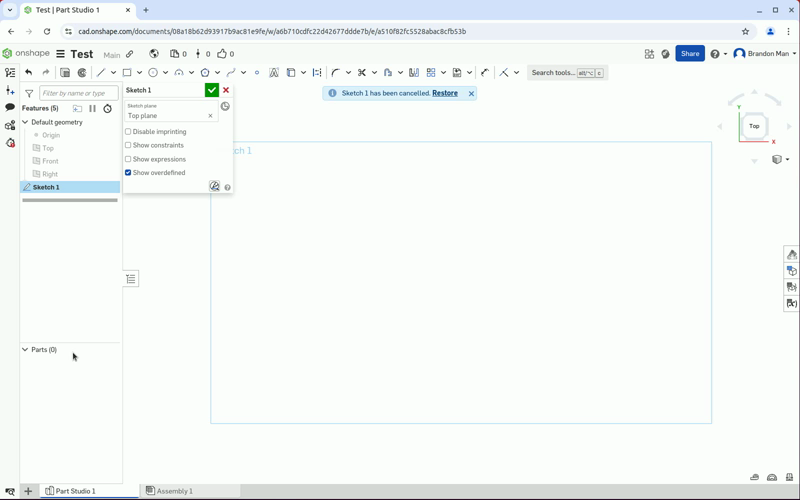
key(l)
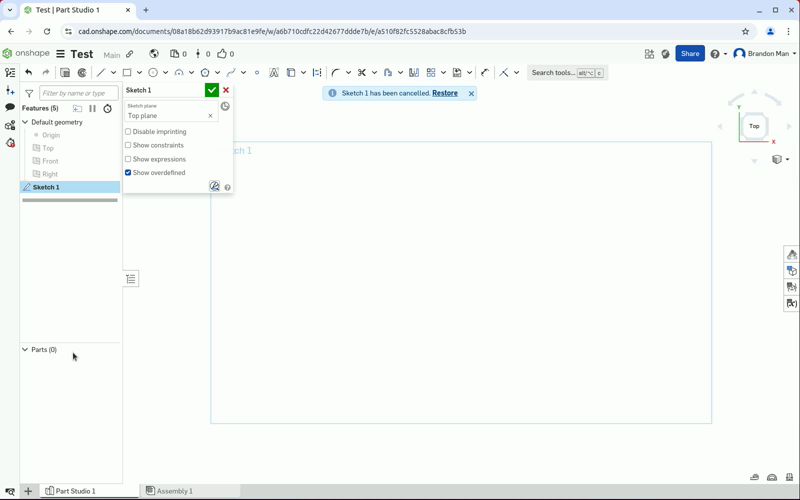
key_down(shift)
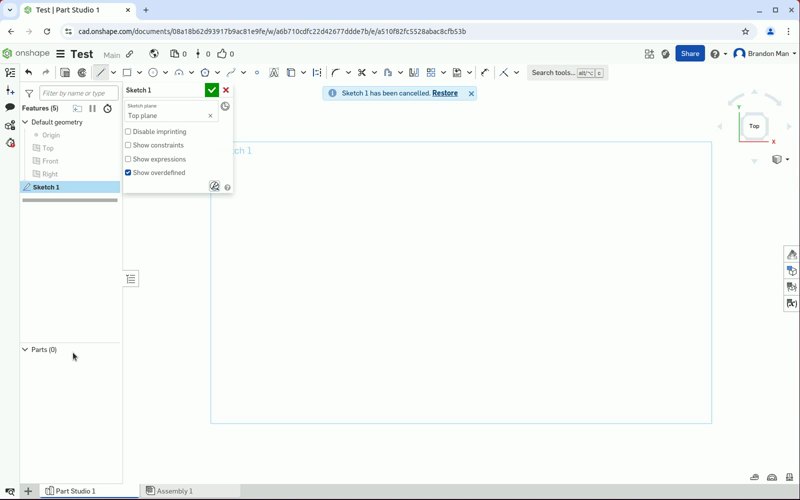
mouse_move(376, 311)
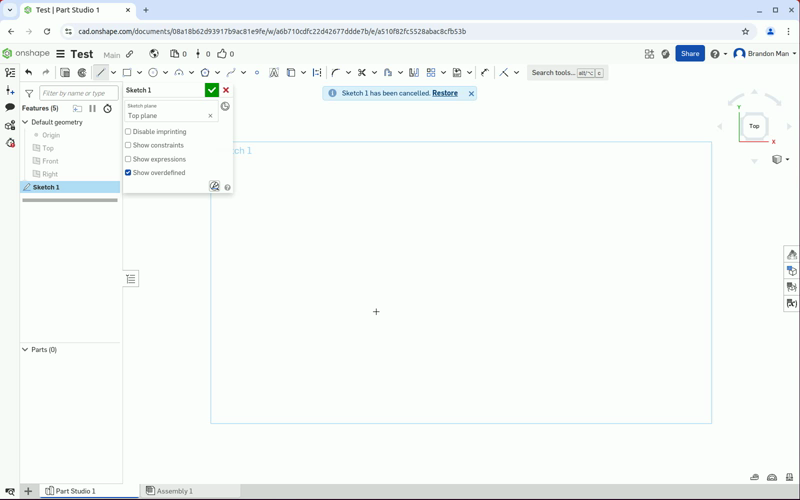
click(376, 311)
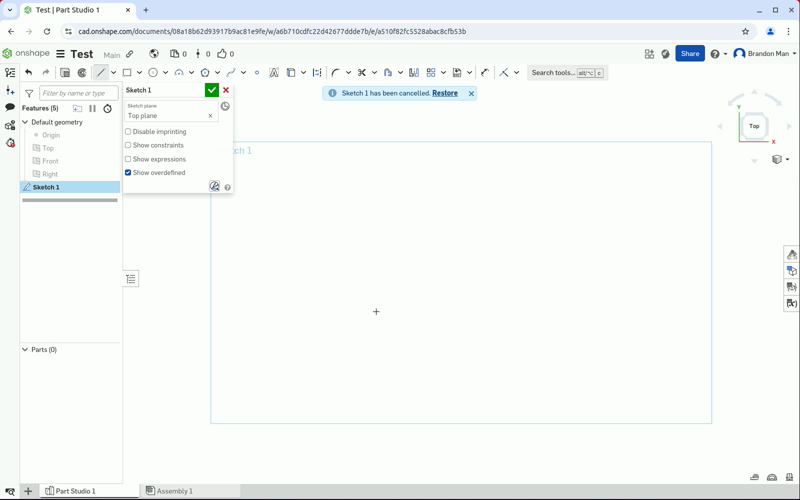
key_up(shift)
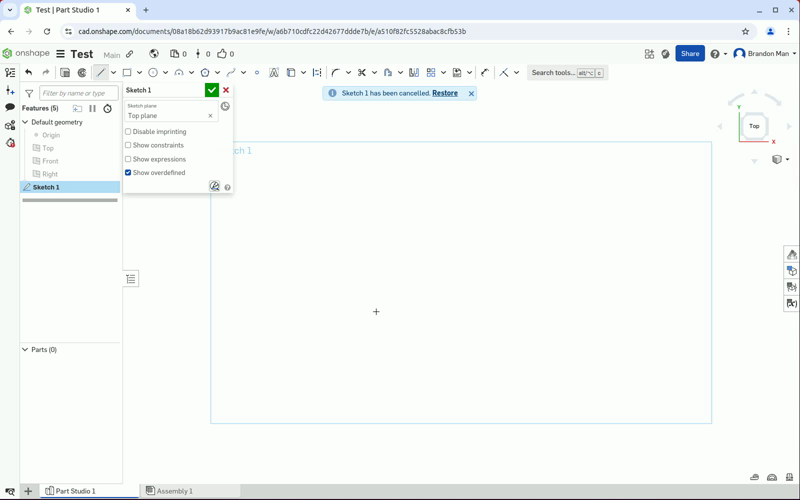
key_down(shift)
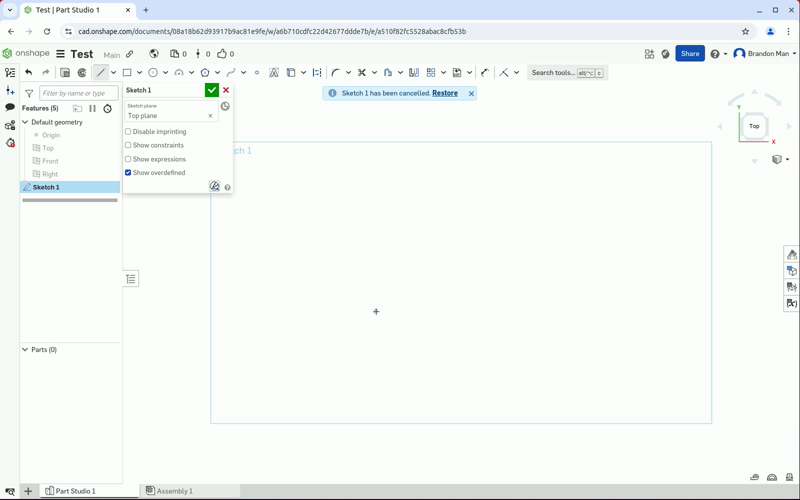
mouse_move(406, 311)
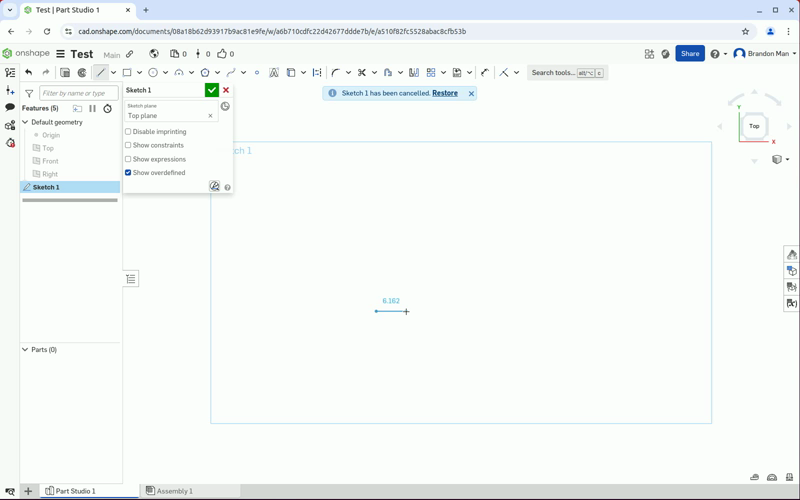
mouse_move(433, 311)
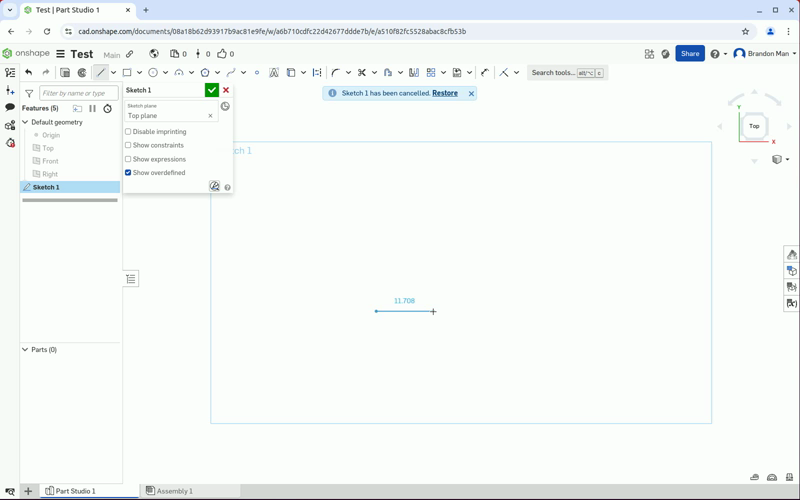
click(433, 311)
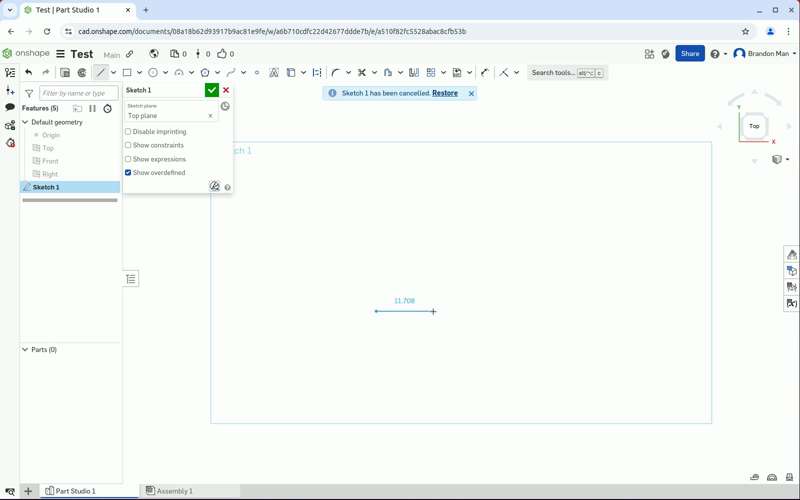
key_up(shift)
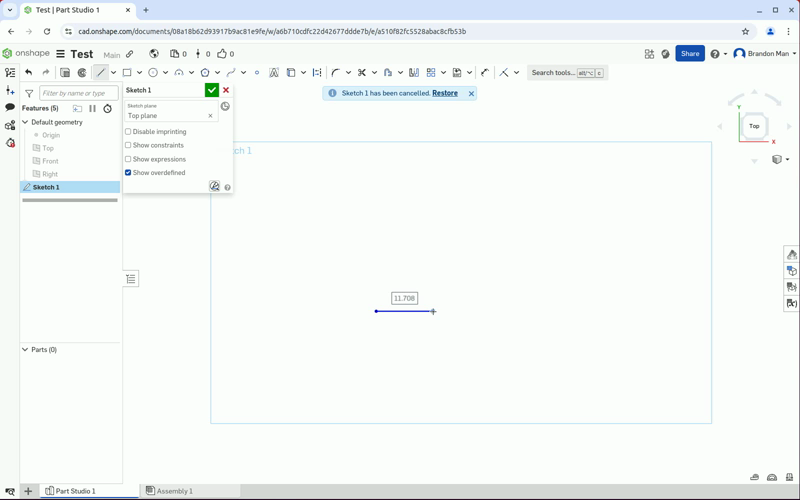
key_down(shift)
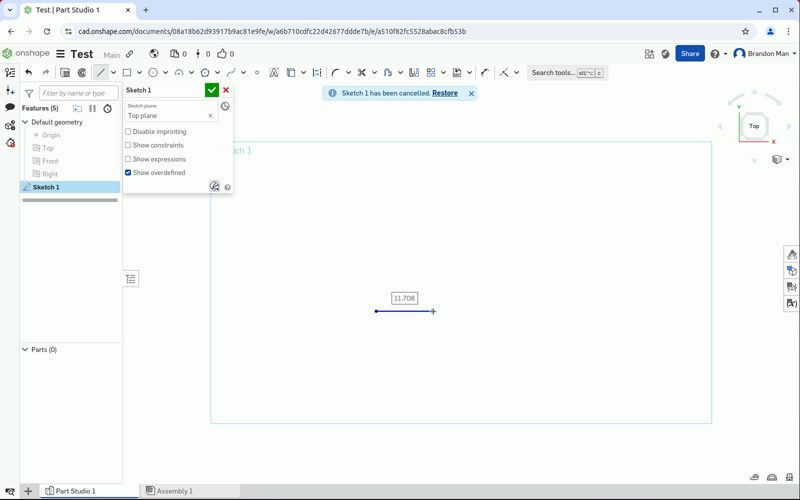
mouse_move(463, 311)
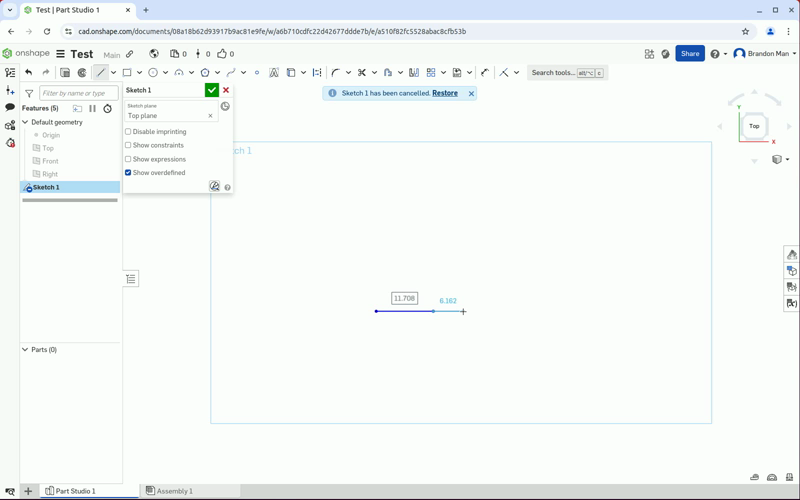
mouse_move(433, 282)
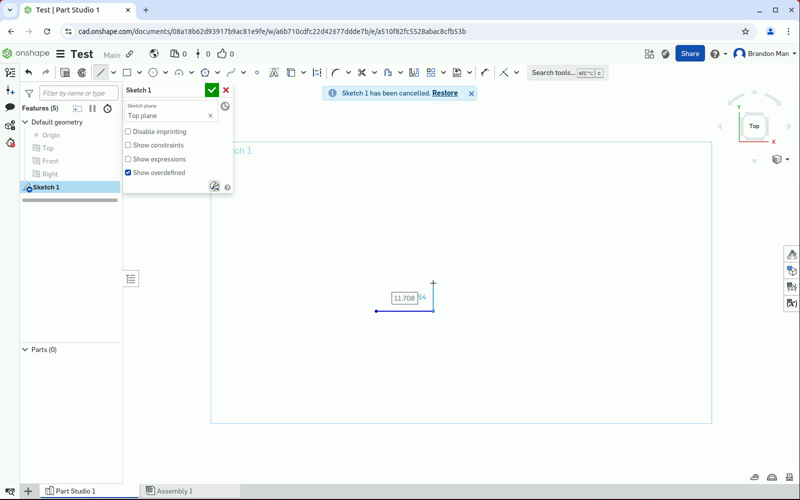
click(433, 282)
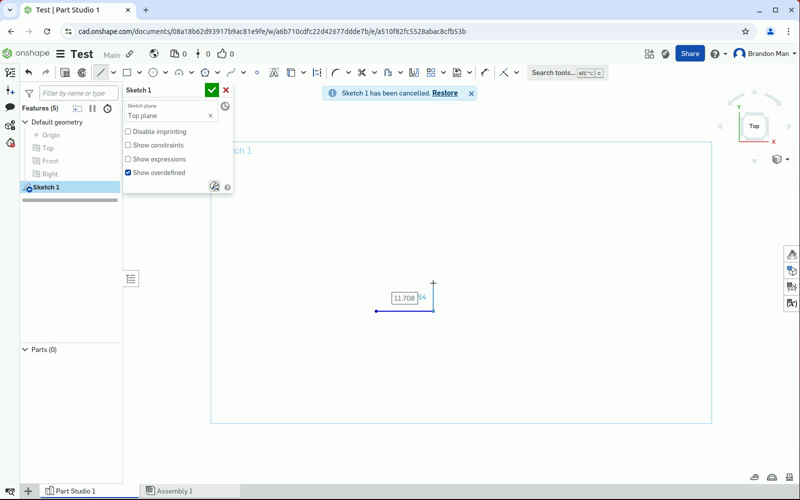
key_up(shift)
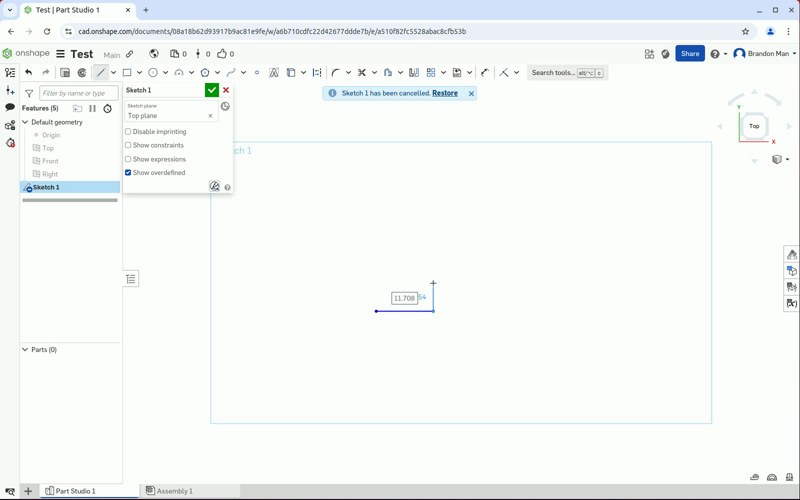
key_down(shift)
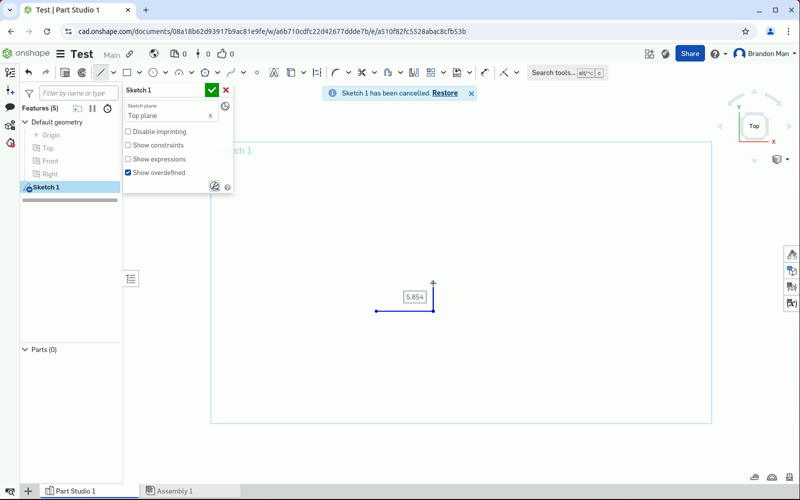
mouse_move(463, 282)
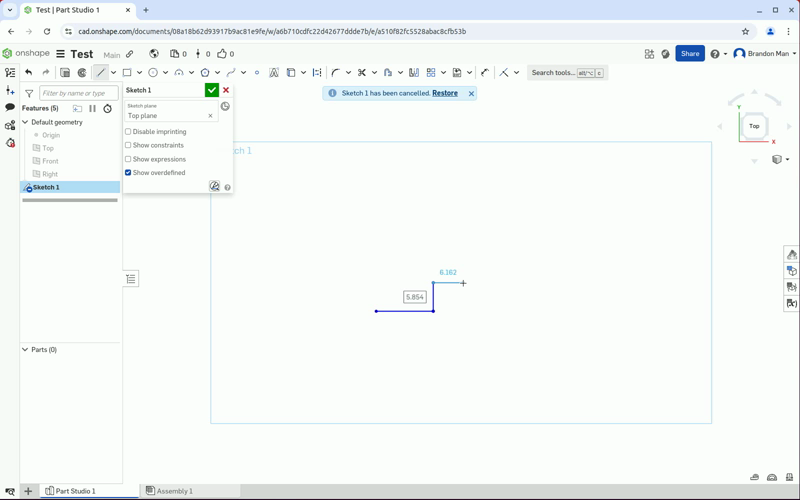
mouse_move(488, 282)
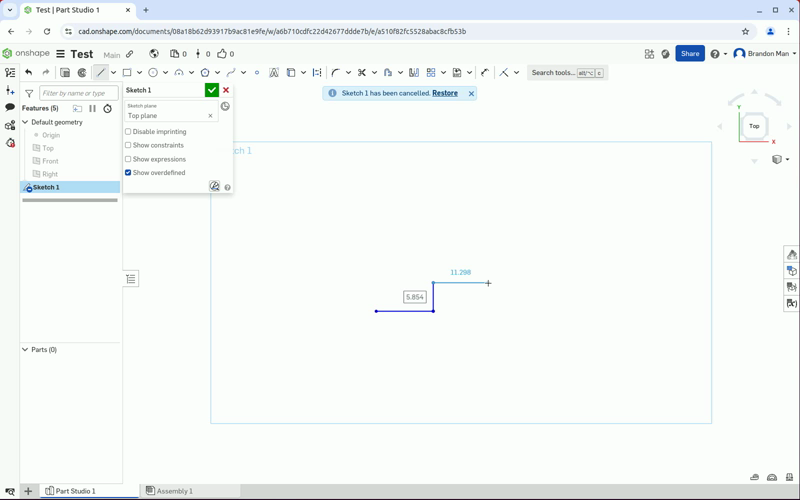
click(488, 282)
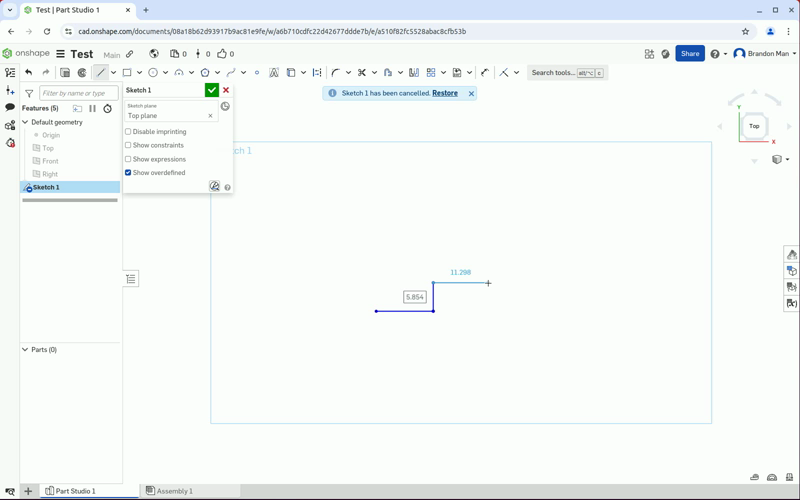
key_up(shift)
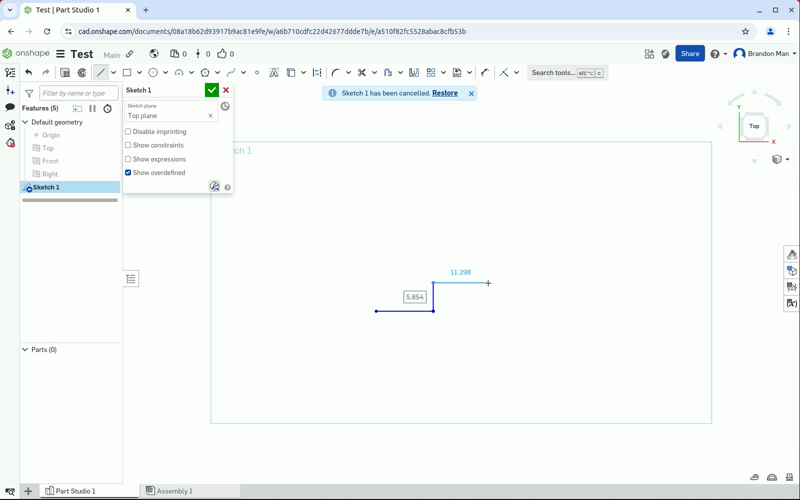
key_down(shift)
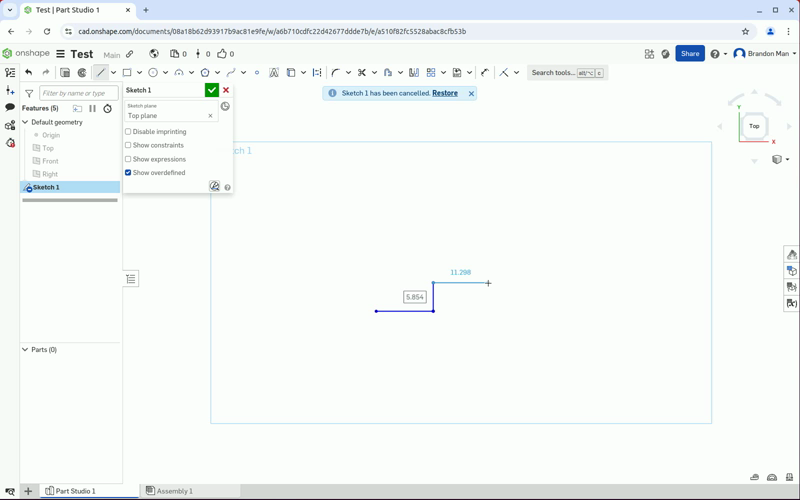
mouse_move(518, 282)
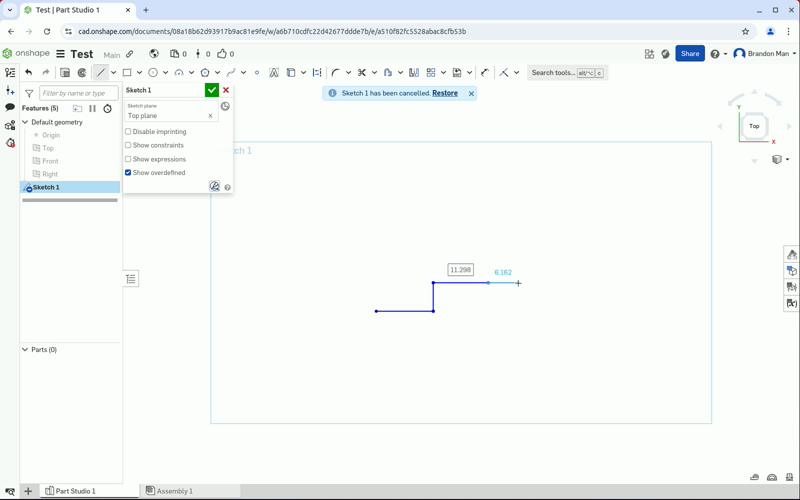
mouse_move(488, 311)
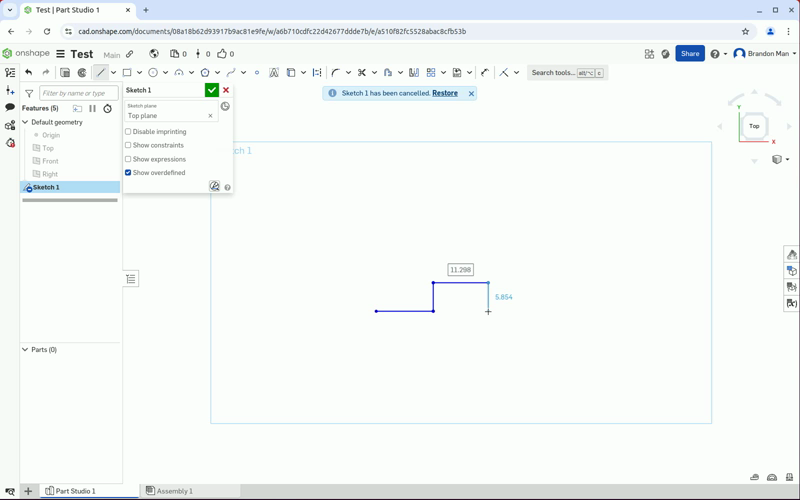
click(488, 311)
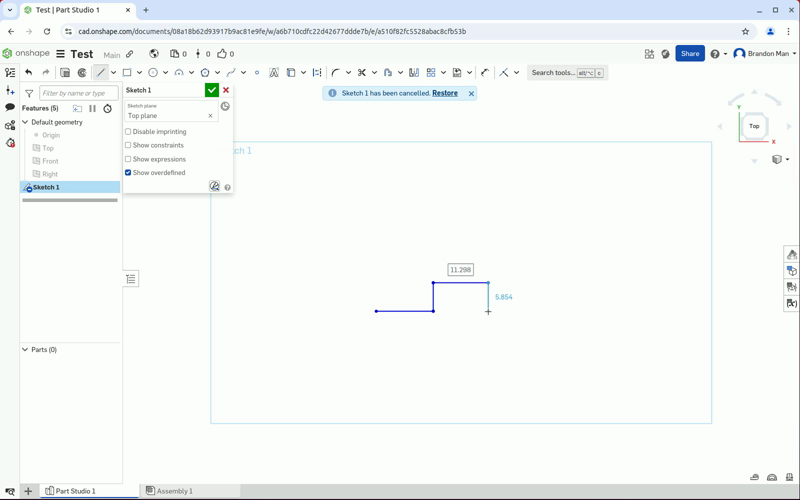
key_up(shift)
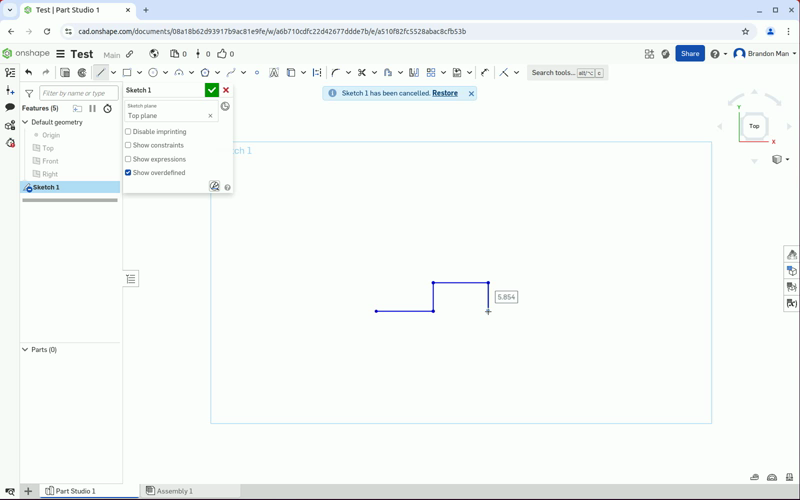
key_down(shift)
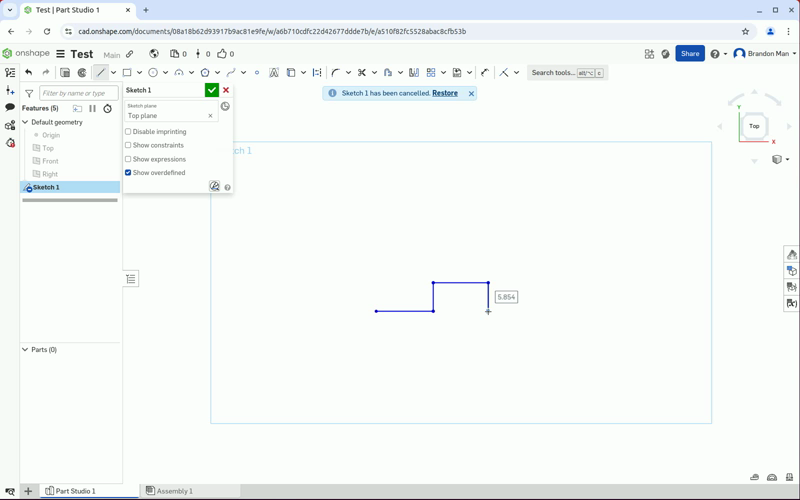
mouse_move(518, 311)
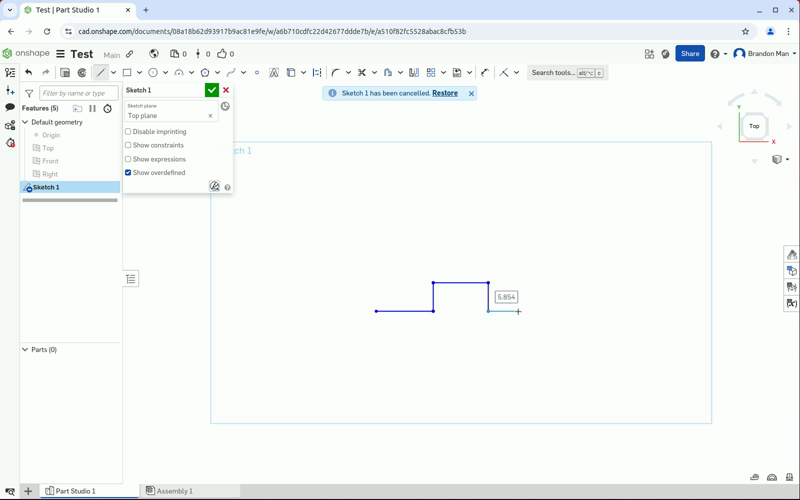
mouse_move(544, 311)
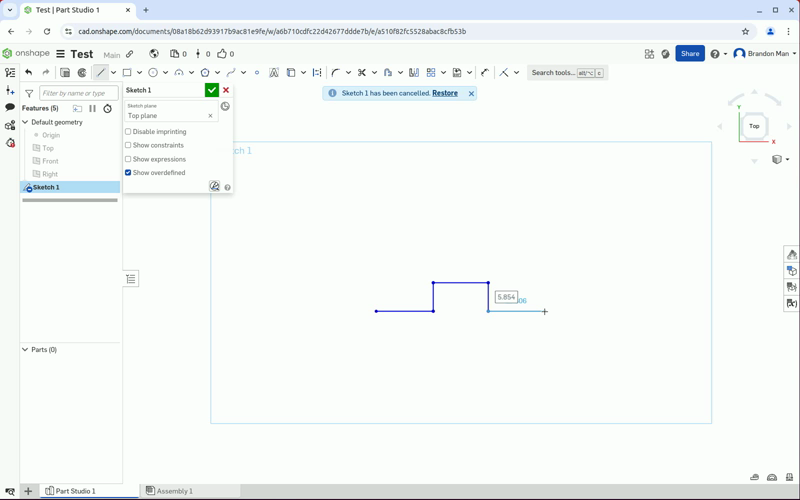
click(544, 311)
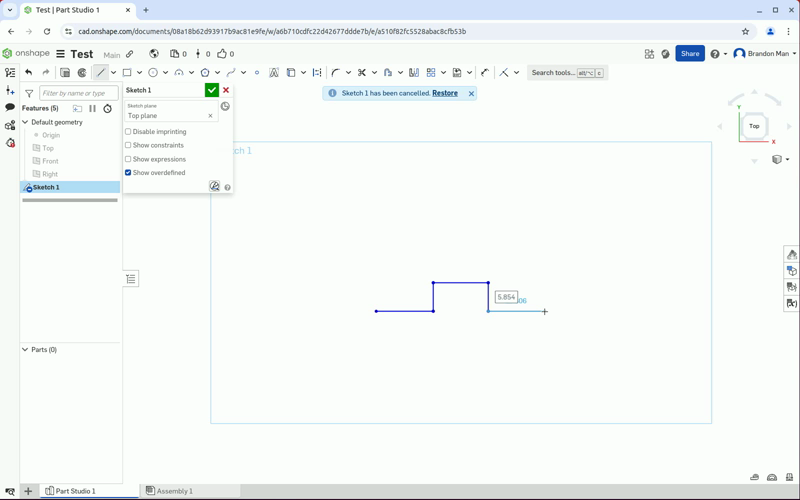
key_up(shift)
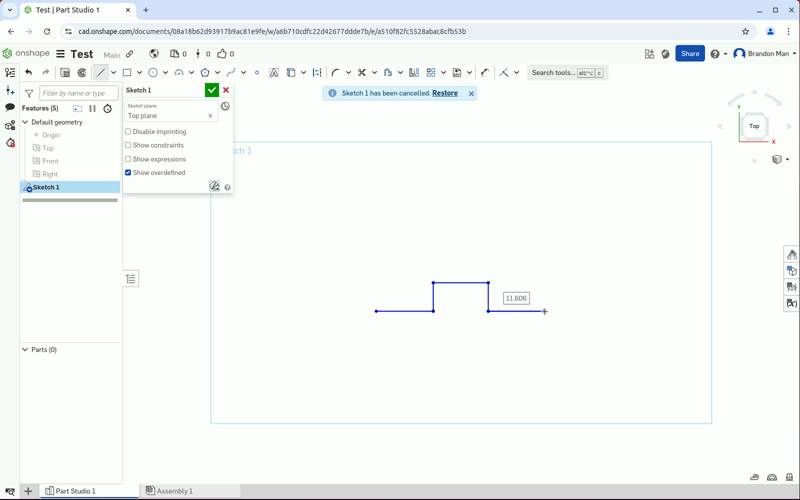
key_down(shift)
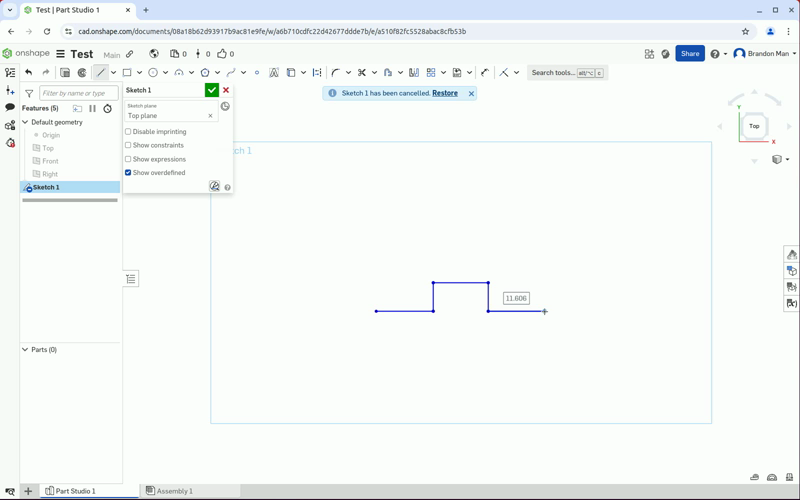
mouse_move(574, 311)
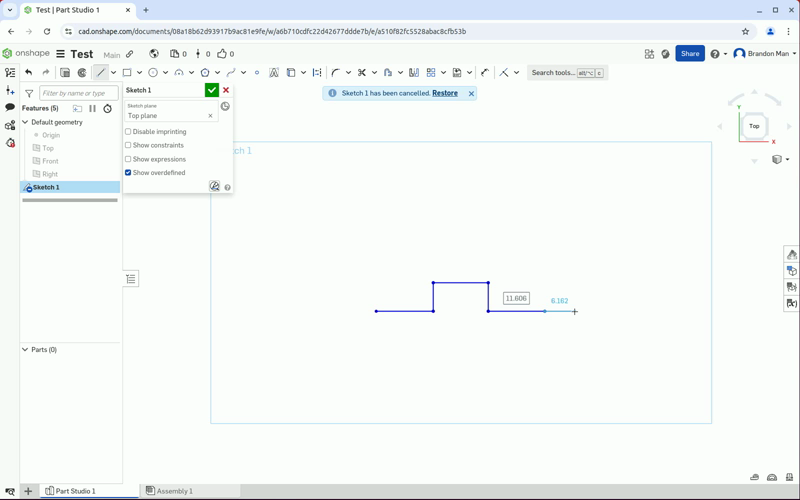
mouse_move(544, 254)
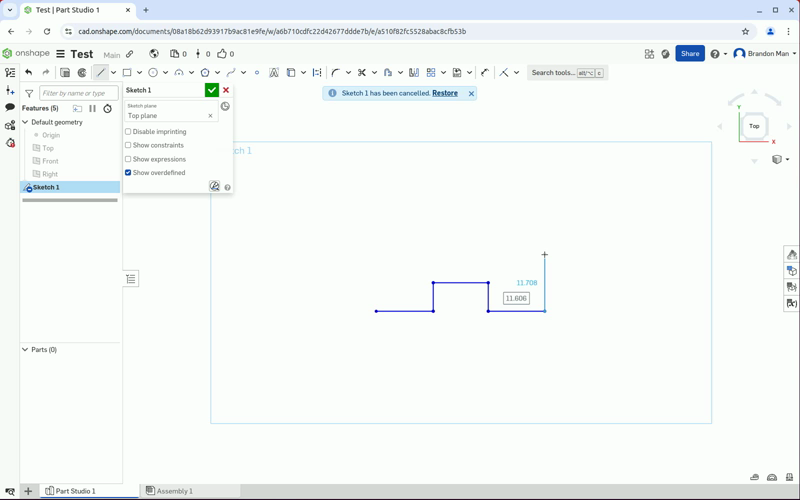
click(544, 254)
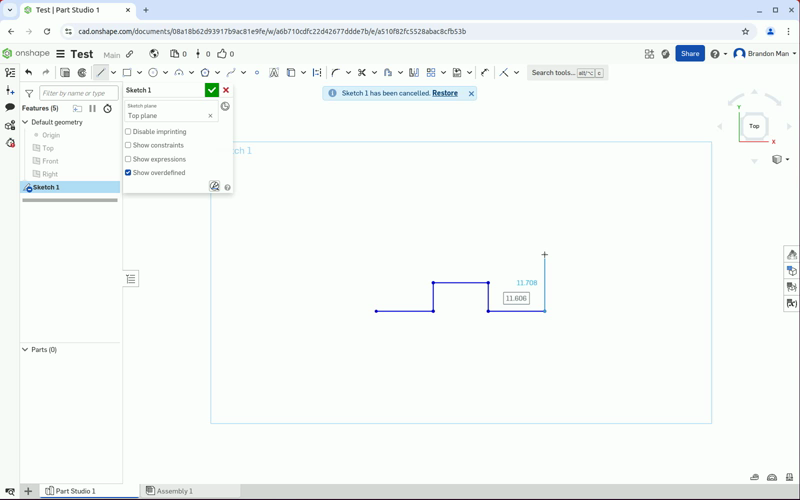
key_up(shift)
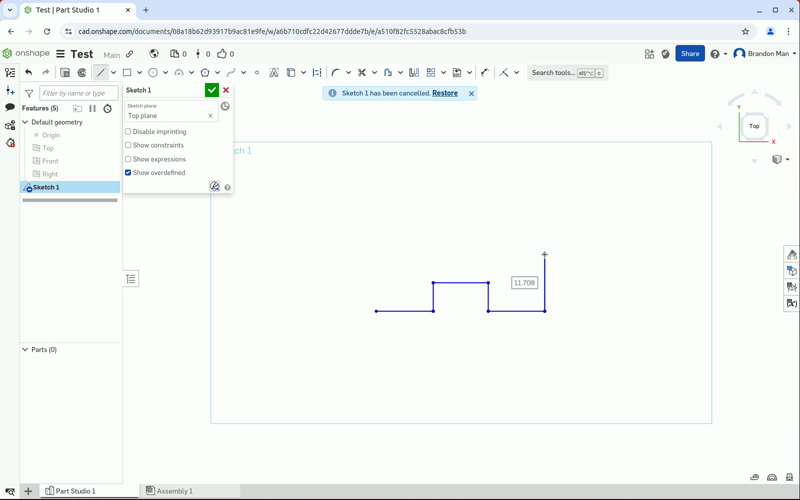
key_down(shift)
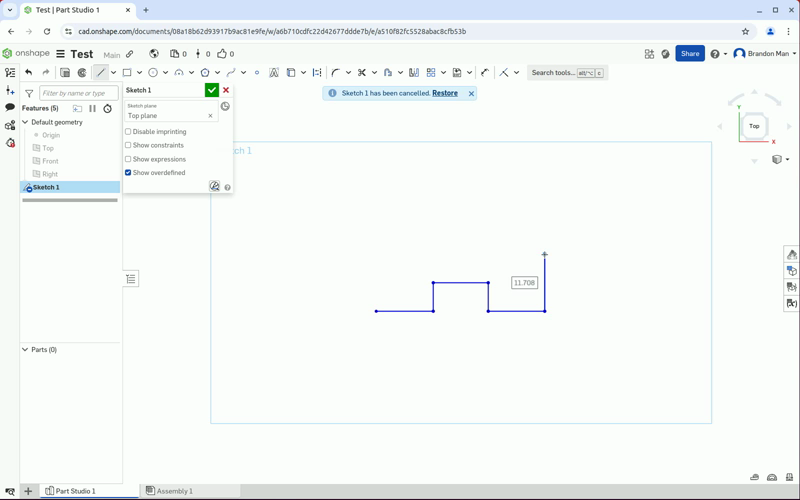
mouse_move(574, 254)
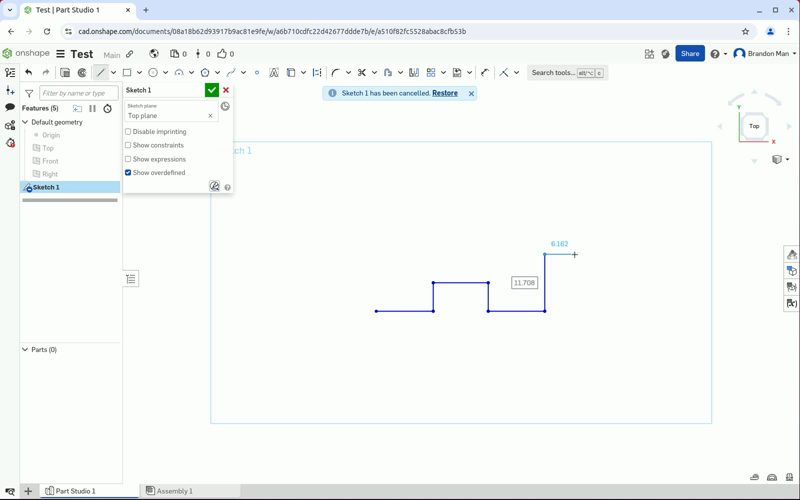
mouse_move(488, 254)
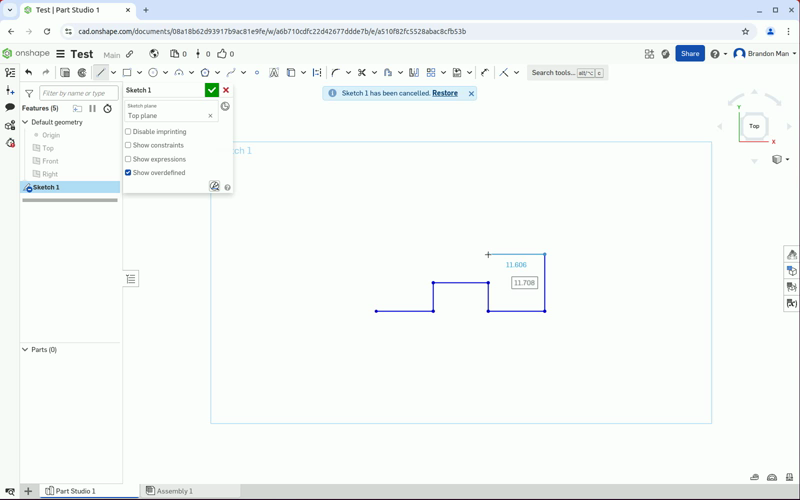
click(488, 254)
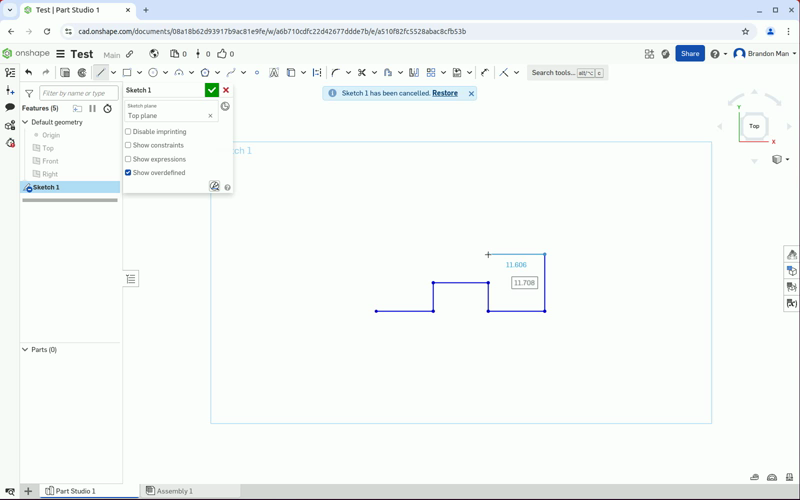
key_up(shift)
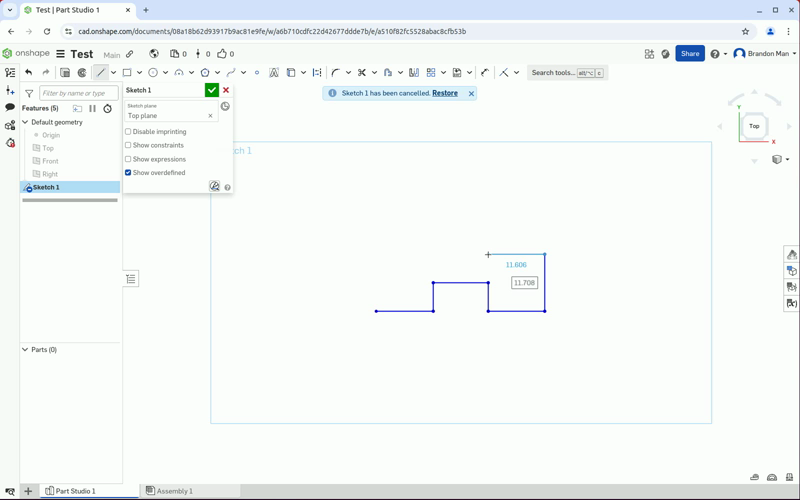
key_down(shift)
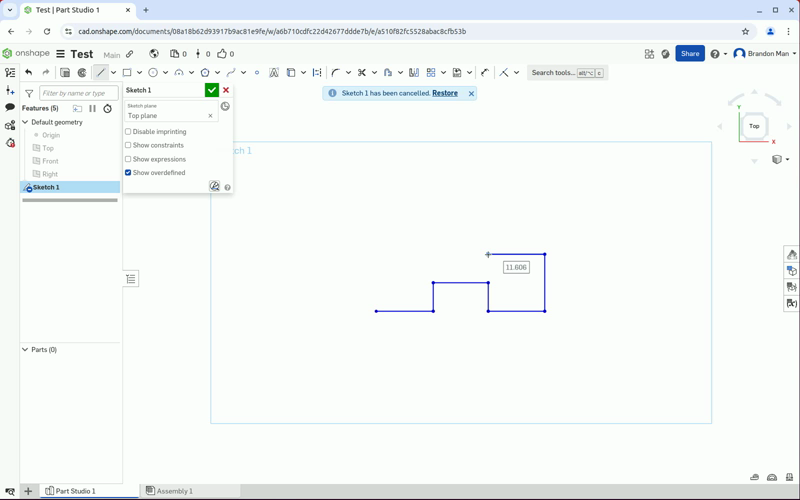
mouse_move(518, 254)
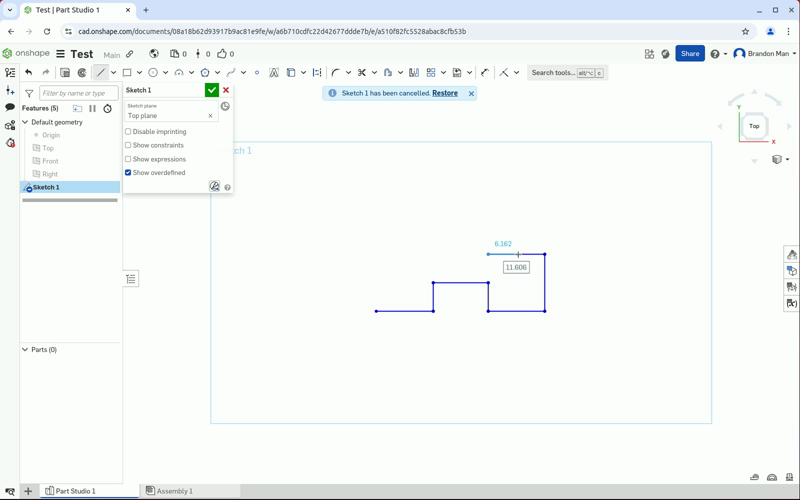
mouse_move(433, 254)
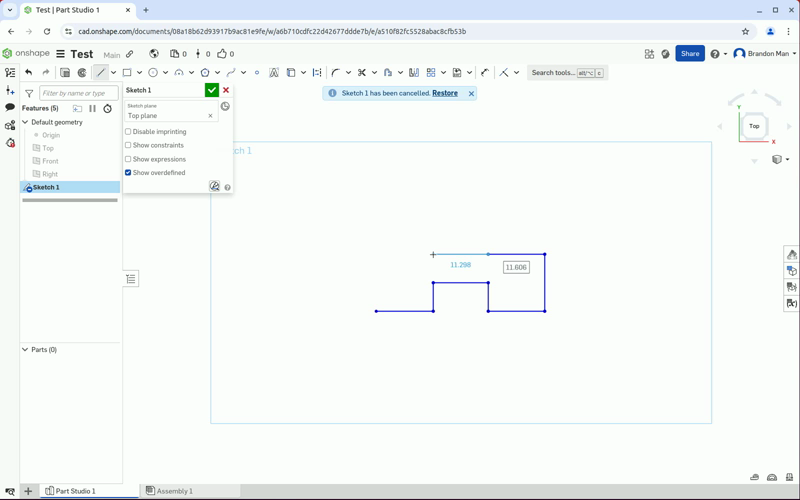
click(433, 254)
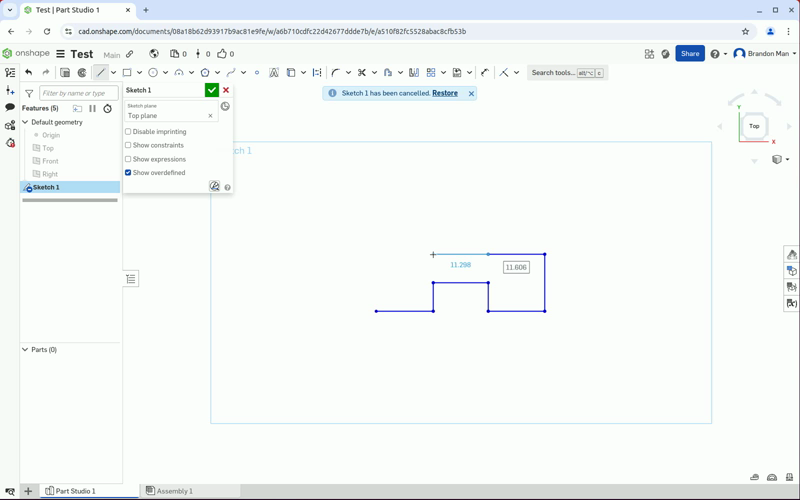
key_up(shift)
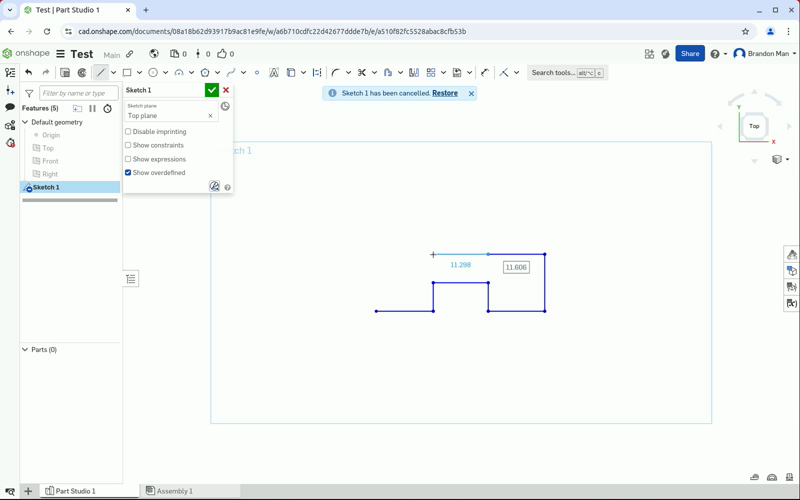
key_down(shift)
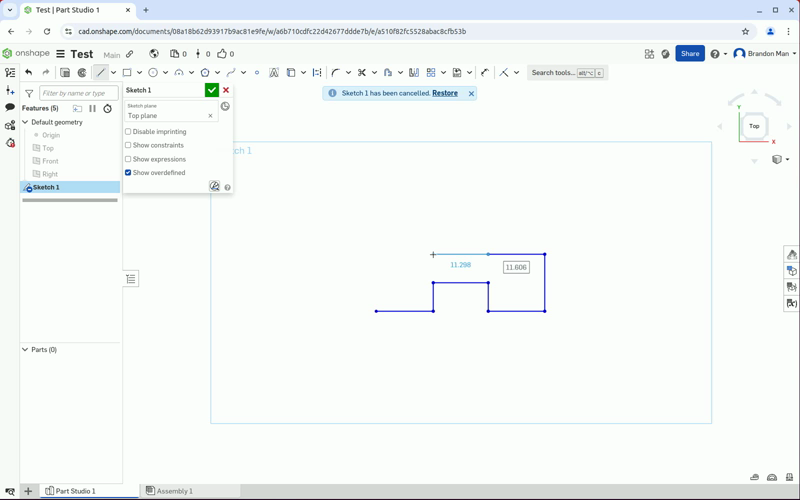
mouse_move(463, 254)
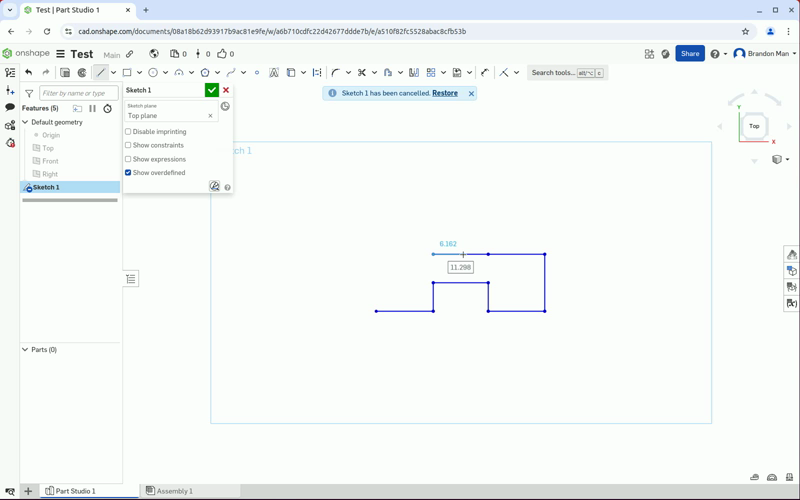
mouse_move(376, 254)
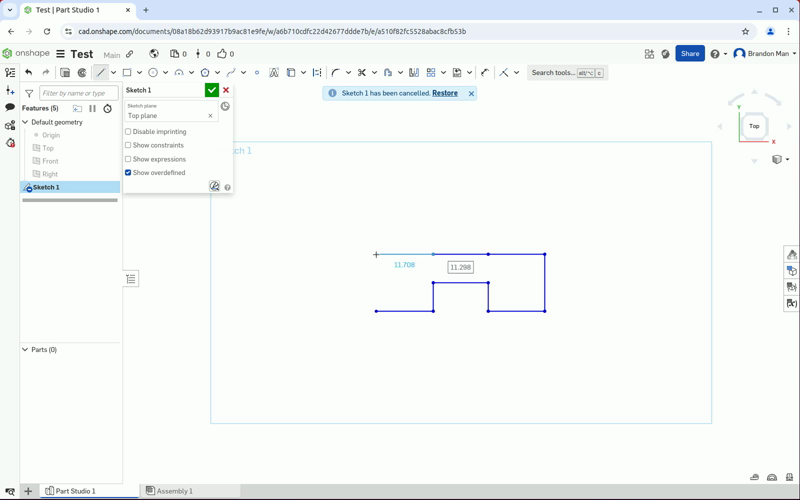
click(376, 254)
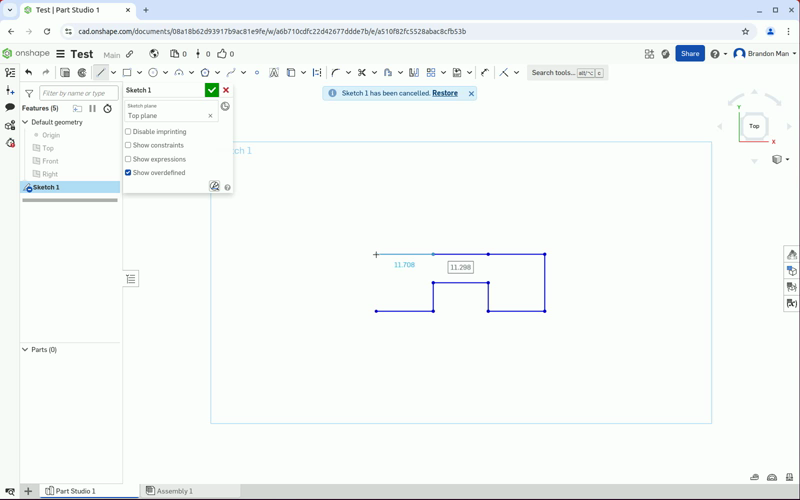
key_up(shift)
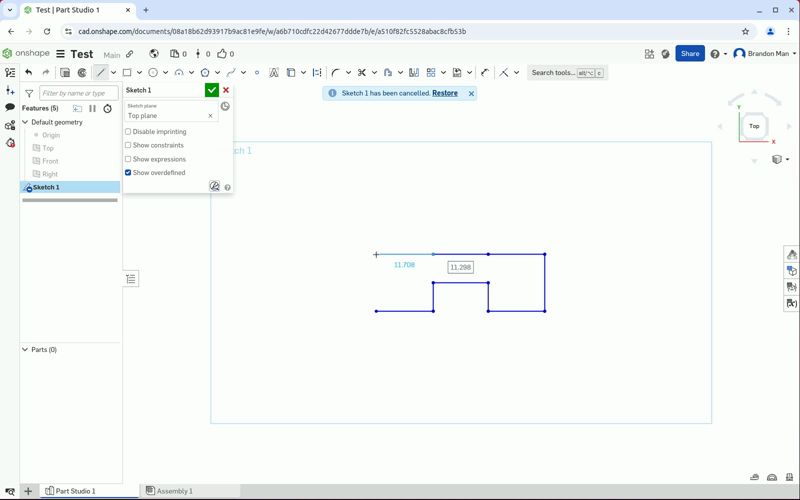
mouse_move(406, 254)
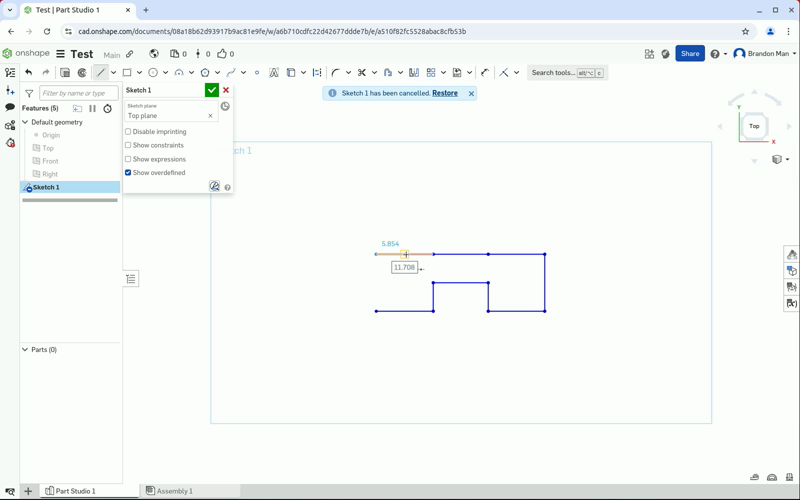
key_down(shift)
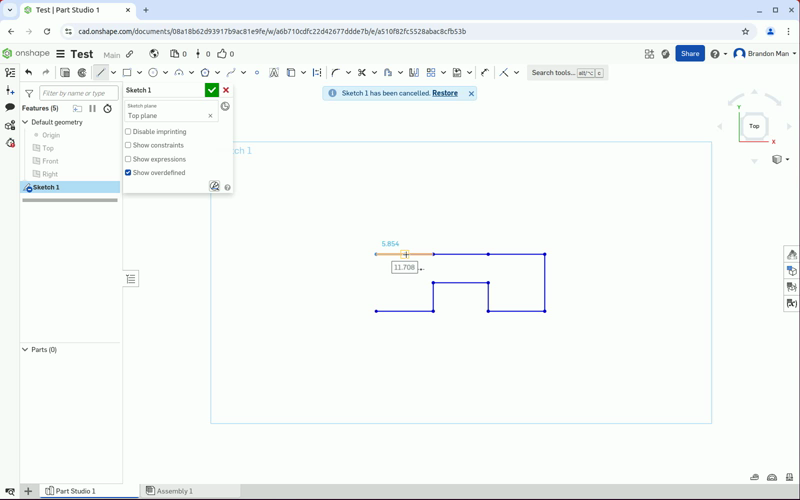
mouse_move(376, 311)
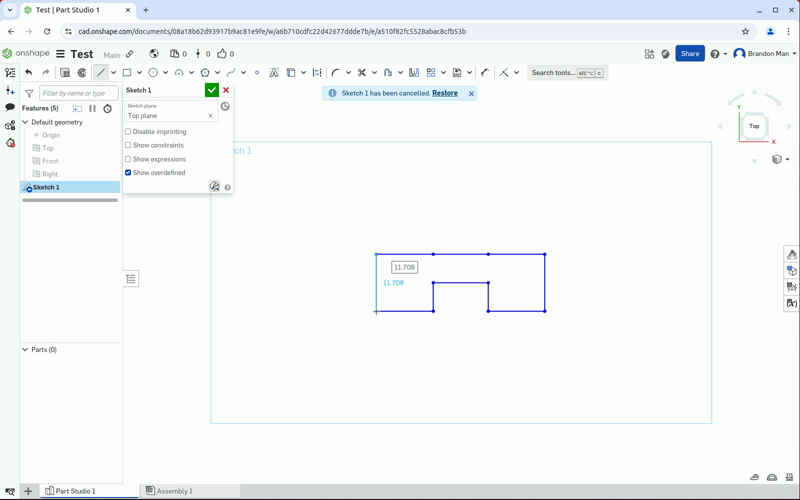
key_up(shift)
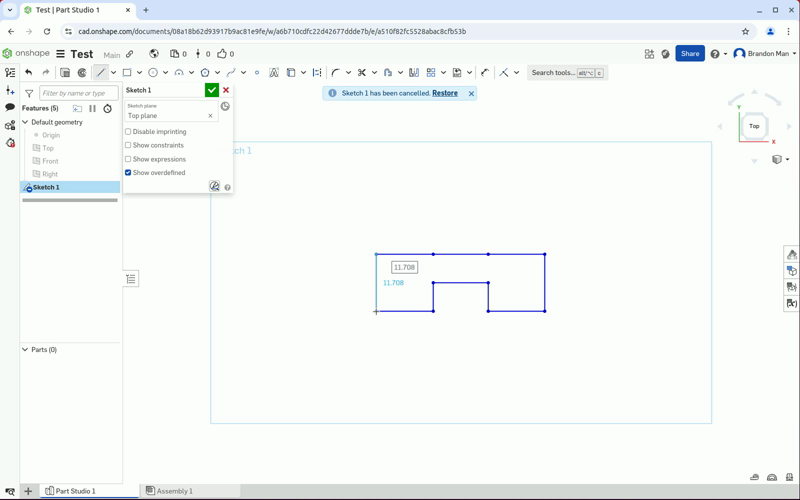
click(376, 311)
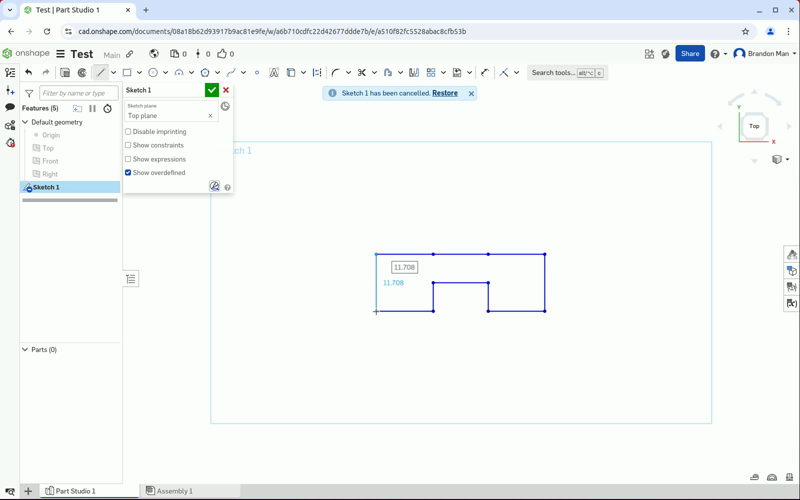
key(esc)
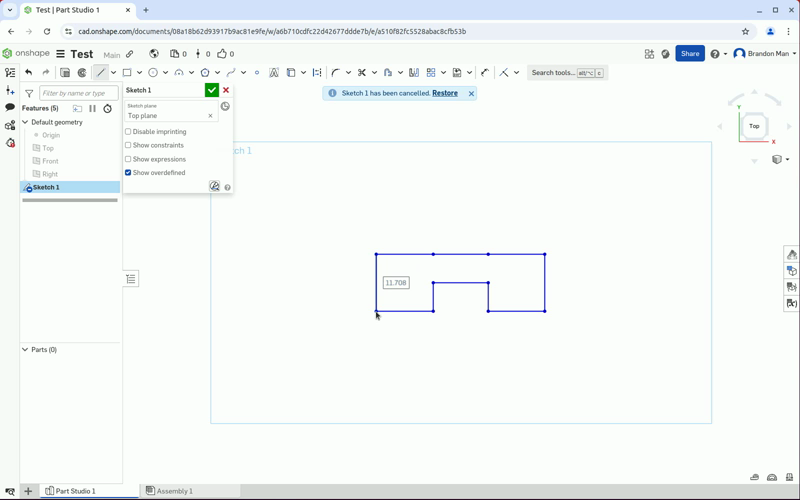
mouse_move(412, 283)
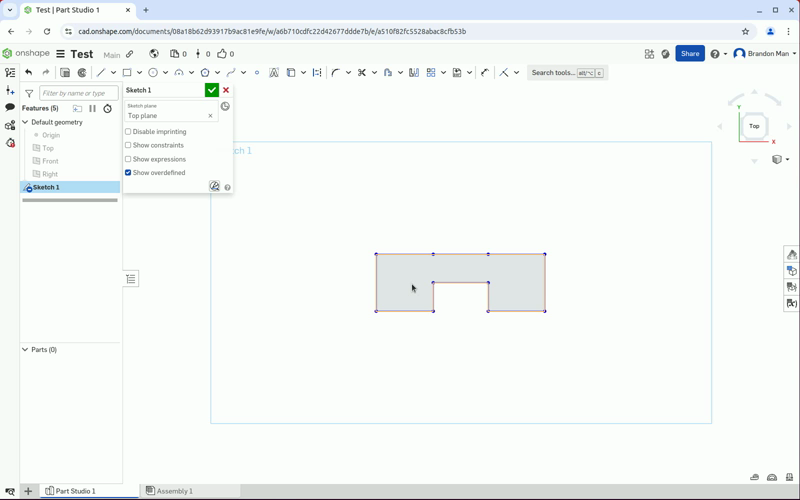
click(412, 283)
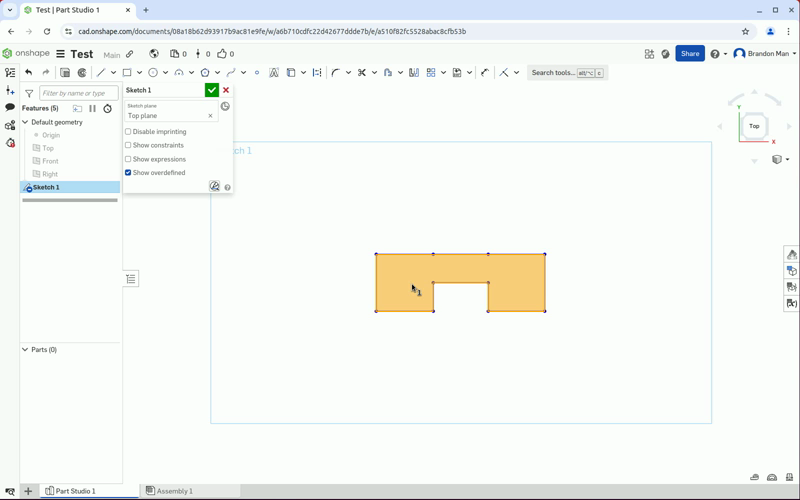
mouse_move(73, 352)
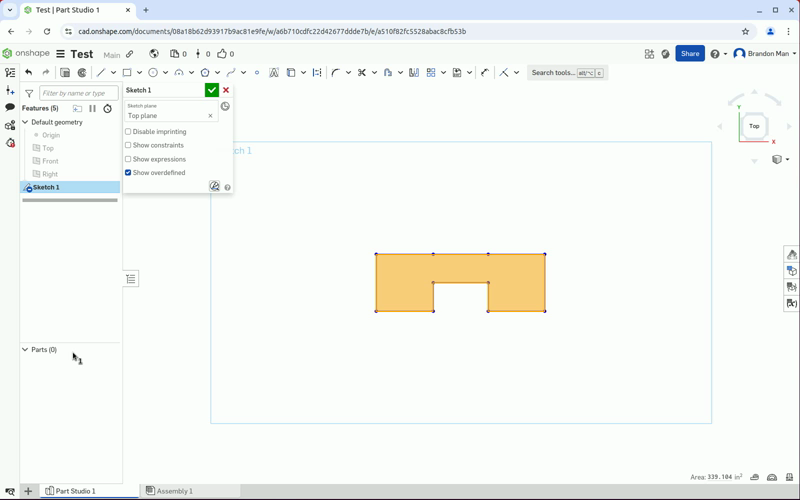
key(shift+y)
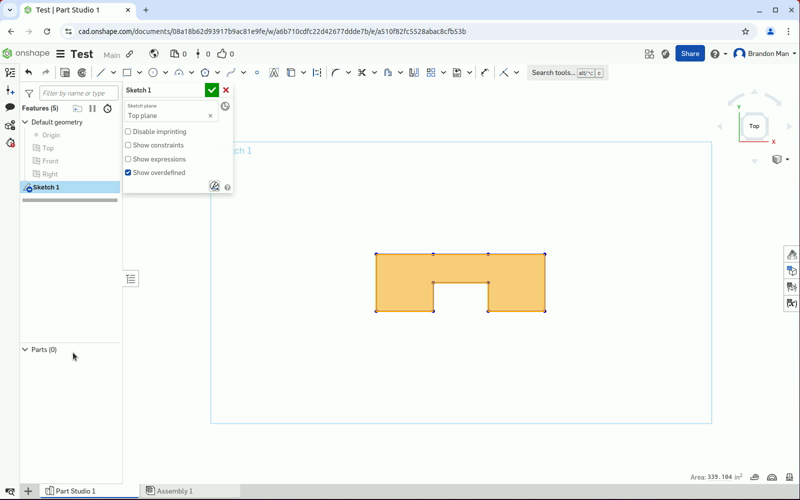
key(shift+e)
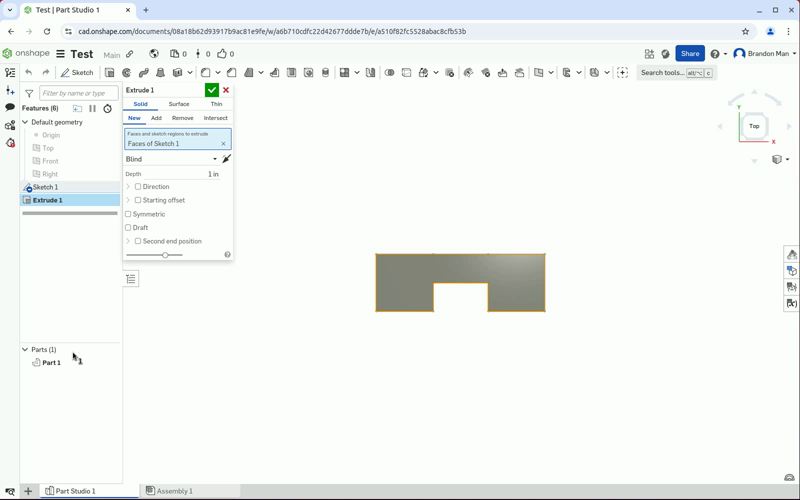
mouse_move(143, 106)
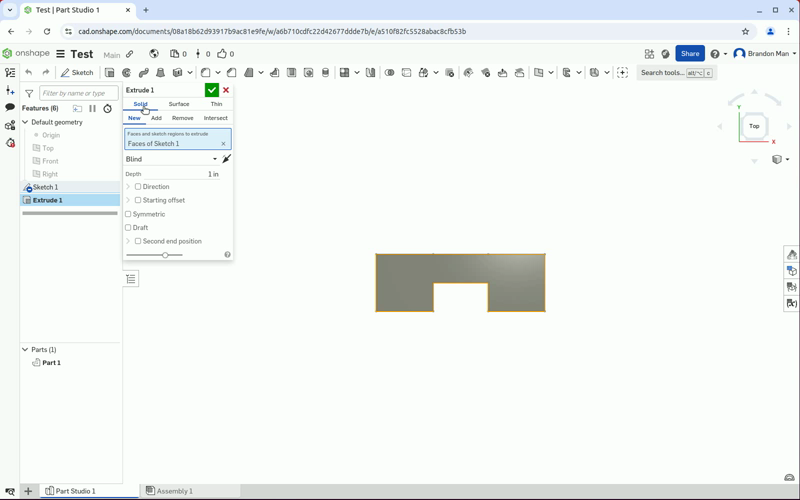
click(143, 106)
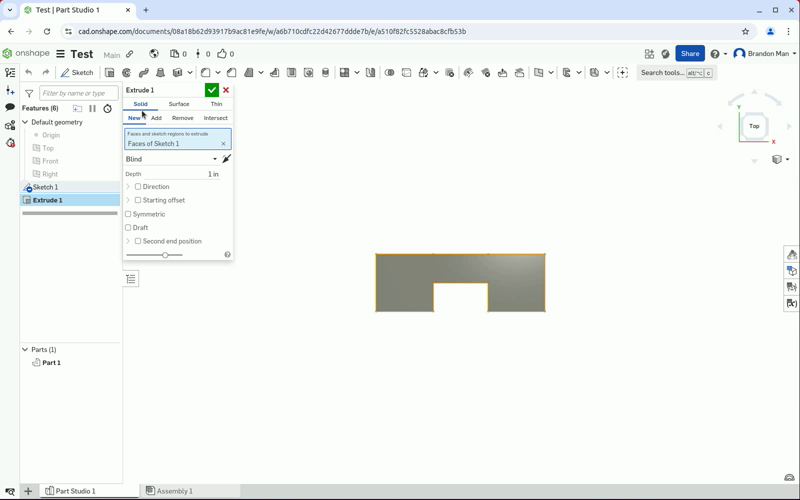
mouse_move(137, 120)
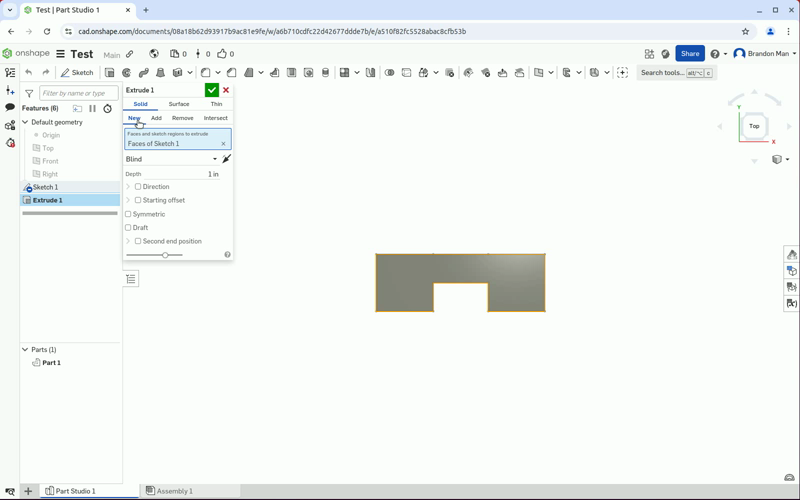
click(137, 120)
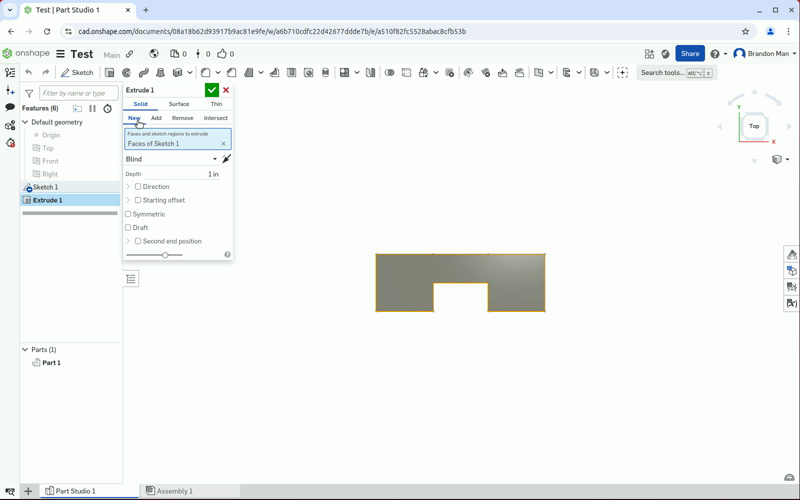
key(tab, 4)
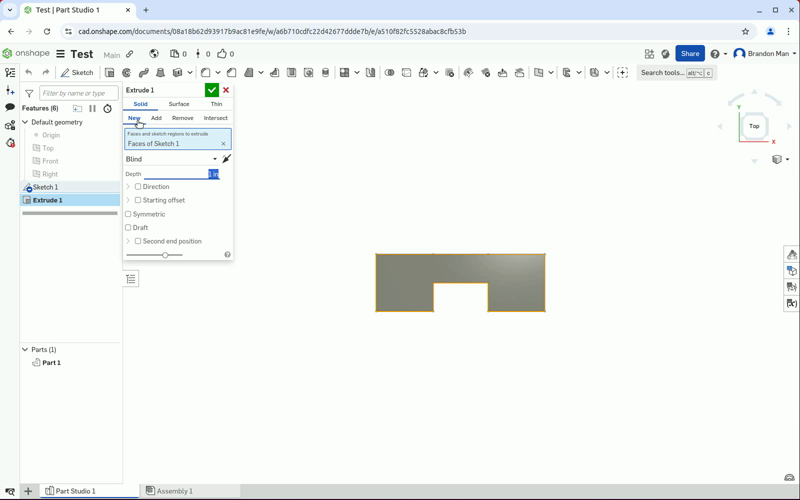
text(23.108)
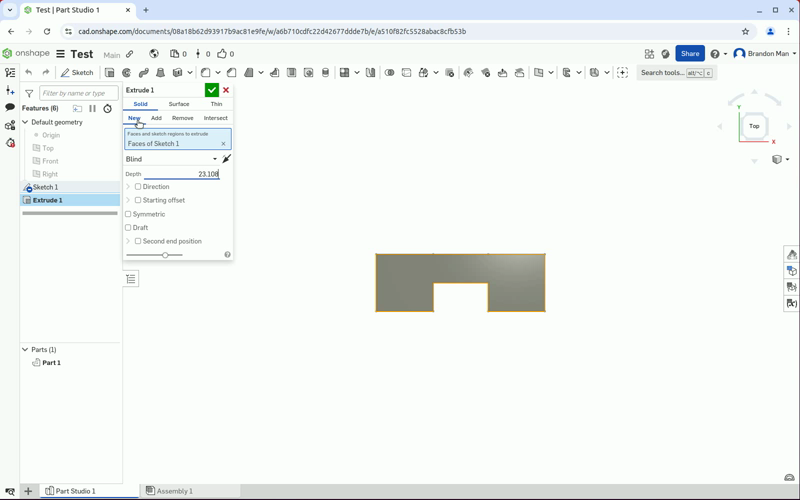
key(enter)
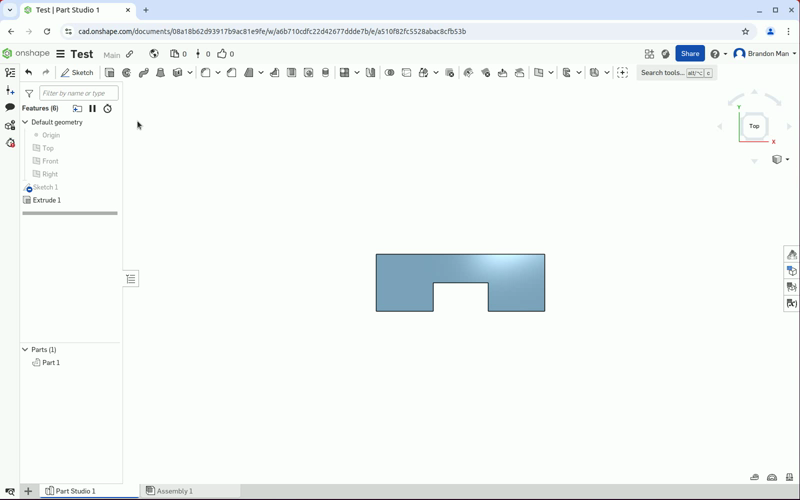
key(shift+h)
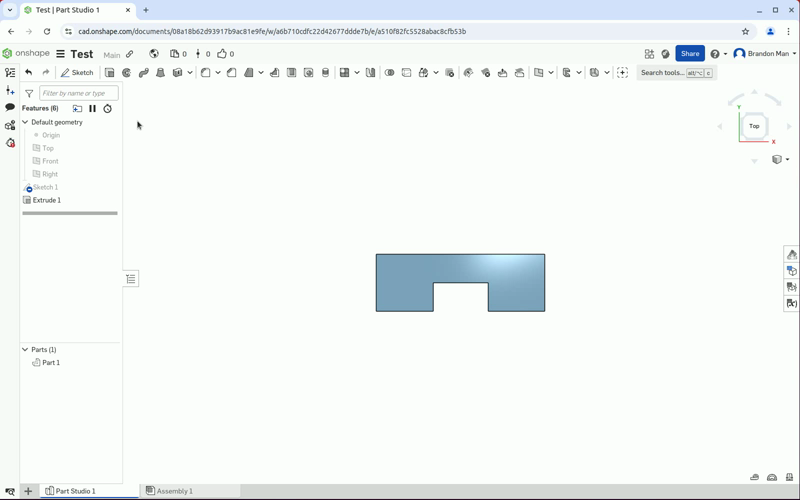
key(shift+h)
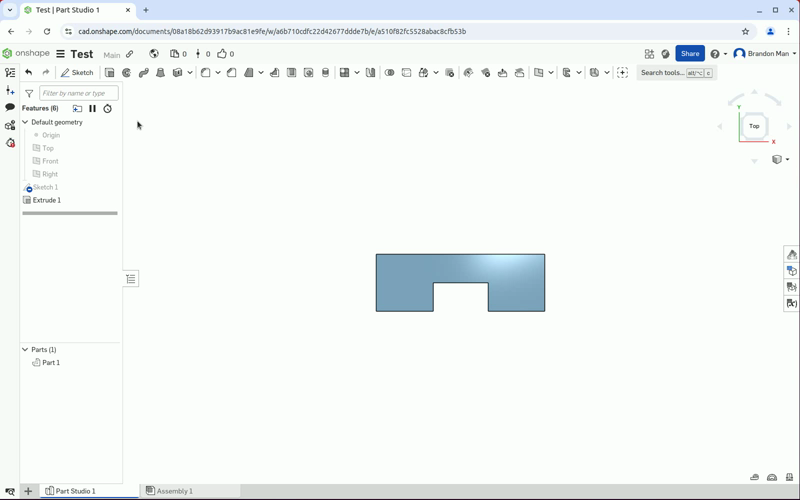
mouse_move(73, 189)
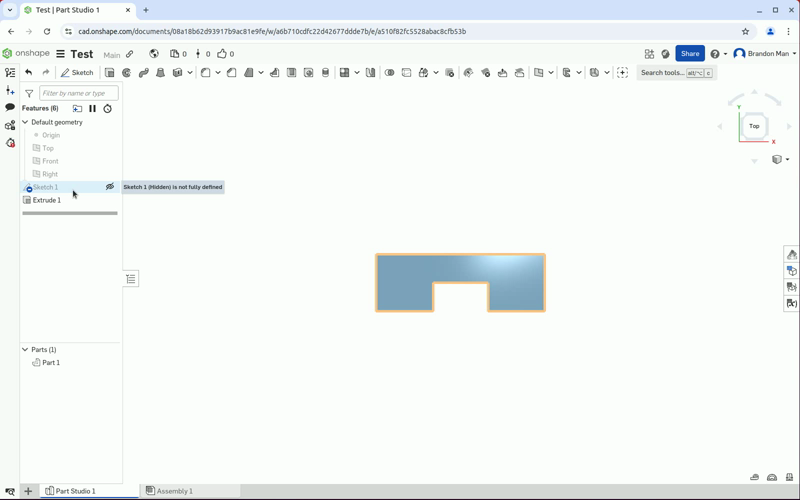
click(73, 189)
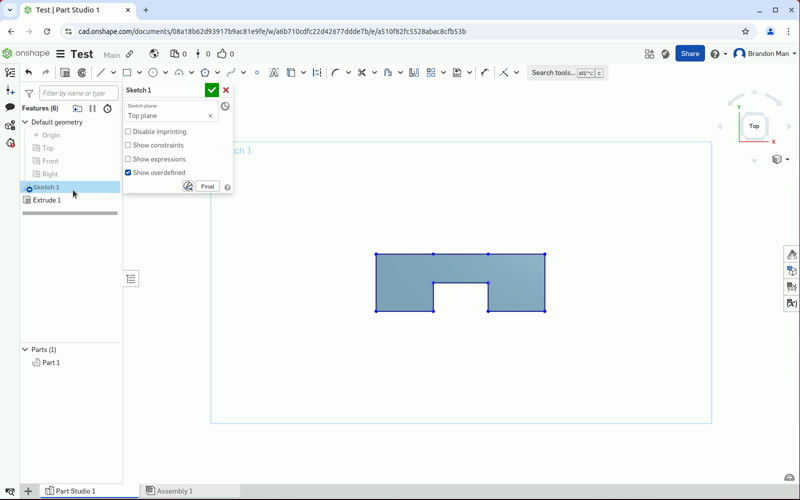
mouse_move(229, 92)
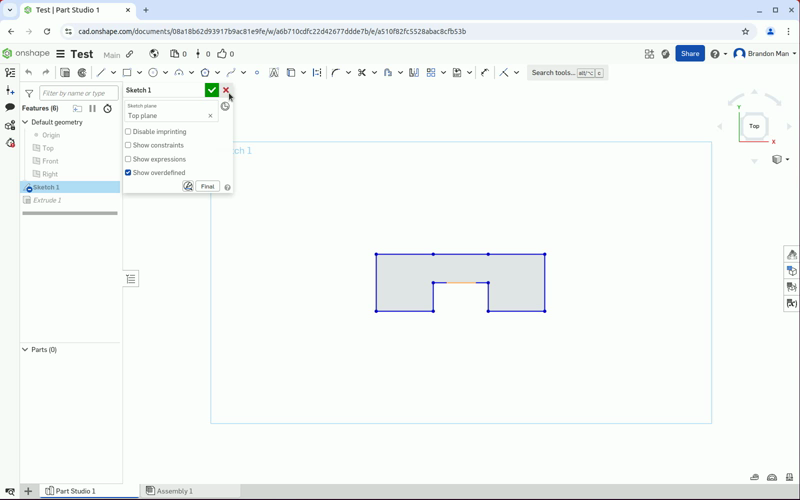
click(229, 92)
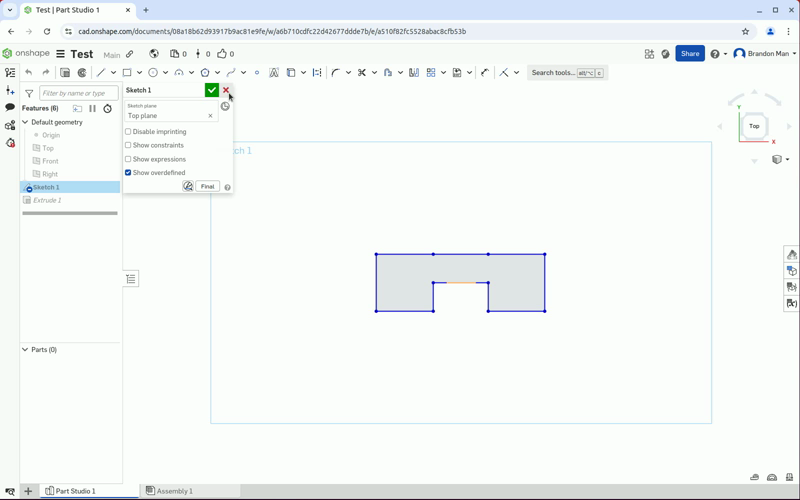
key(shift+s)
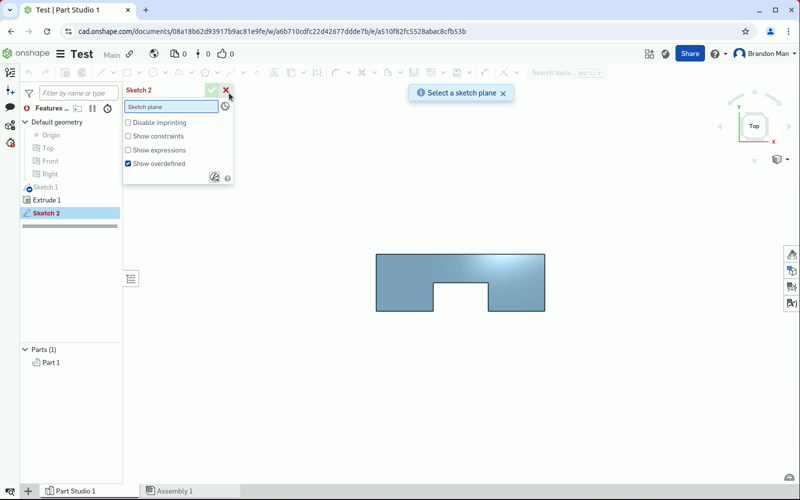
mouse_move(73, 150)
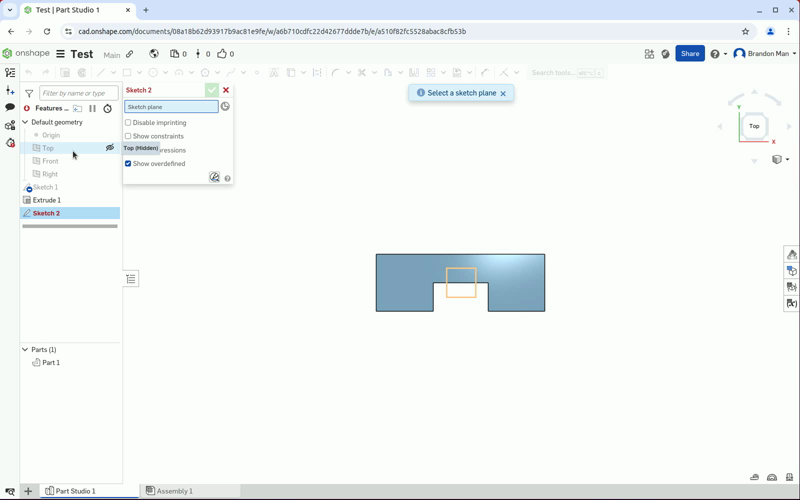
click(73, 150)
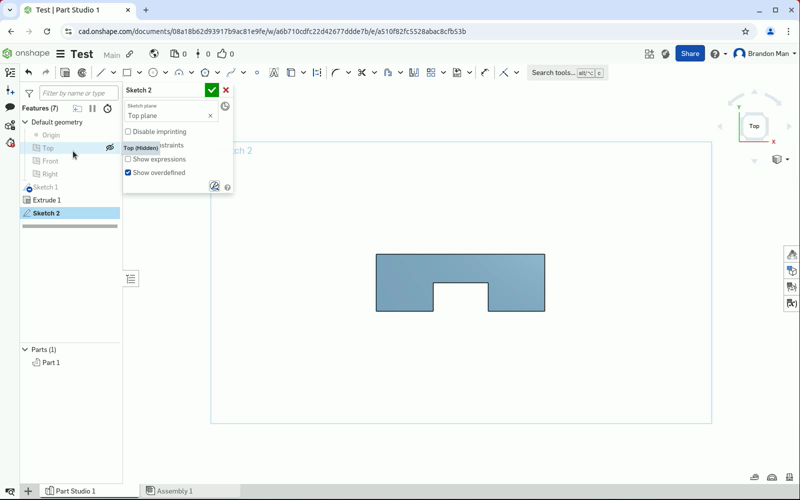
mouse_move(73, 352)
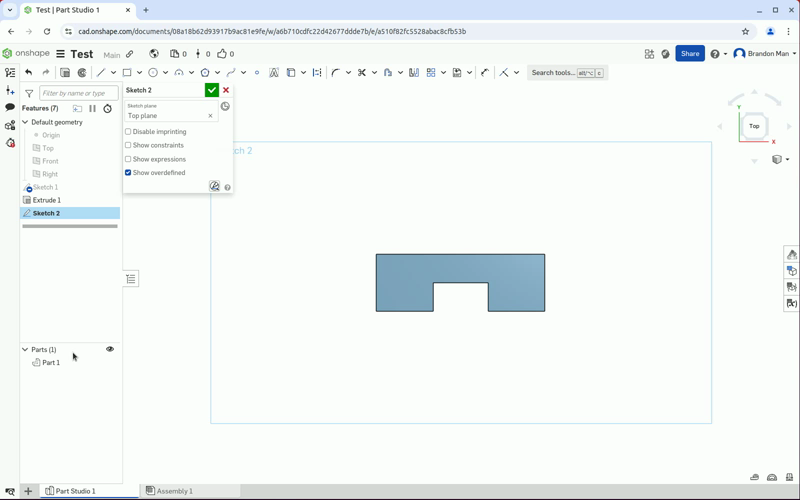
key(y)
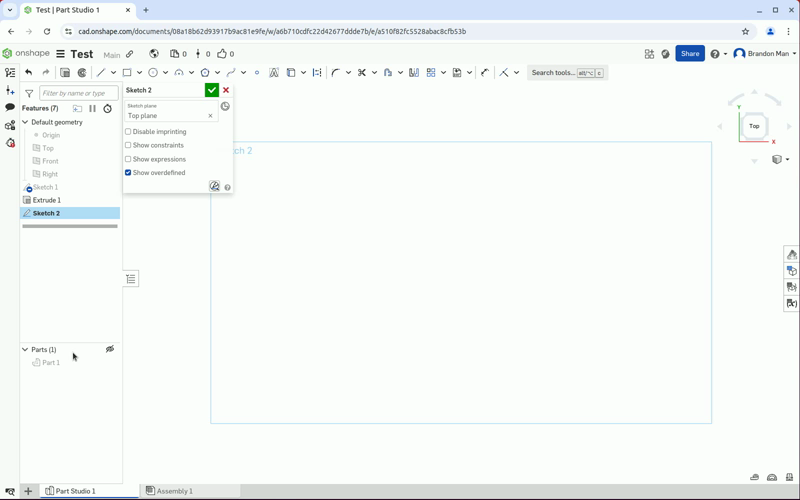
key(l)
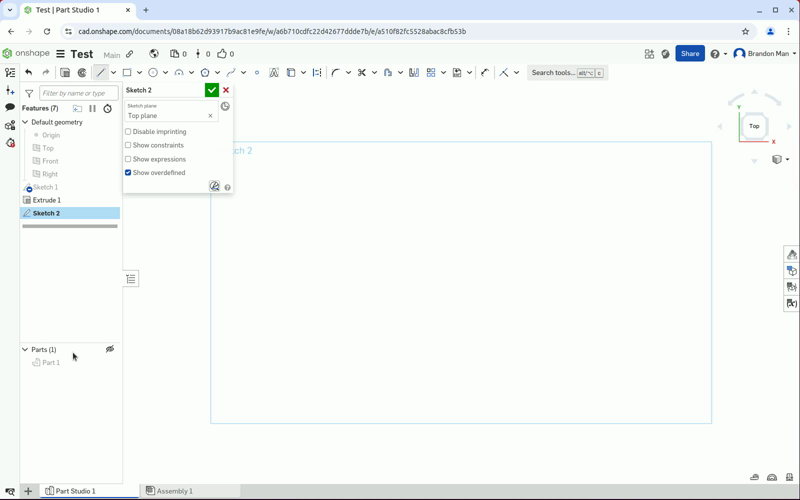
key_down(shift)
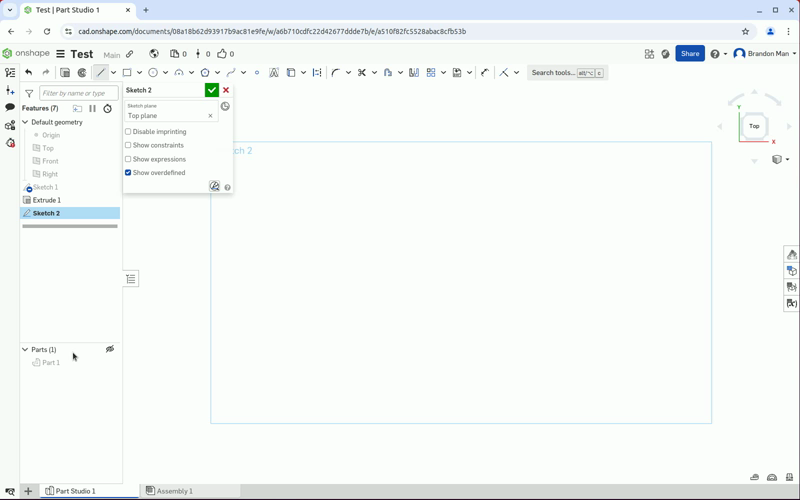
mouse_move(432, 254)
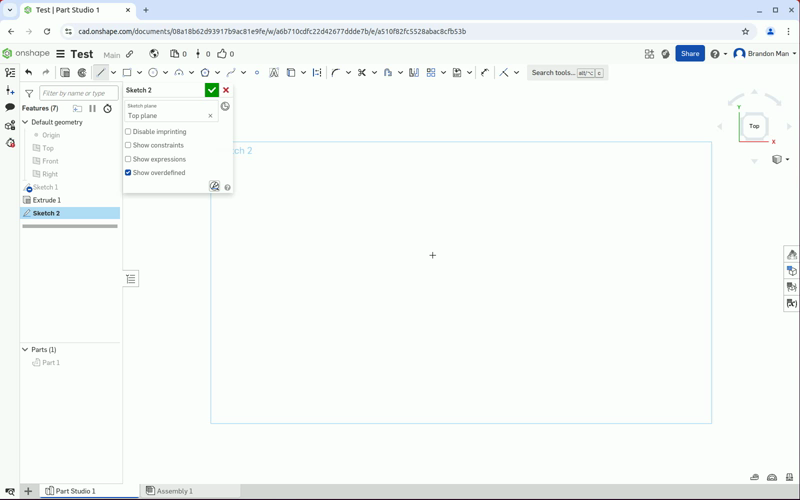
click(432, 254)
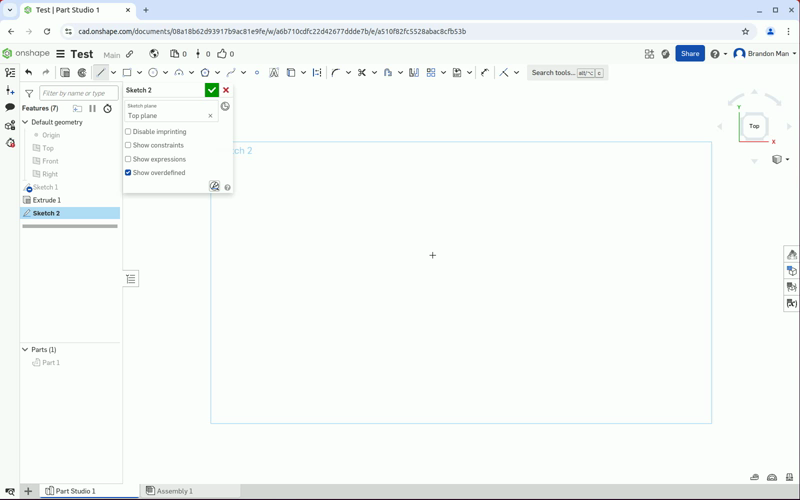
key_up(shift)
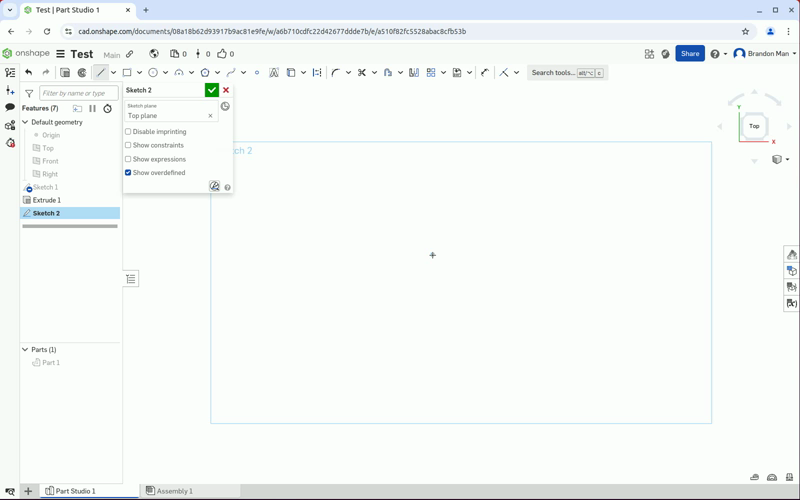
key_down(shift)
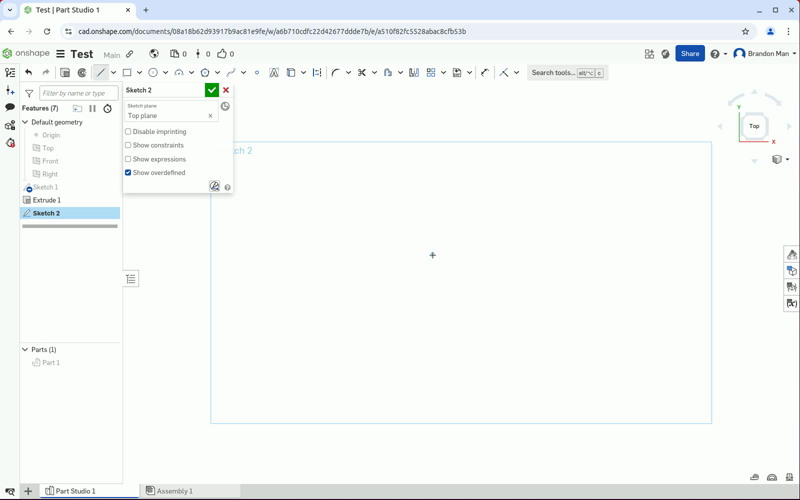
mouse_move(462, 254)
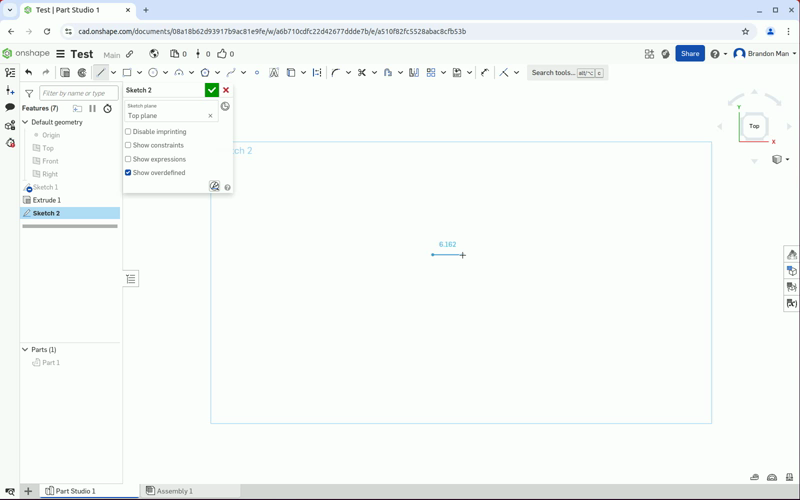
mouse_move(489, 254)
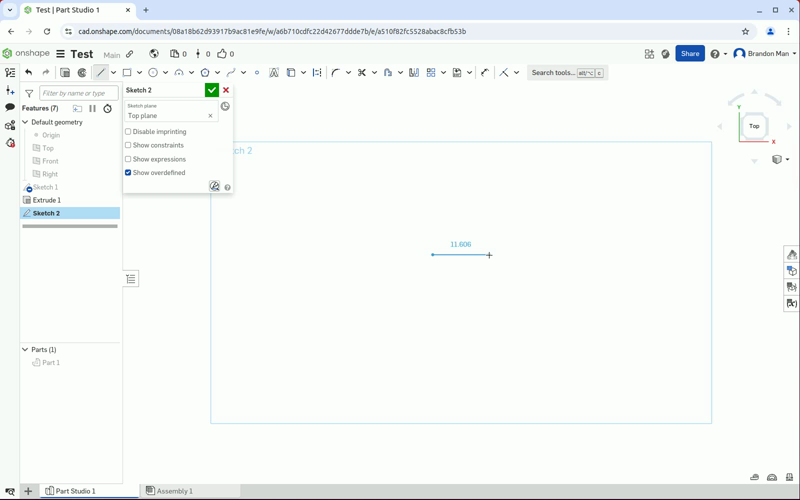
click(489, 254)
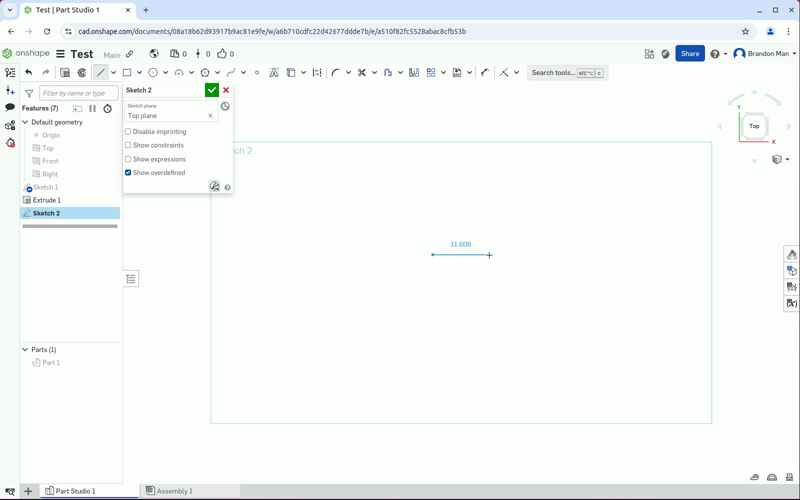
key_up(shift)
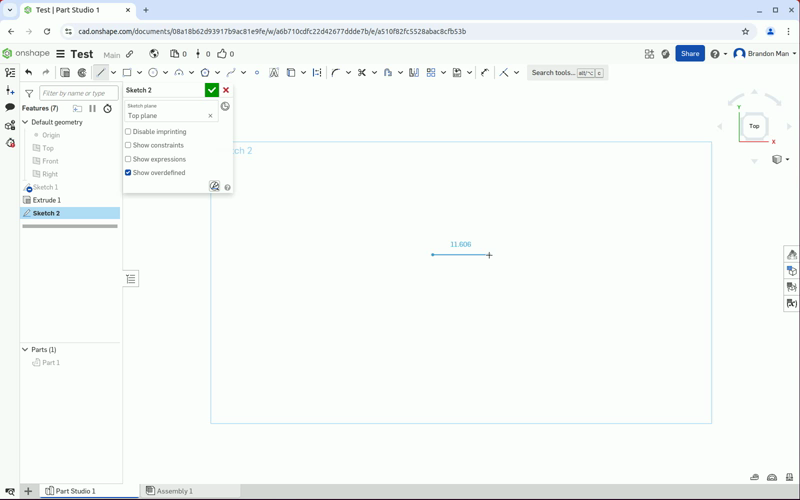
key_down(shift)
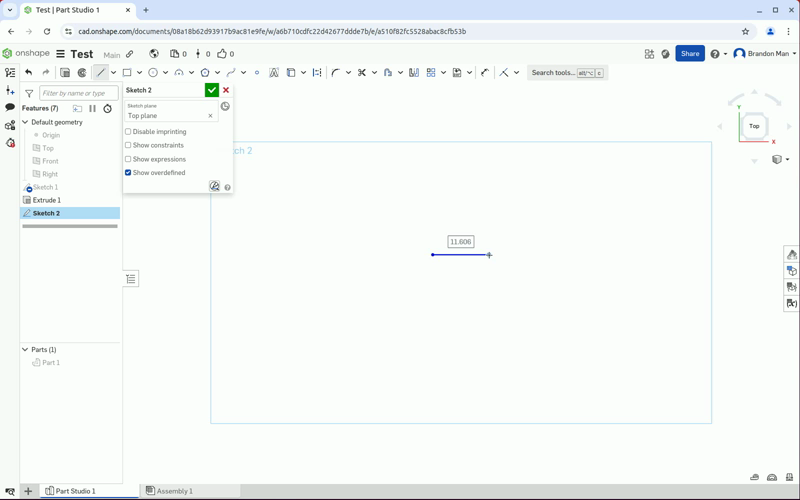
mouse_move(519, 254)
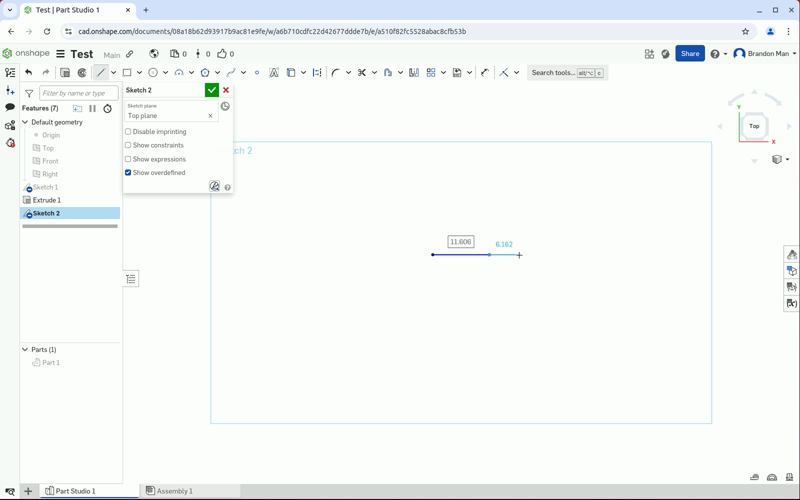
mouse_move(489, 225)
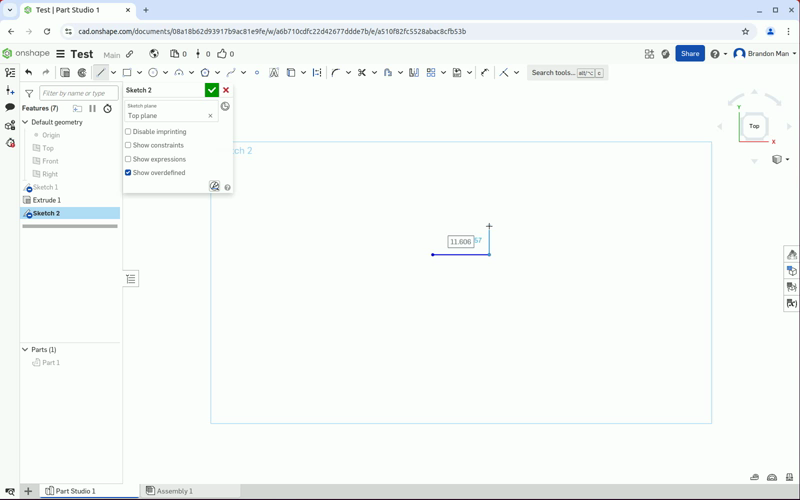
click(489, 225)
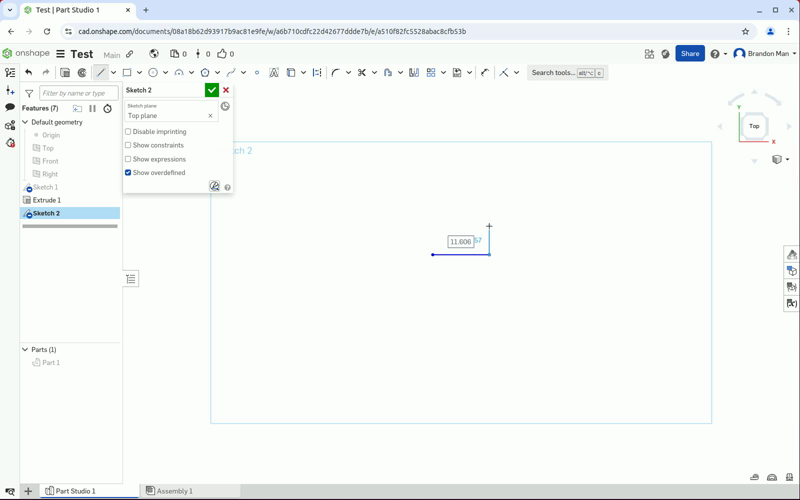
key_up(shift)
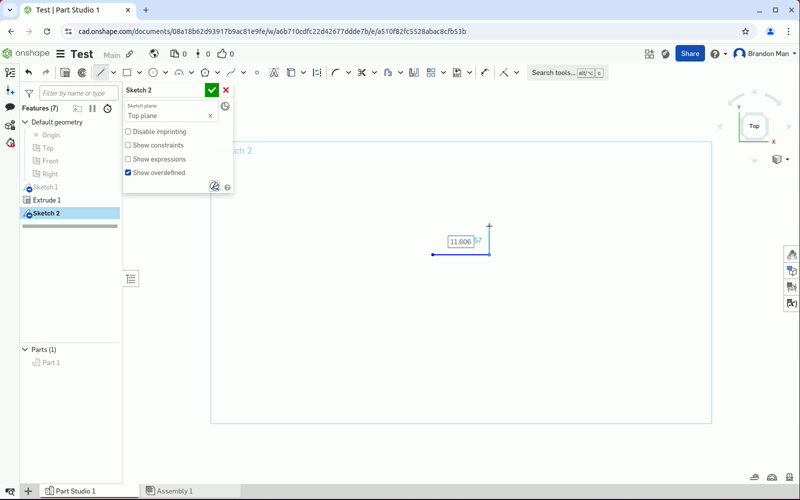
key_down(shift)
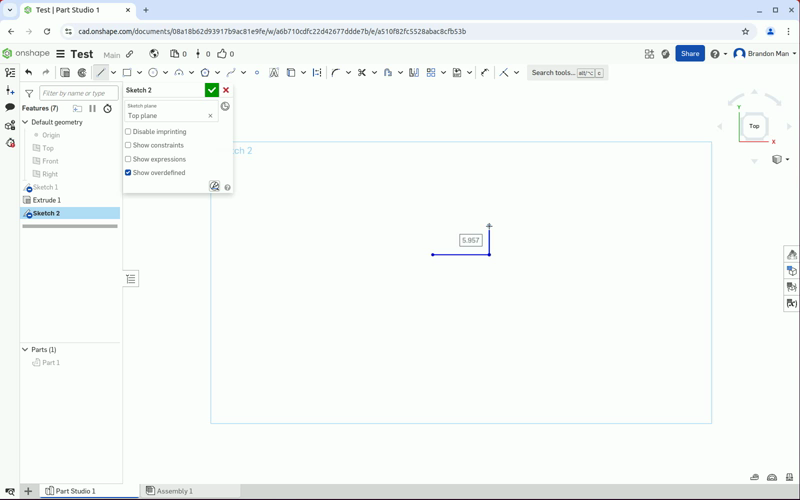
mouse_move(519, 225)
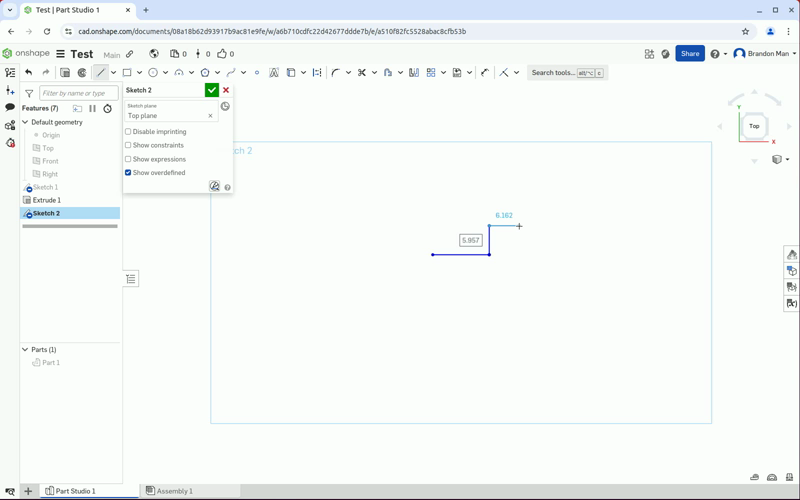
mouse_move(432, 225)
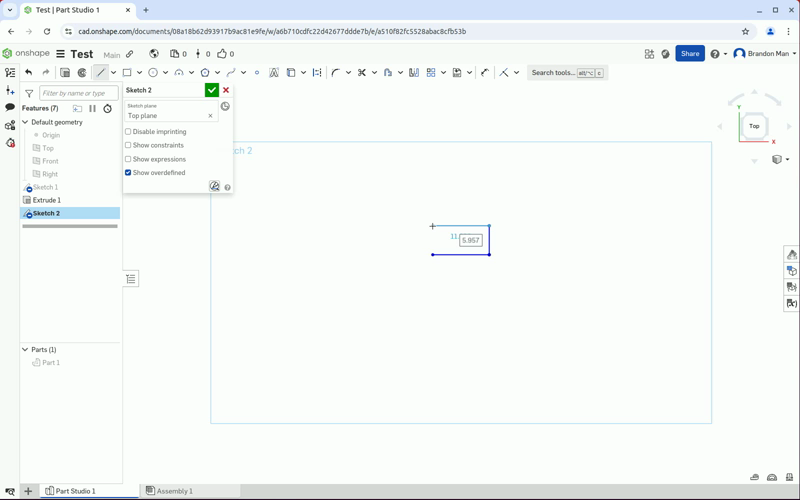
click(432, 225)
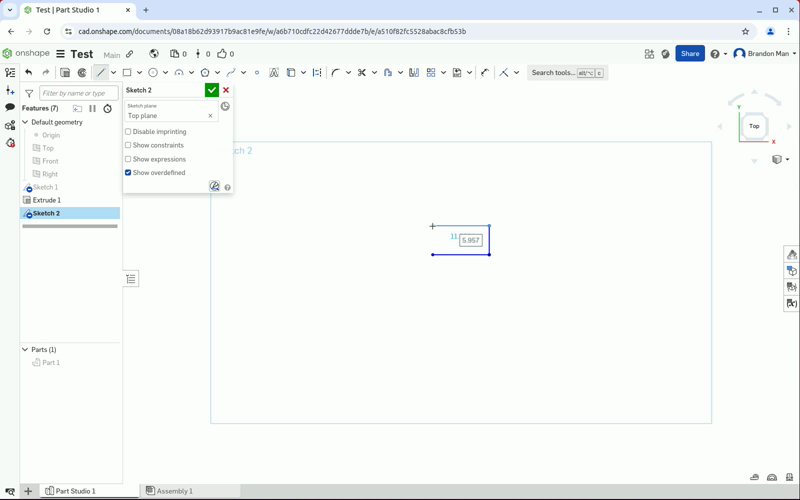
key_up(shift)
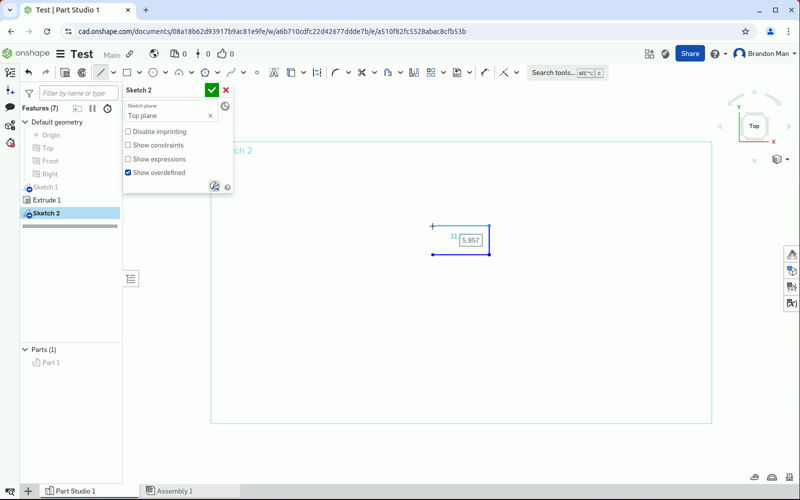
mouse_move(462, 225)
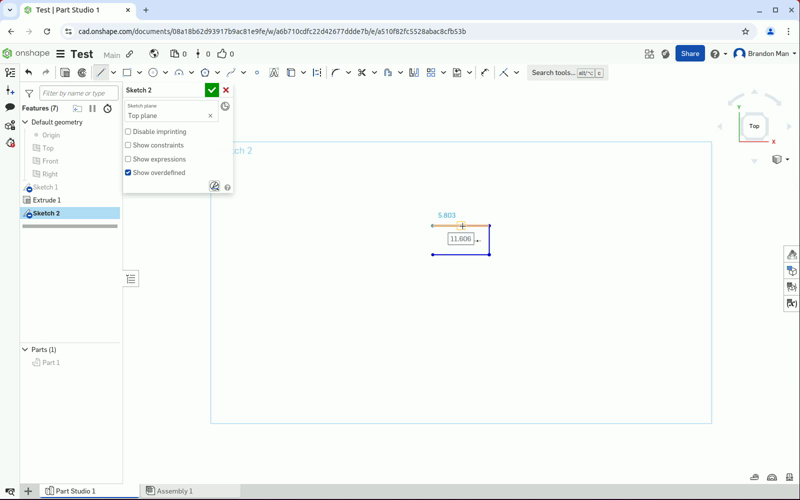
key_down(shift)
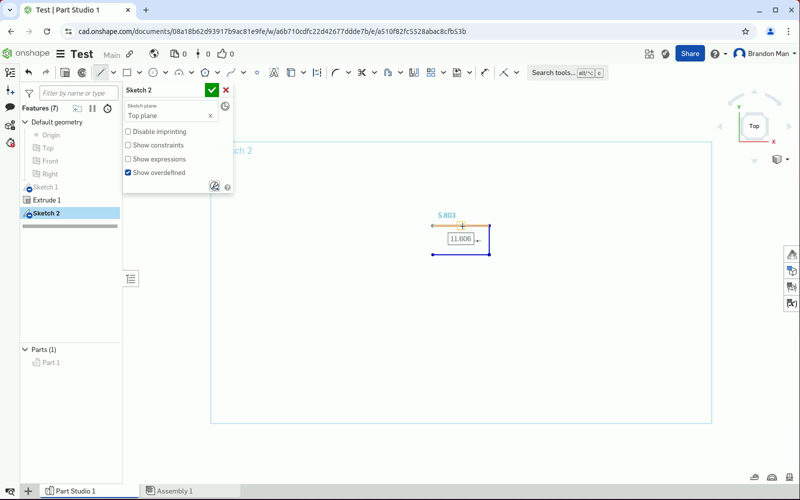
mouse_move(432, 254)
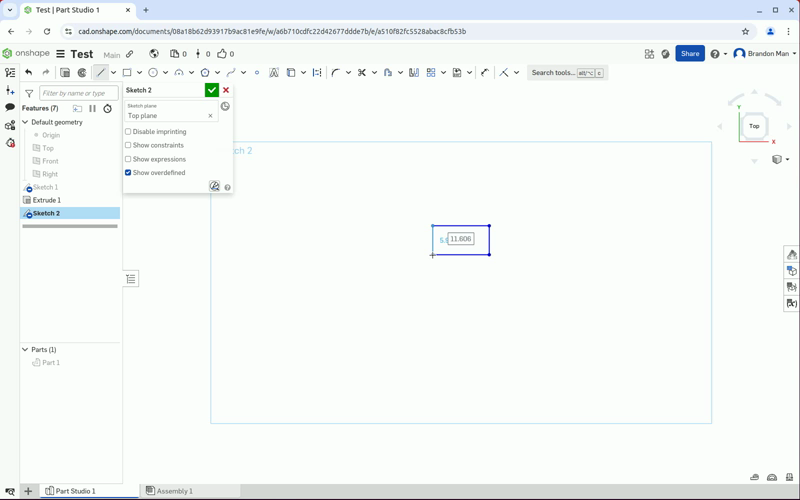
key_up(shift)
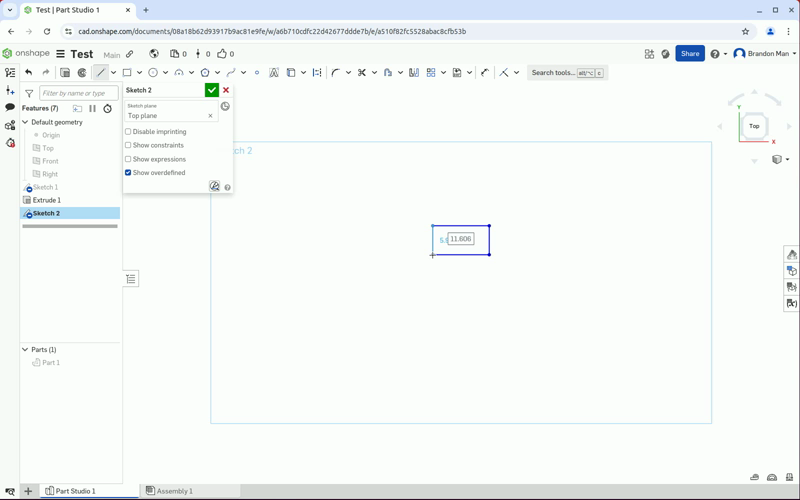
click(432, 254)
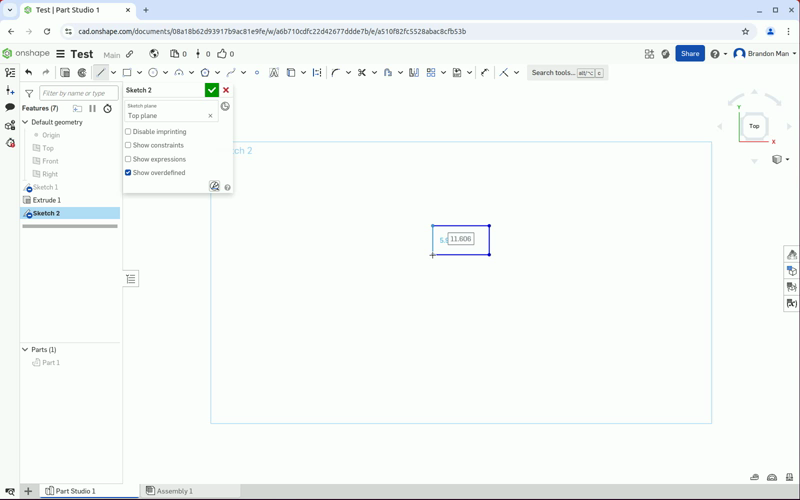
key(esc)
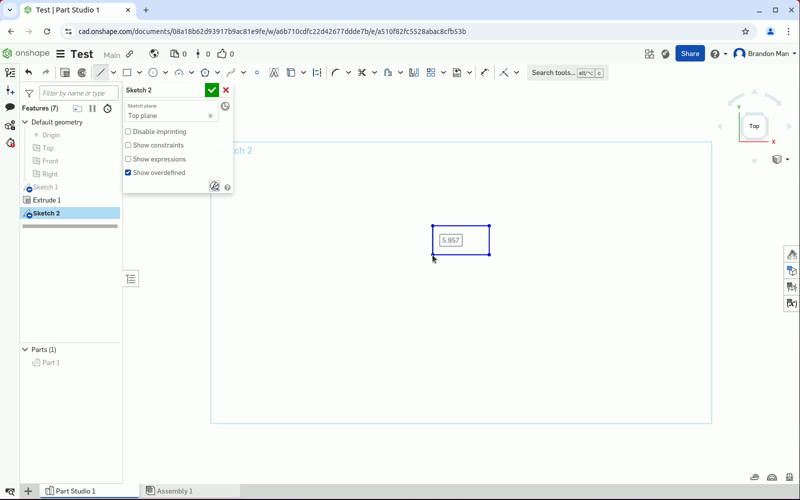
mouse_move(481, 233)
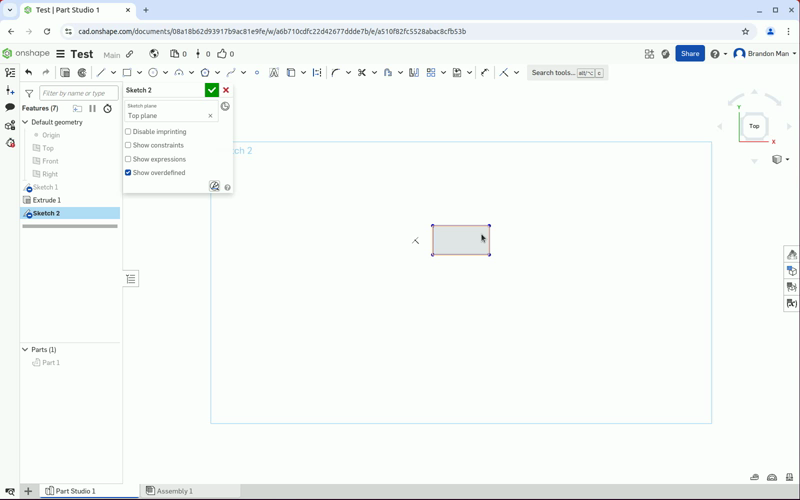
scroll(6)
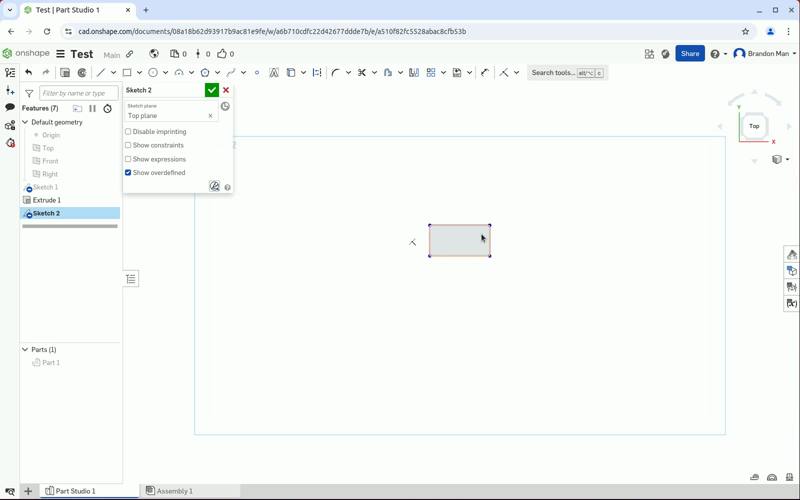
scroll(6)
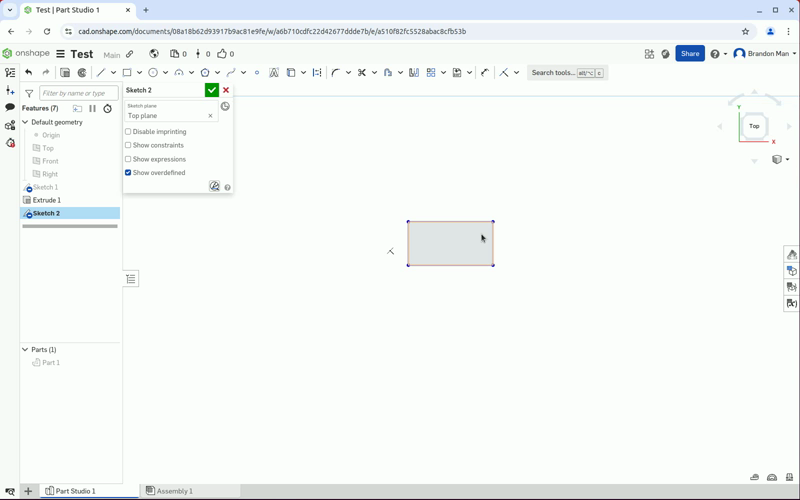
scroll(6)
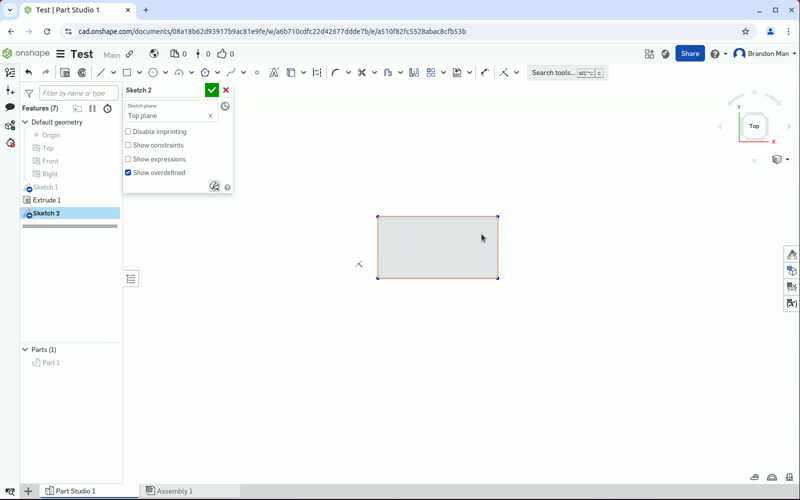
scroll(6)
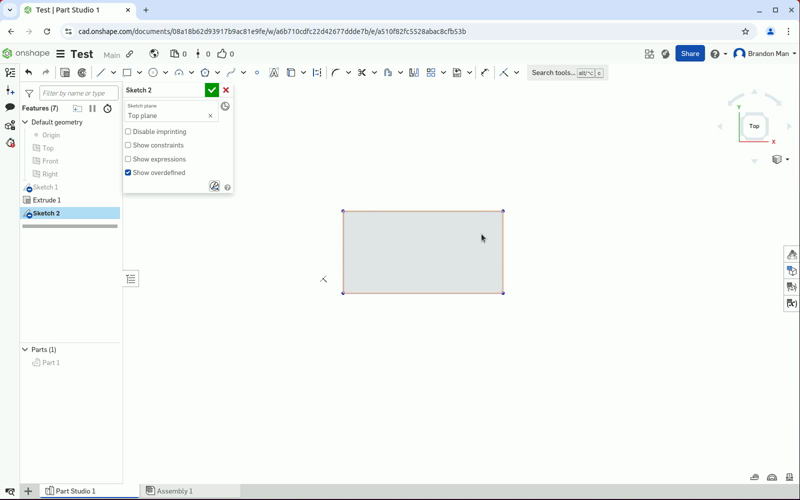
scroll(6)
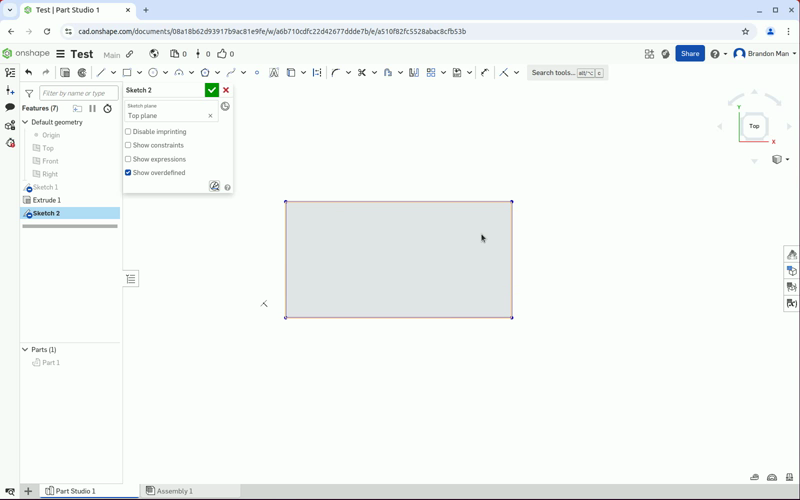
scroll(6)
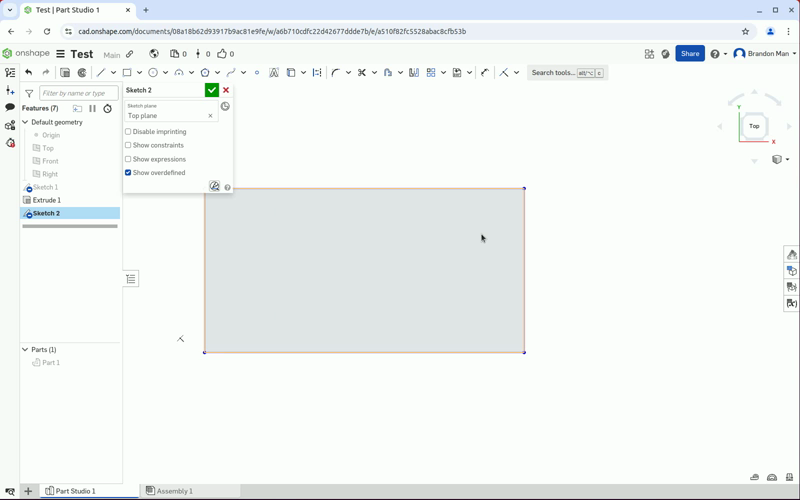
scroll(6)
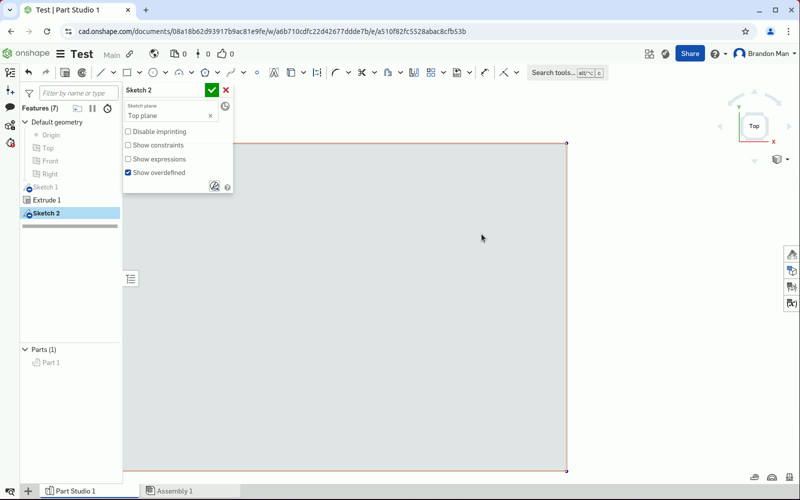
click(481, 233)
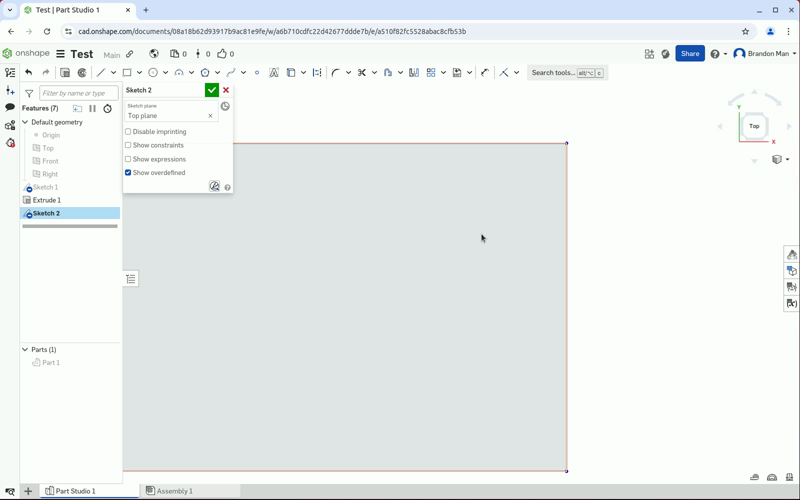
scroll(-6)
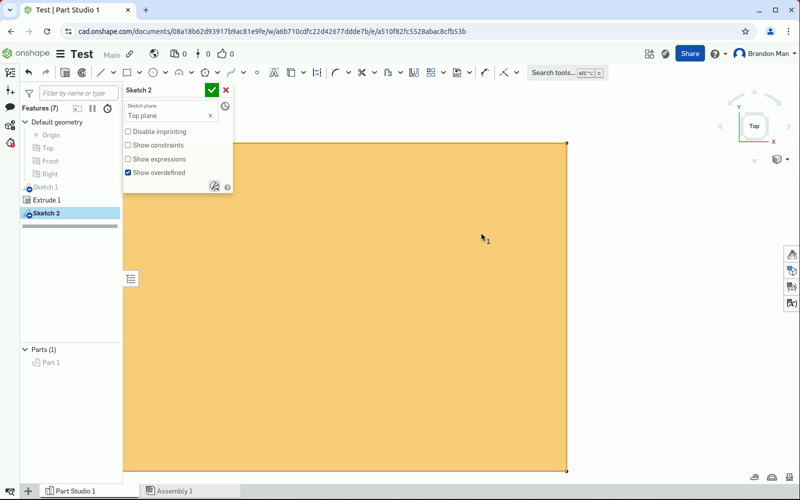
scroll(-6)
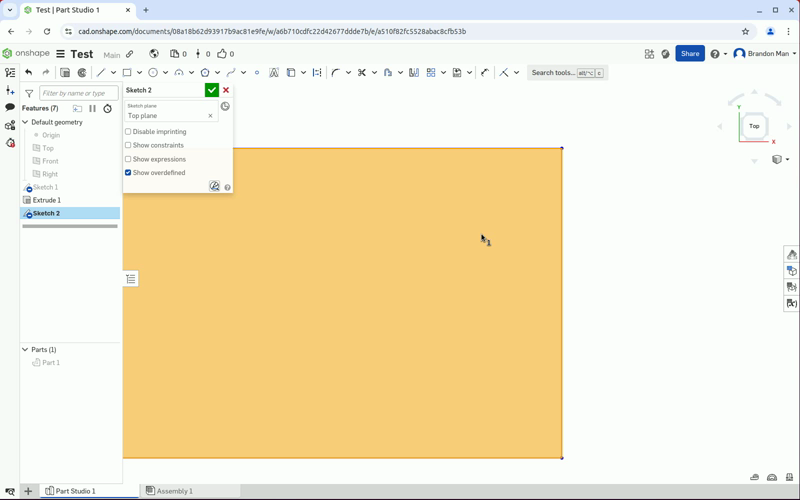
scroll(-6)
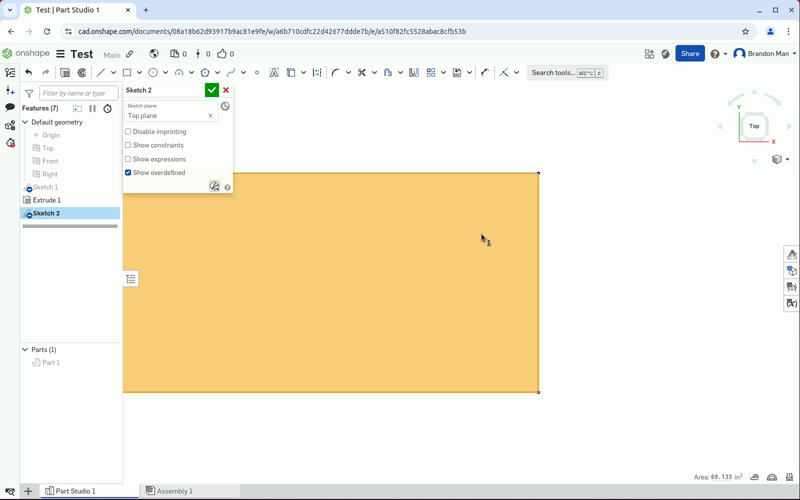
scroll(-6)
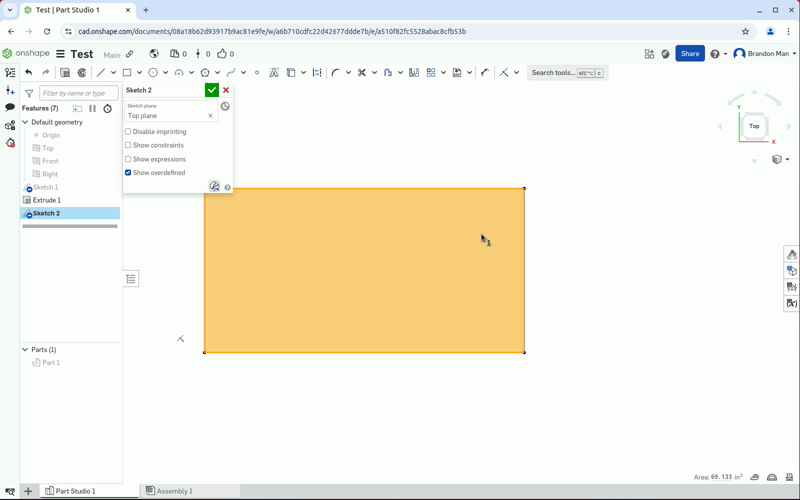
scroll(-6)
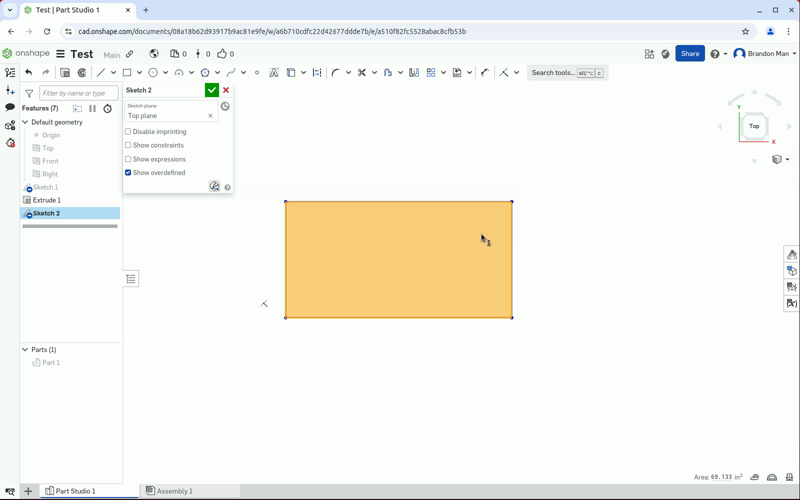
scroll(-6)
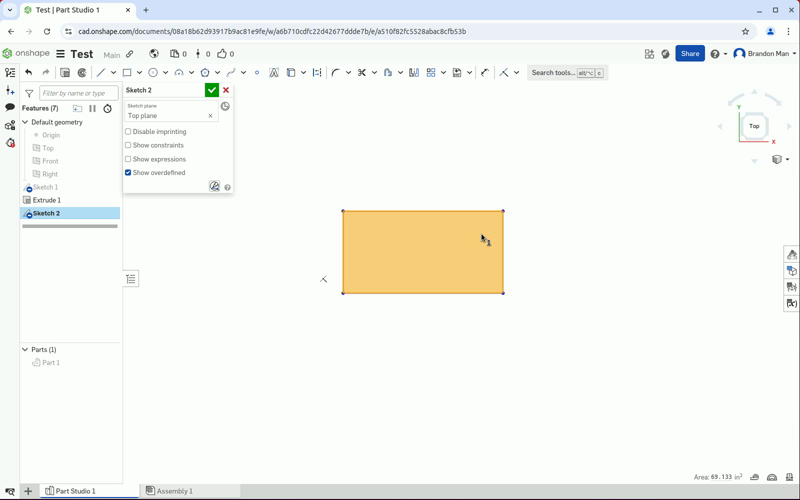
scroll(-6)
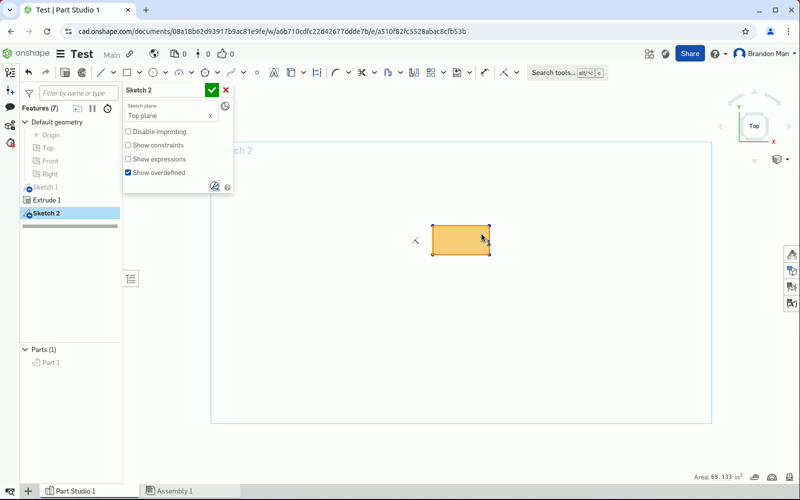
mouse_move(73, 352)
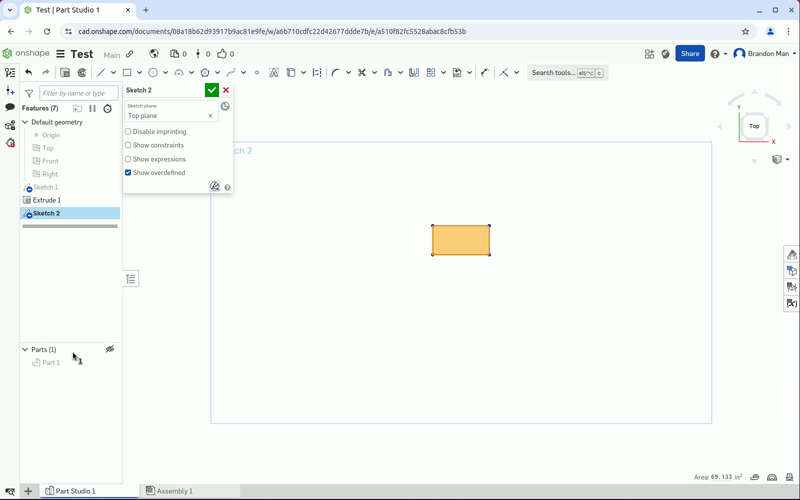
key(shift+y)
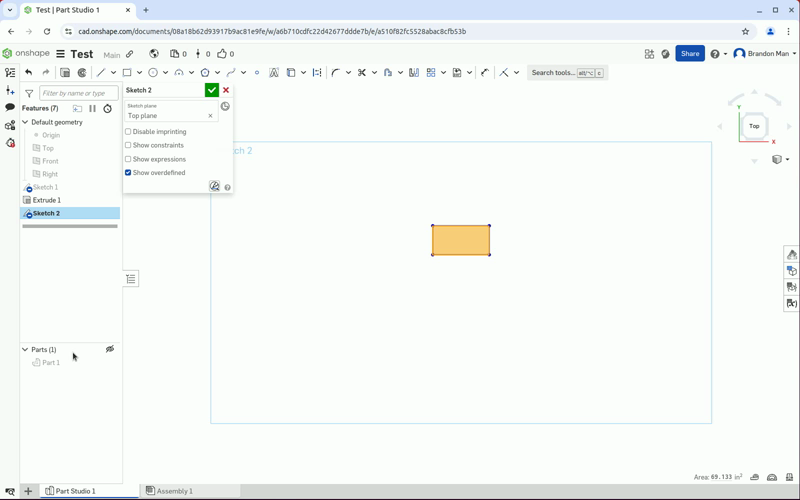
key(shift+e)
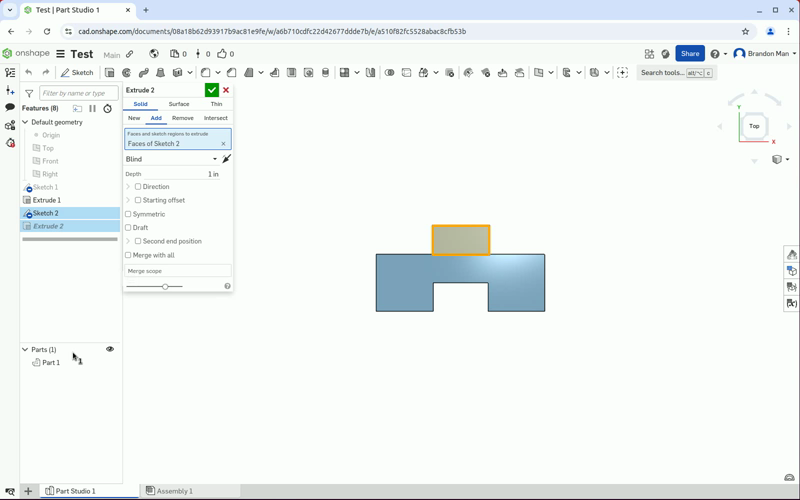
mouse_move(143, 106)
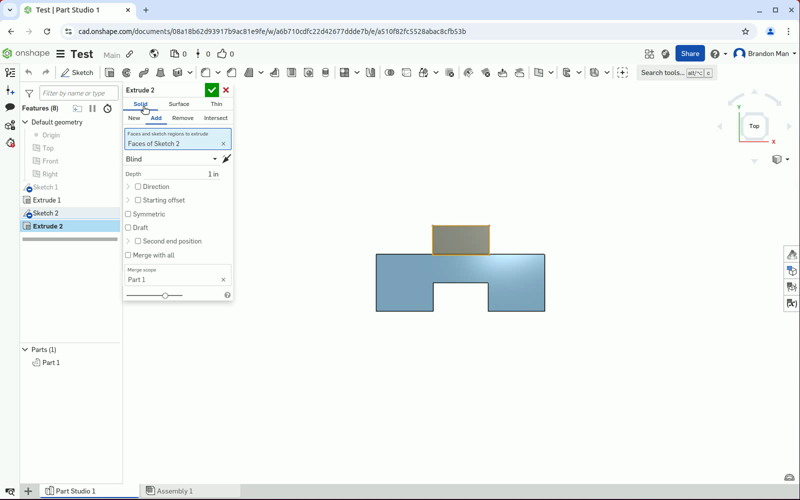
click(143, 106)
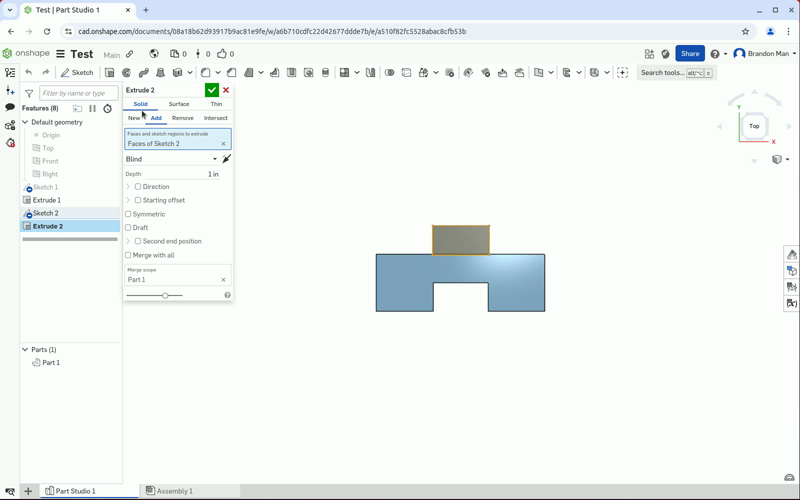
mouse_move(137, 120)
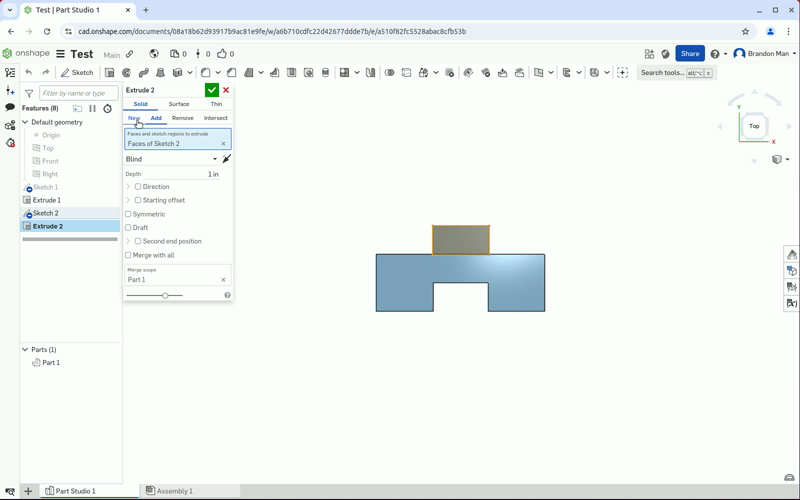
click(137, 120)
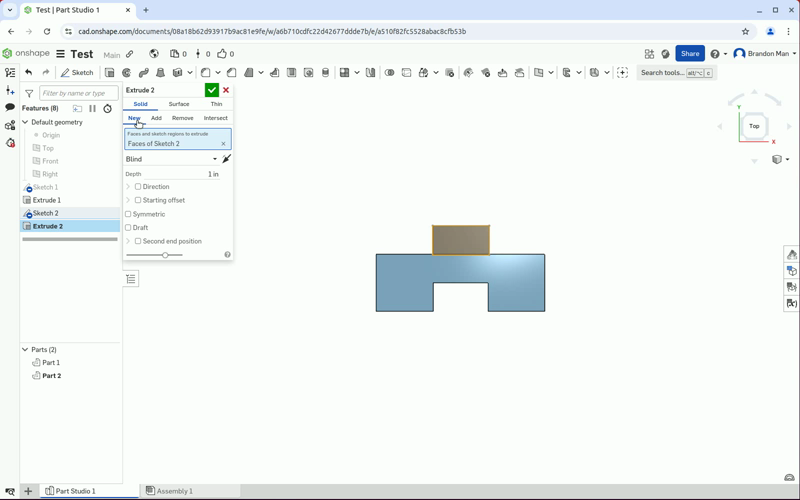
key(tab, 4)
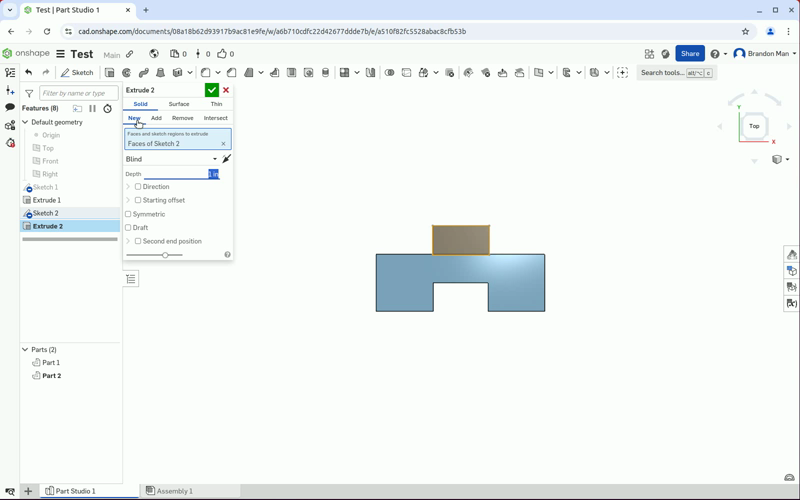
text(23.108)
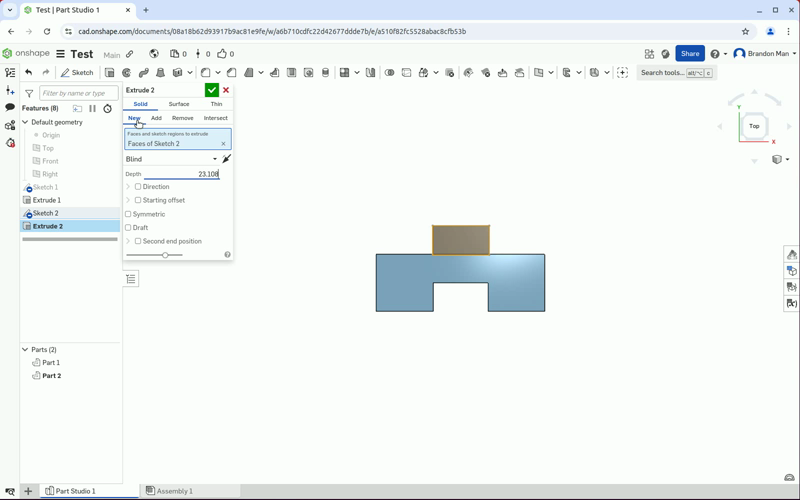
key(enter)
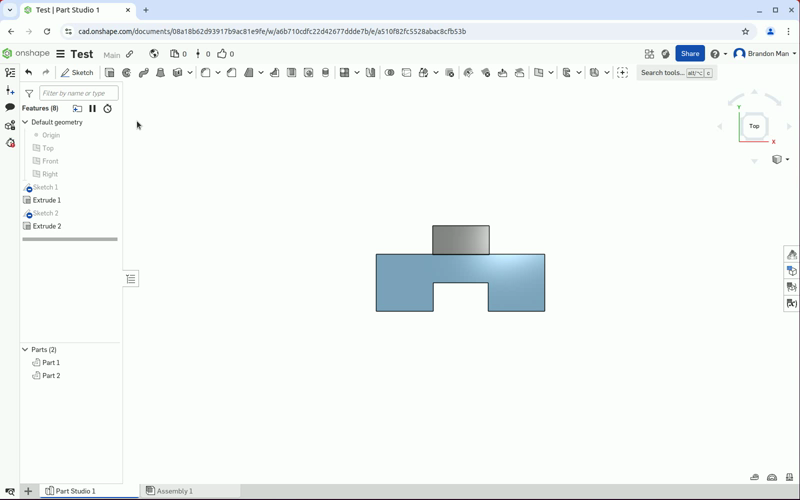
key(shift+h)
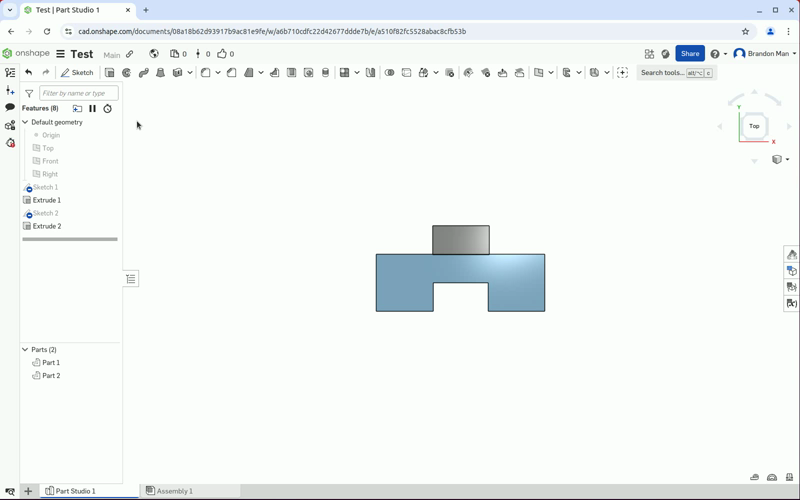
key(shift+h)
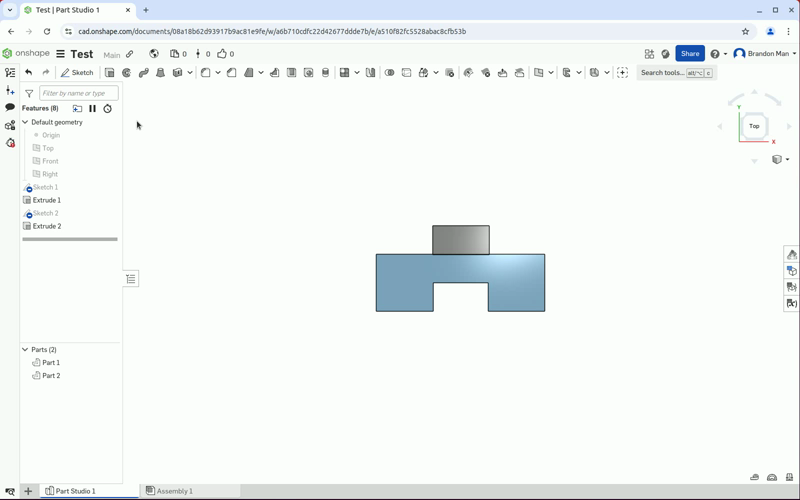
mouse_move(73, 189)
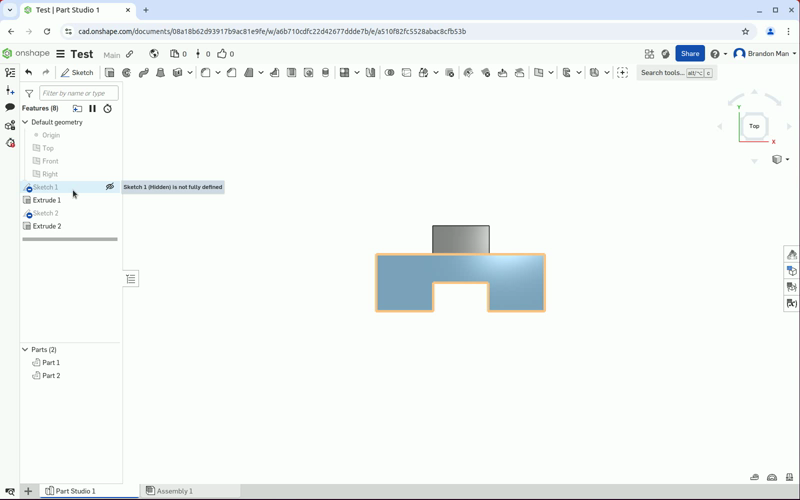
click(73, 189)
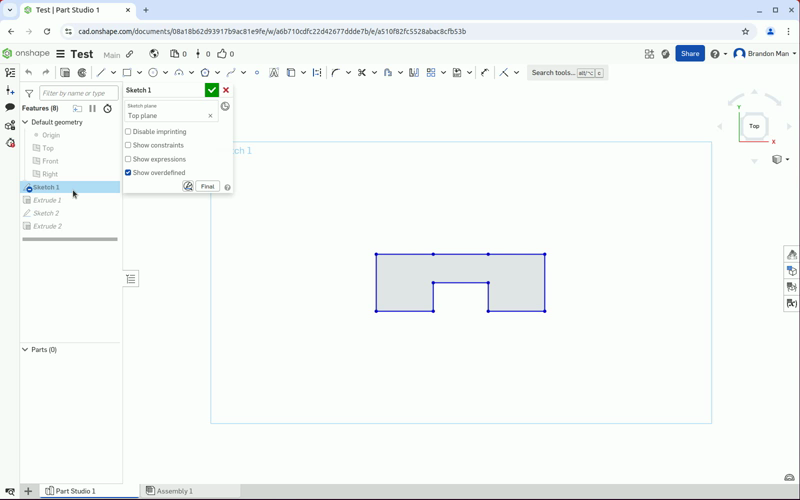
mouse_move(229, 92)
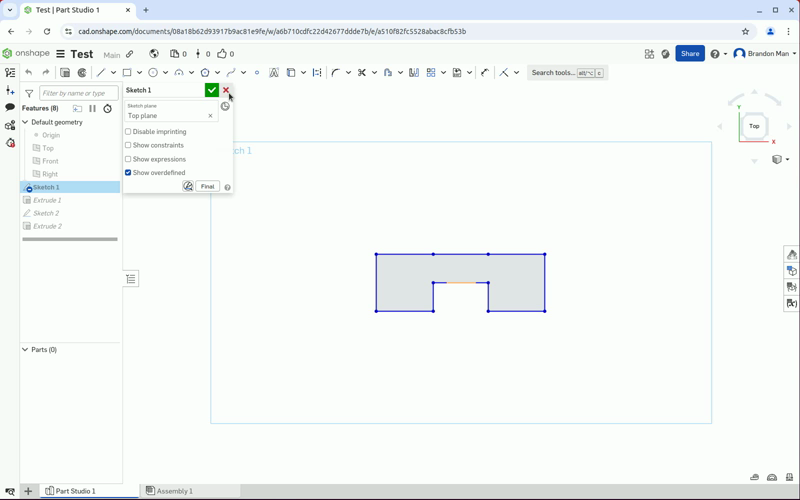
click(229, 92)
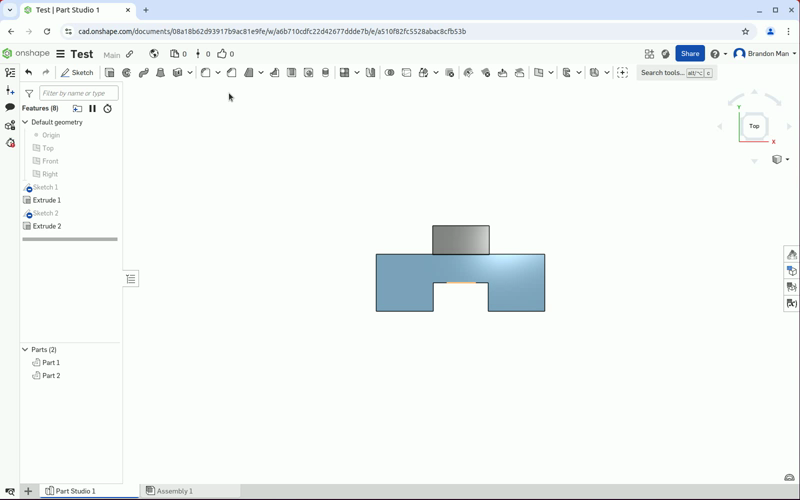
mouse_move(73, 352)
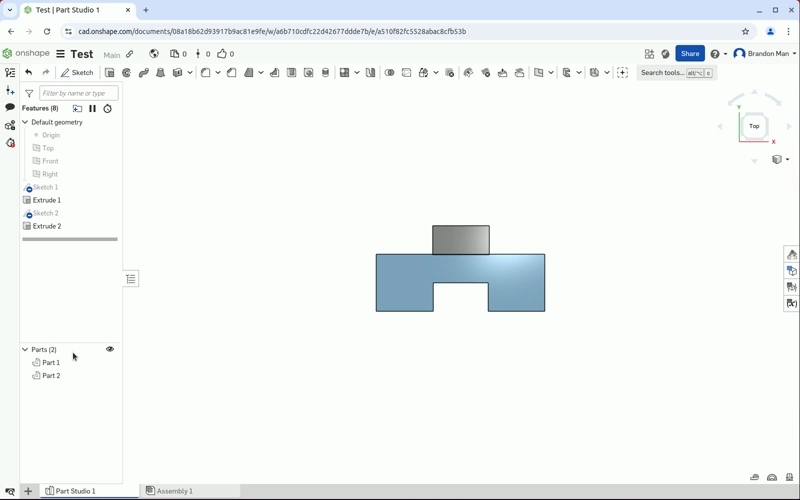
key(y)
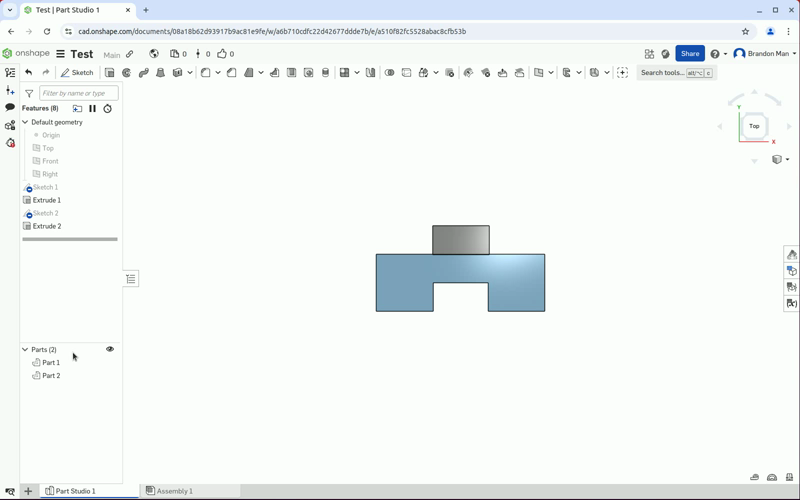
key(shift+p)
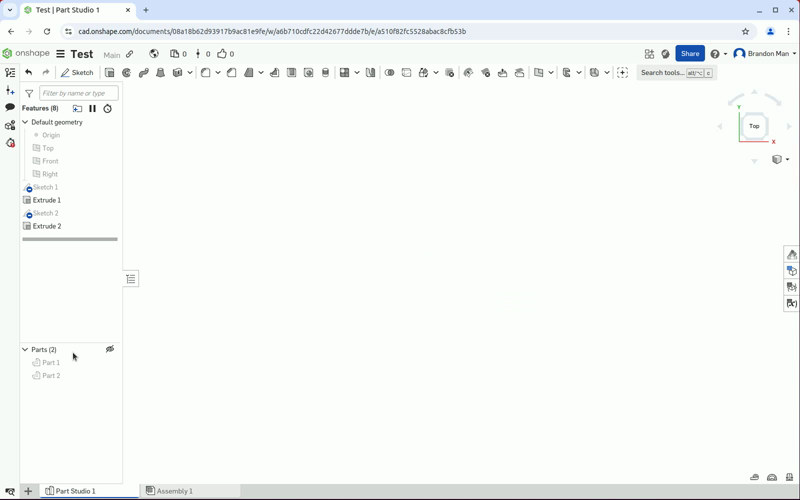
key(space)
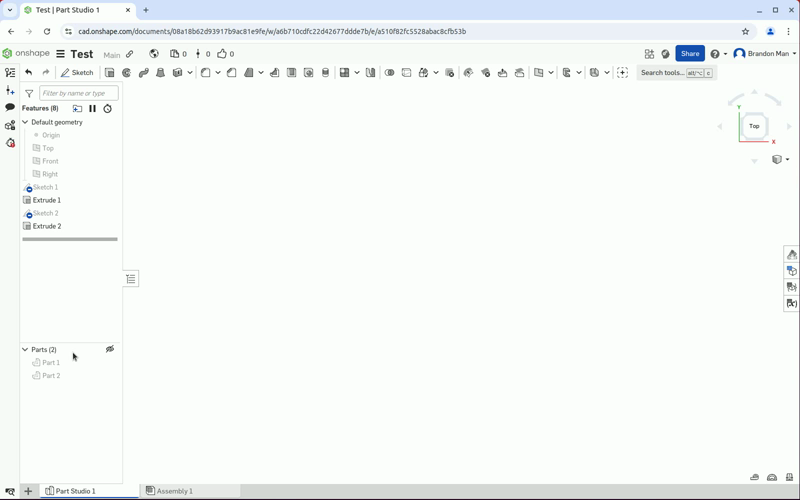
key_down(shift)
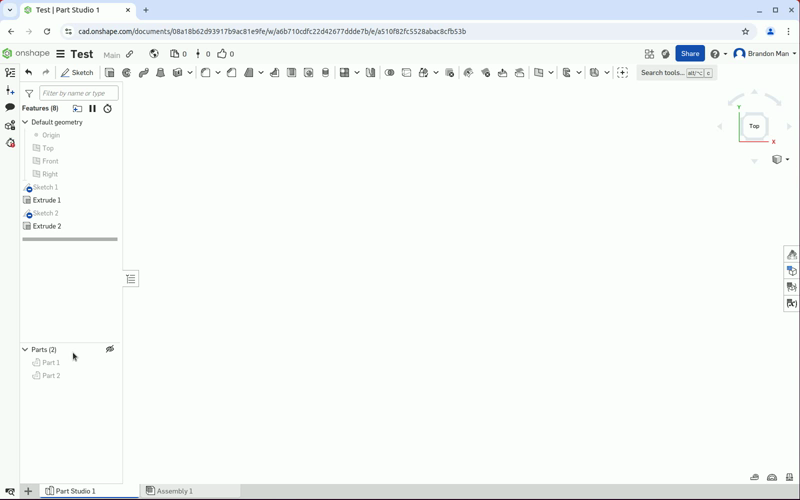
key(up)
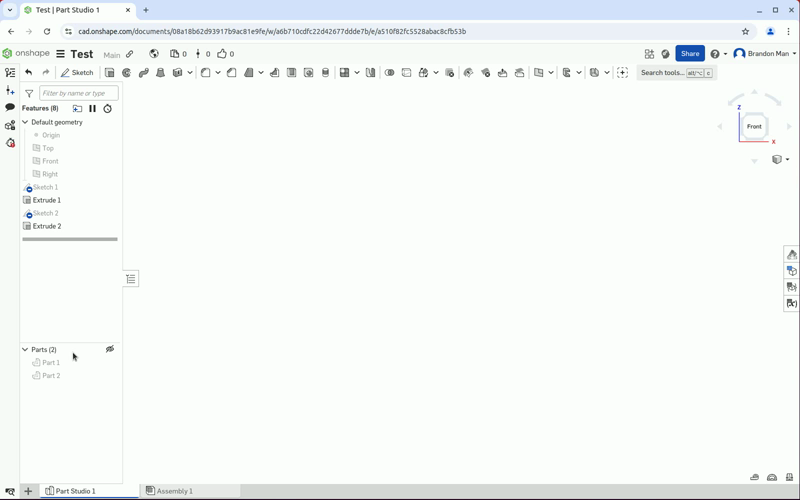
key_up(shift)
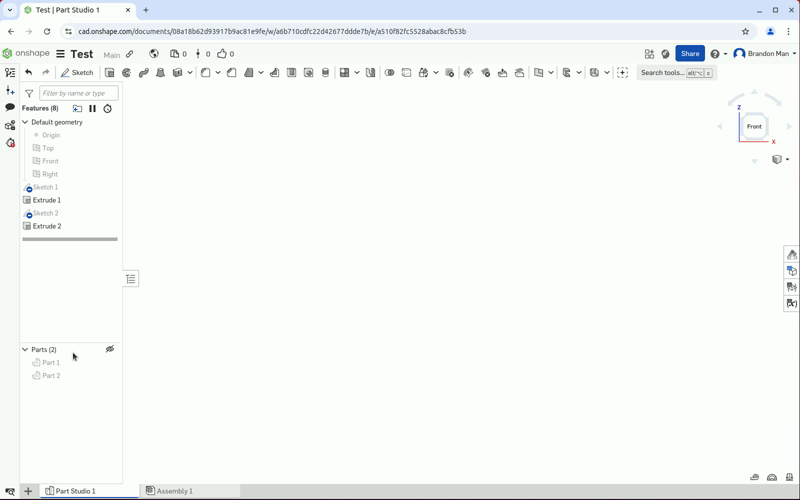
mouse_move(73, 352)
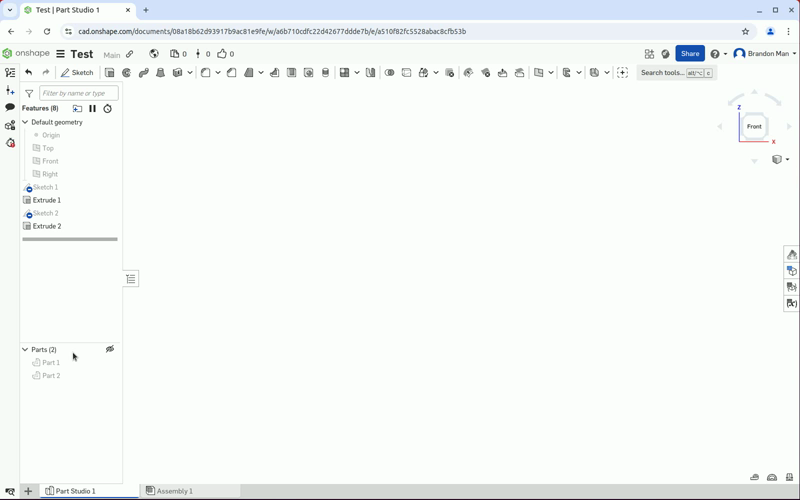
key(shift+y)
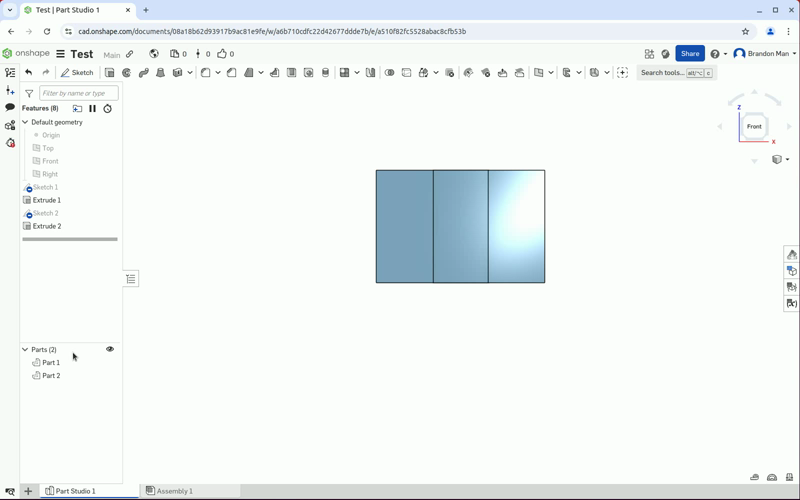
mouse_move(541, 75)
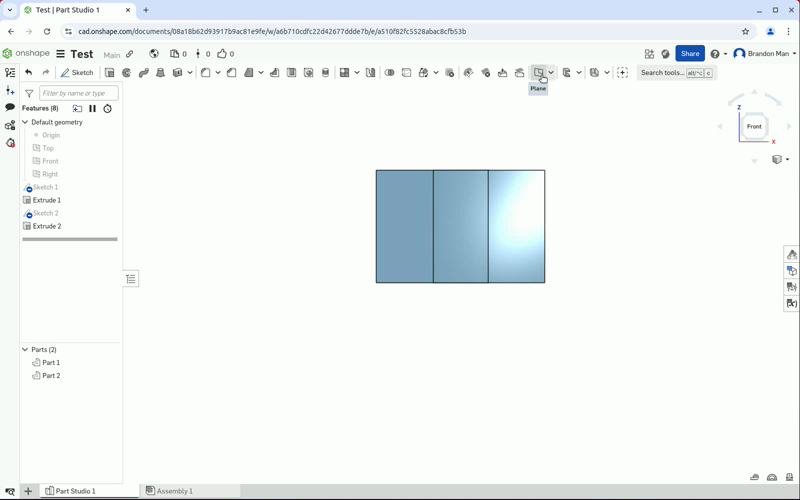
click(541, 75)
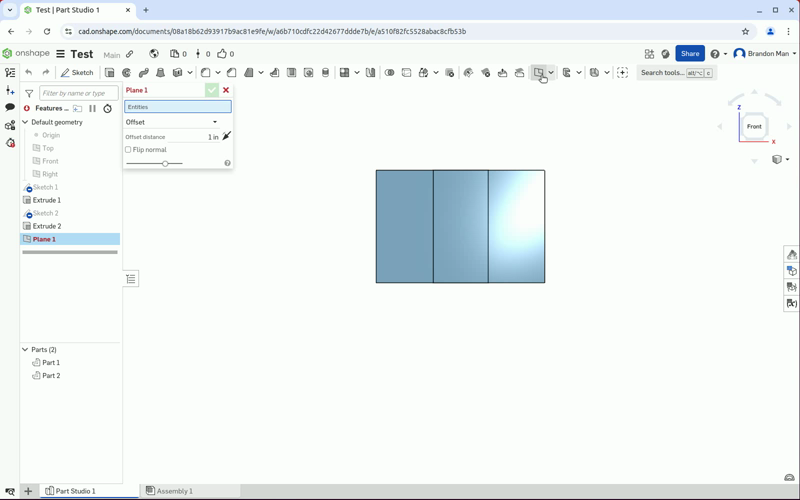
mouse_move(73, 163)
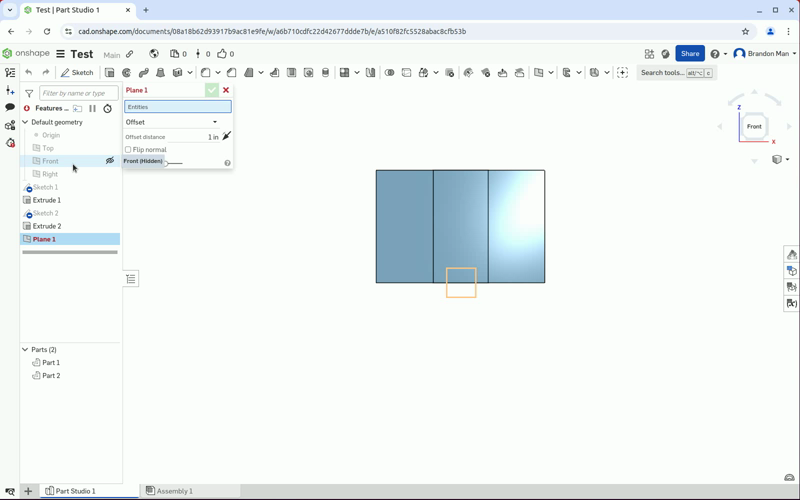
click(73, 163)
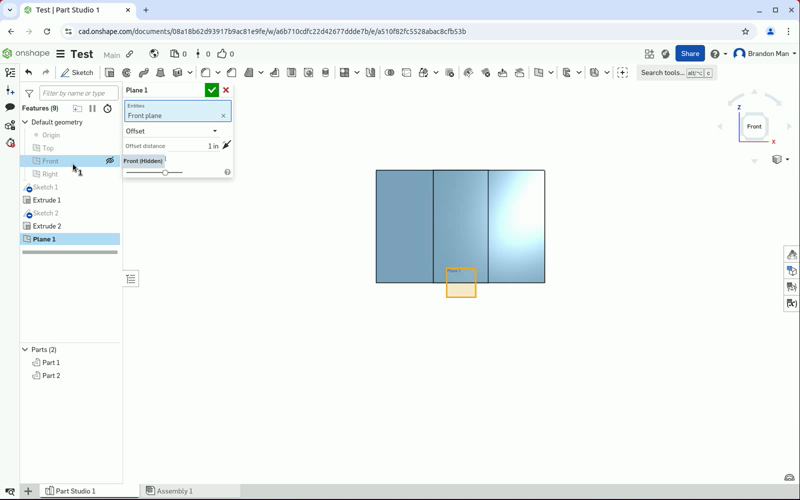
key(tab, 2)
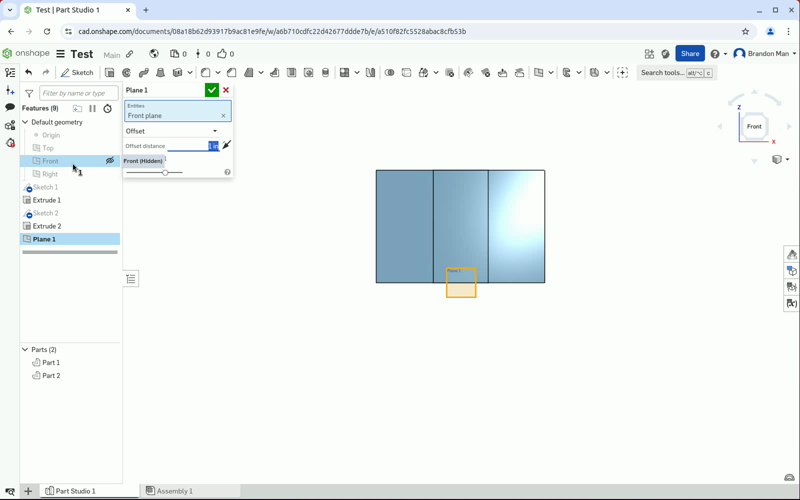
text(5.792)
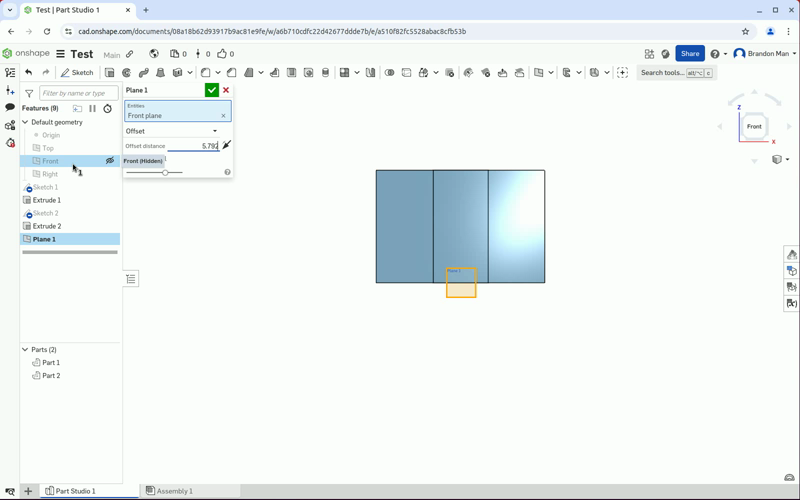
key(enter, 2)
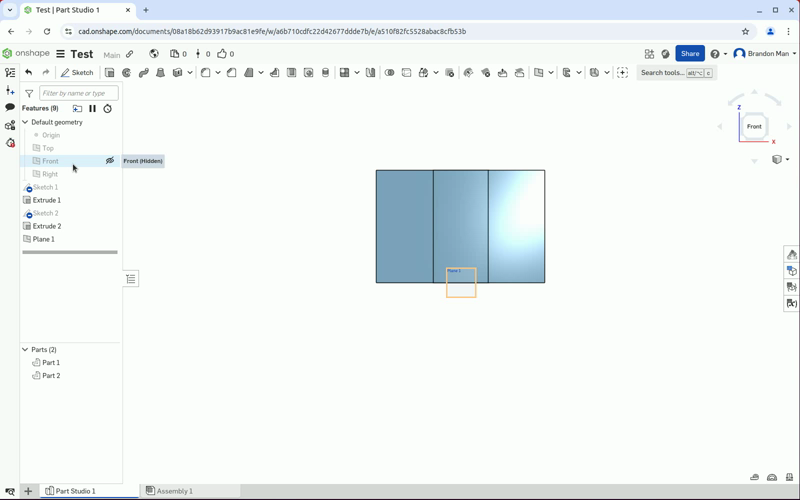
key(shift+s)
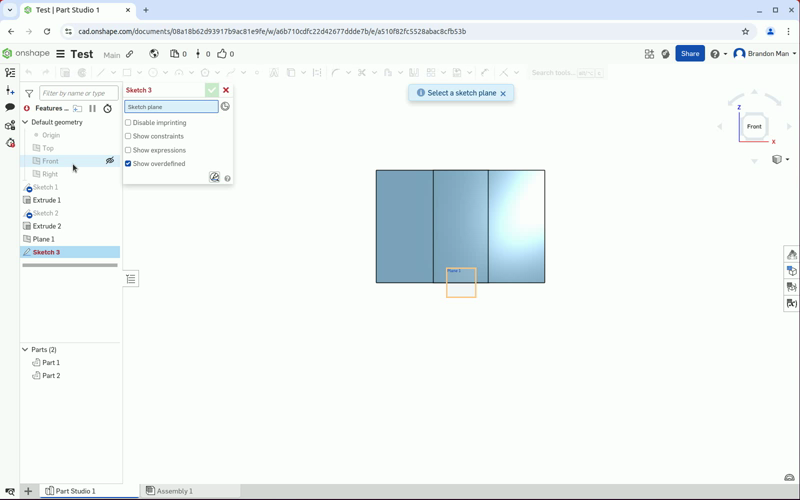
mouse_move(73, 241)
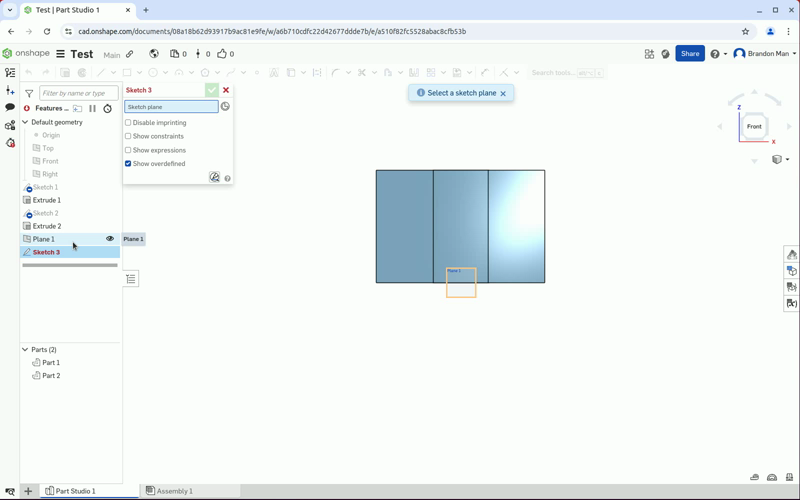
click(73, 241)
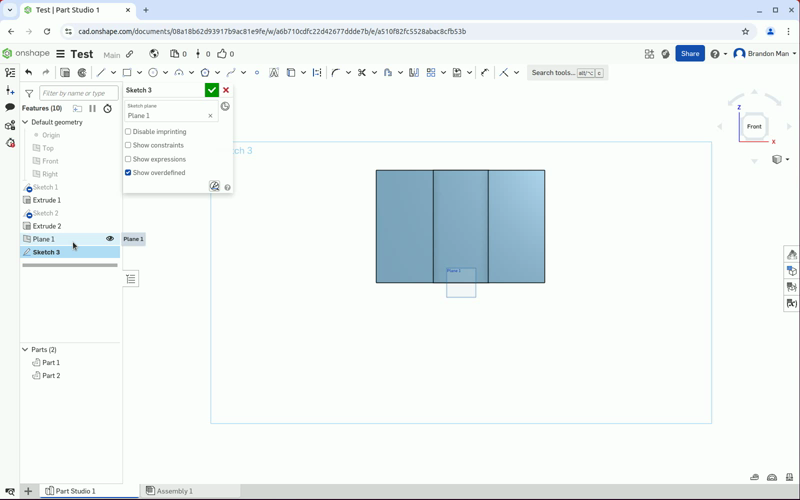
mouse_move(73, 352)
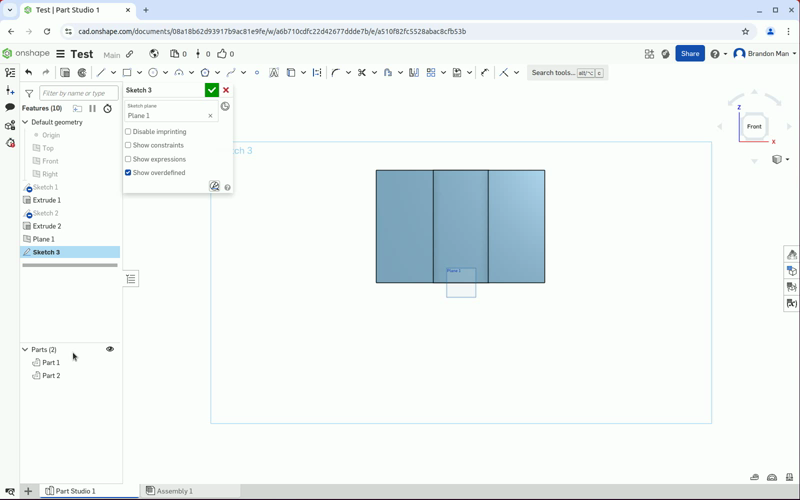
key(y)
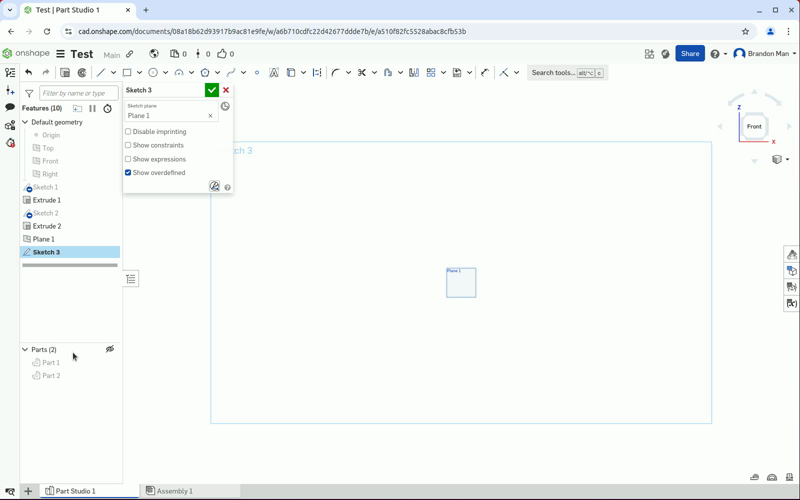
key(l)
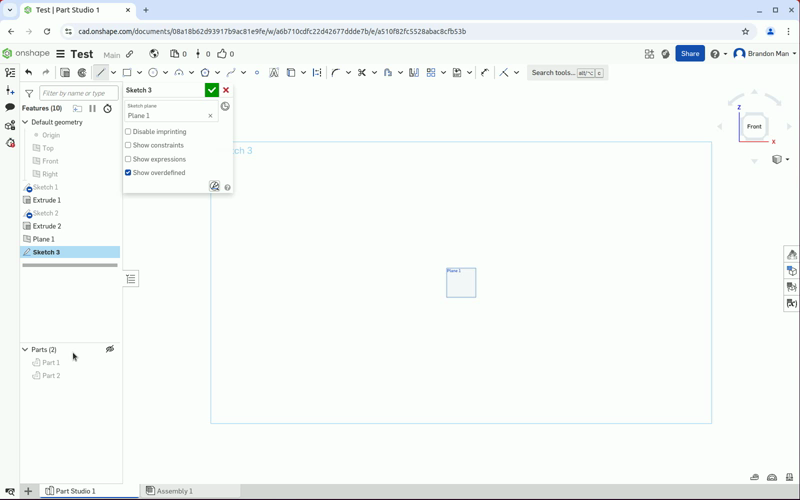
key_down(shift)
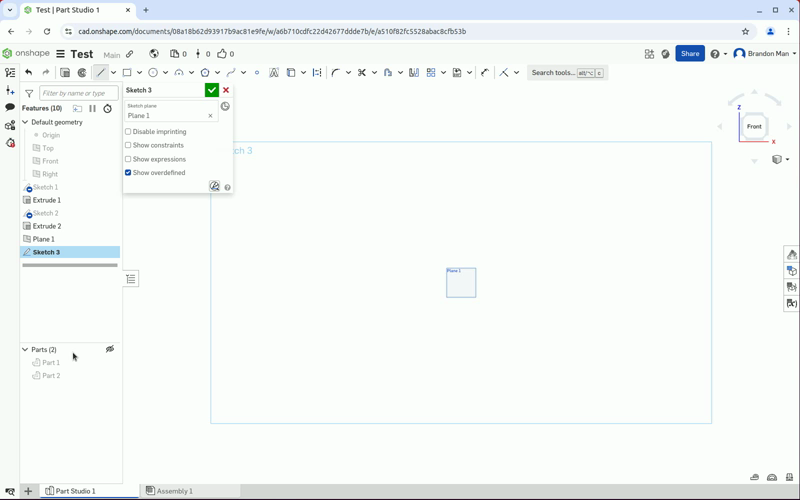
mouse_move(516, 254)
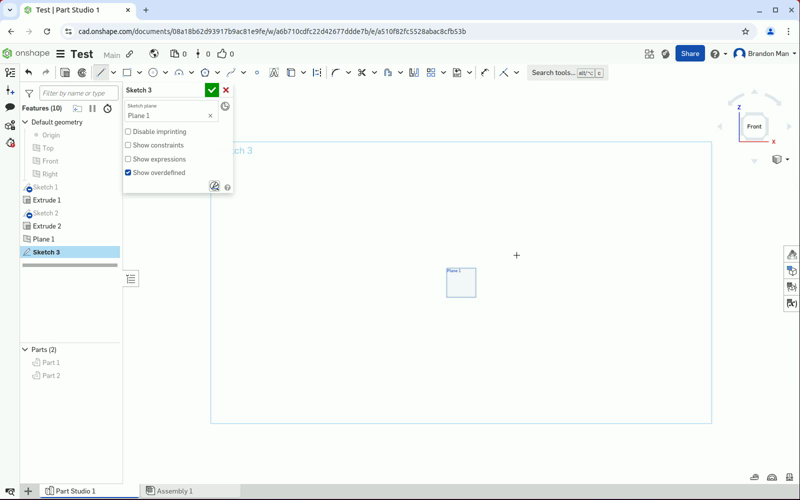
click(516, 254)
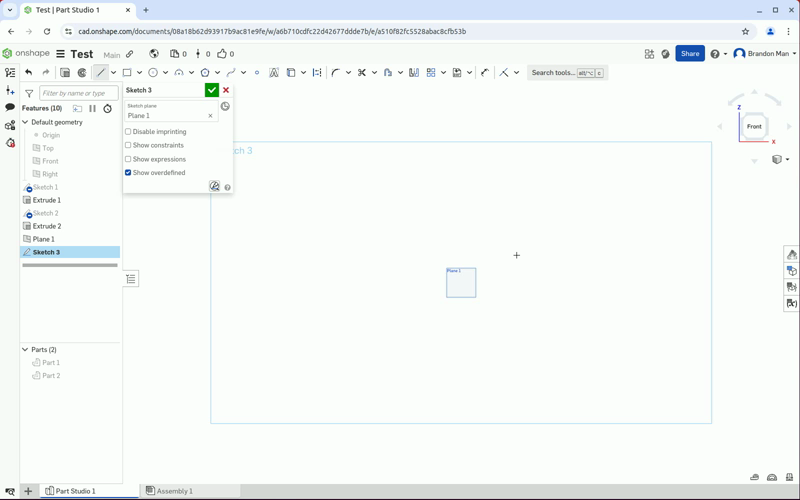
key_up(shift)
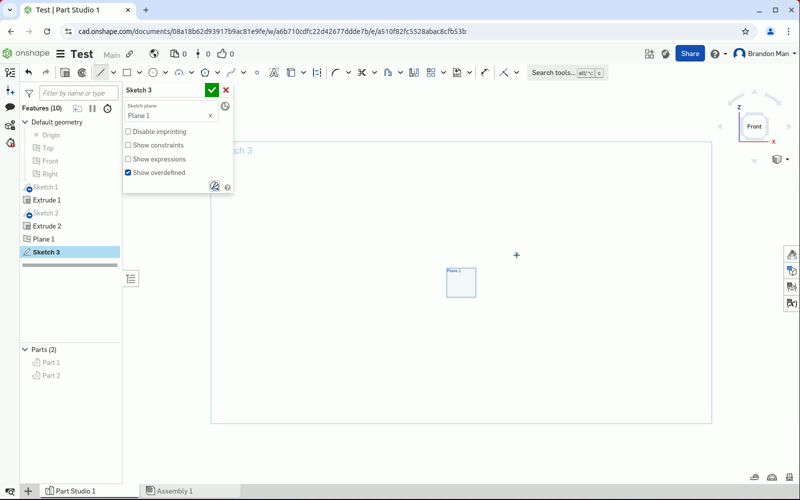
key_down(shift)
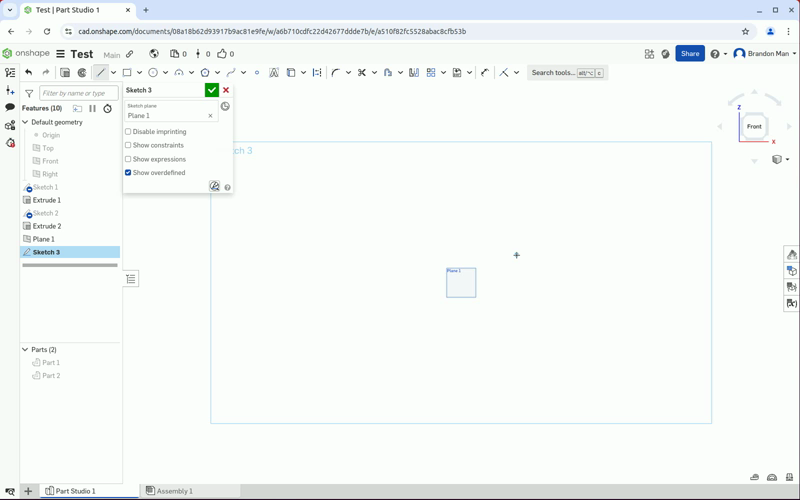
mouse_move(546, 254)
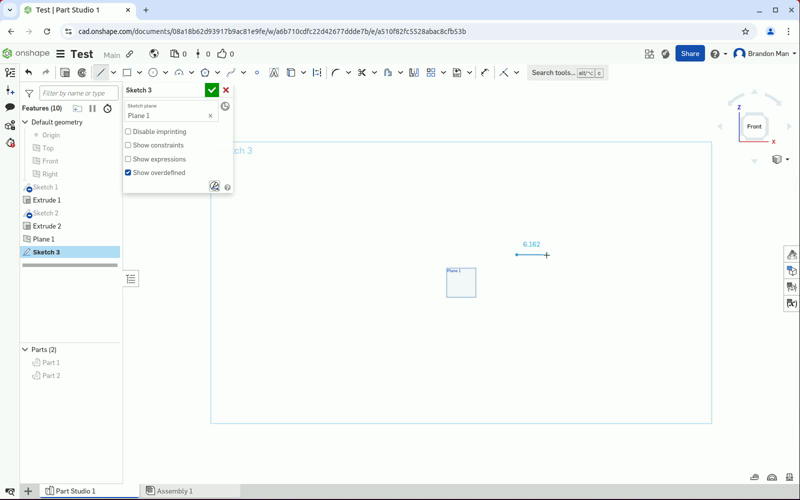
mouse_move(545, 254)
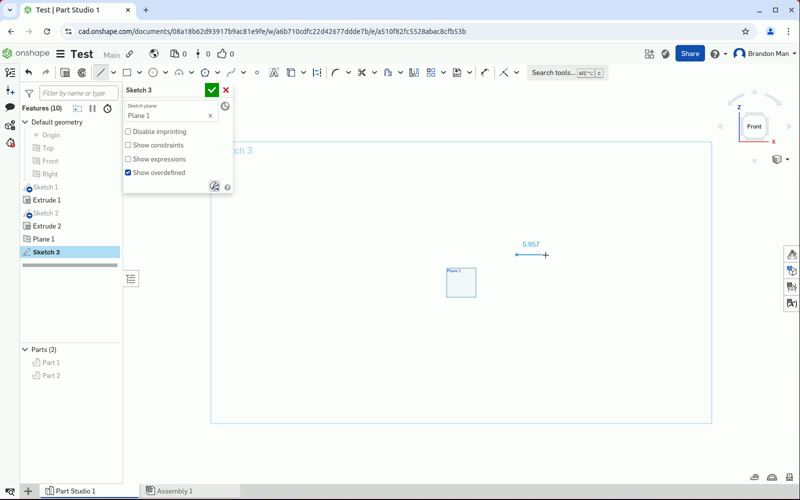
click(545, 254)
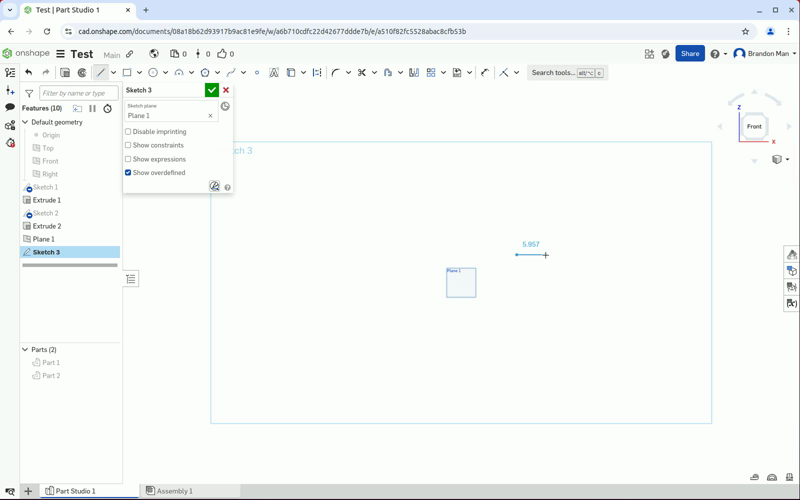
key_up(shift)
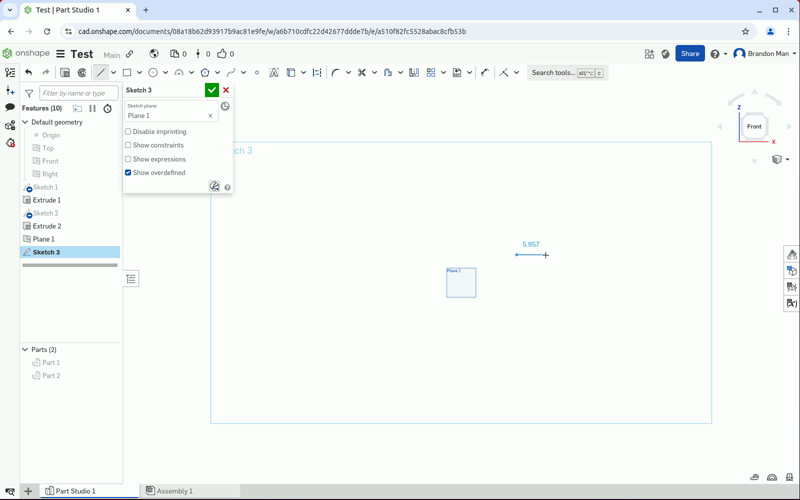
key_down(shift)
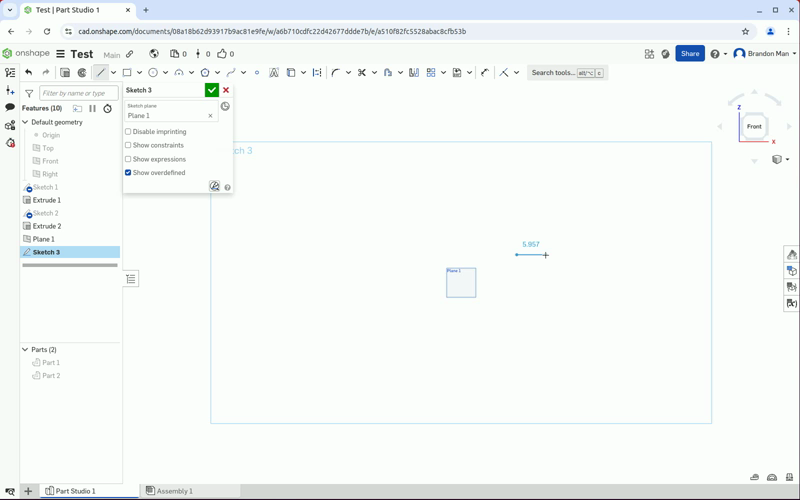
mouse_move(575, 254)
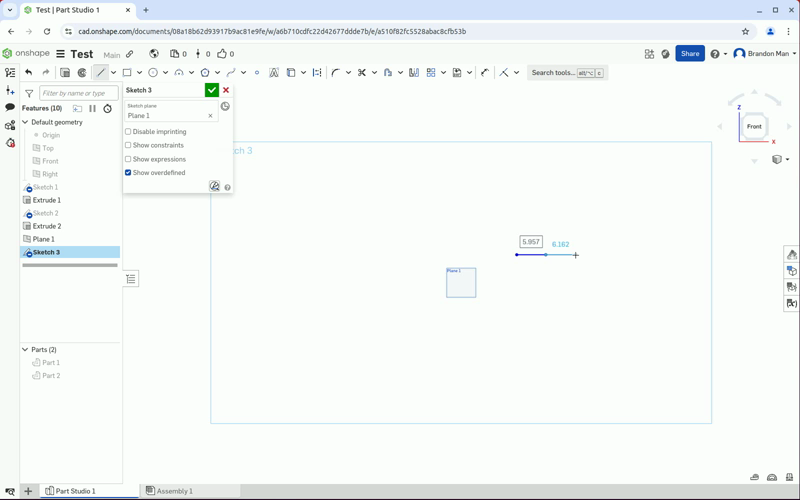
mouse_move(545, 198)
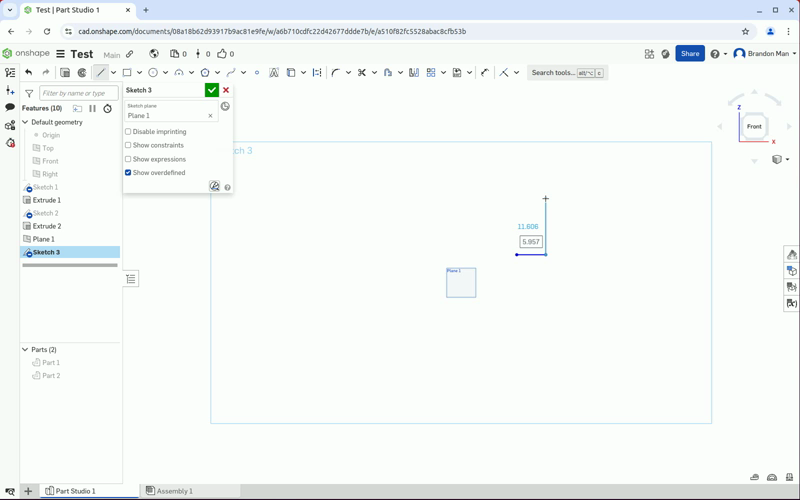
click(545, 198)
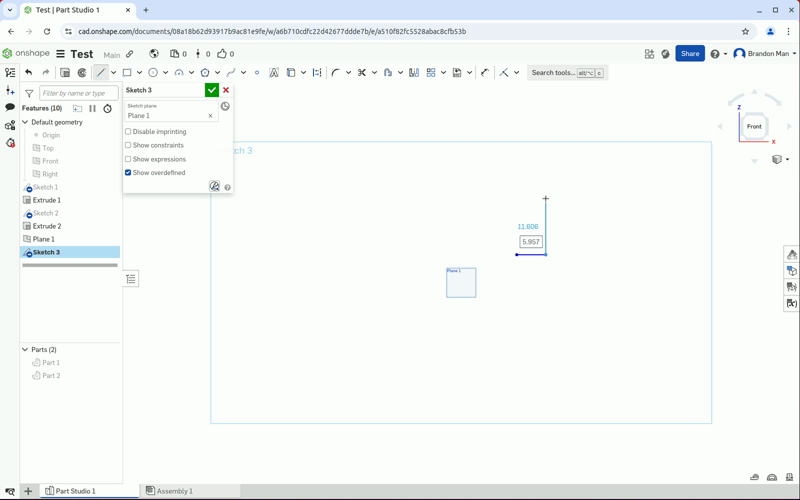
key_up(shift)
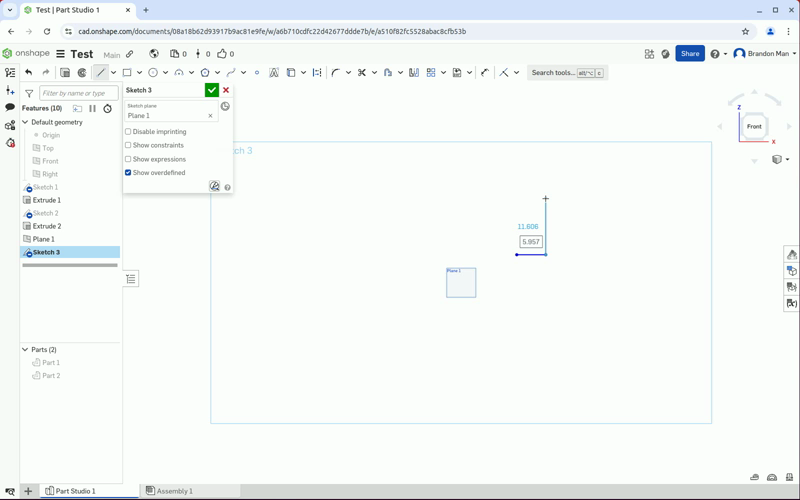
key_down(shift)
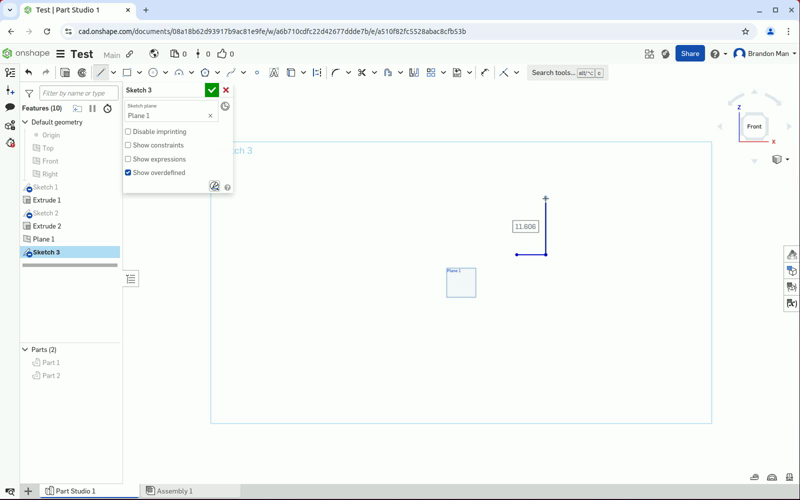
mouse_move(575, 198)
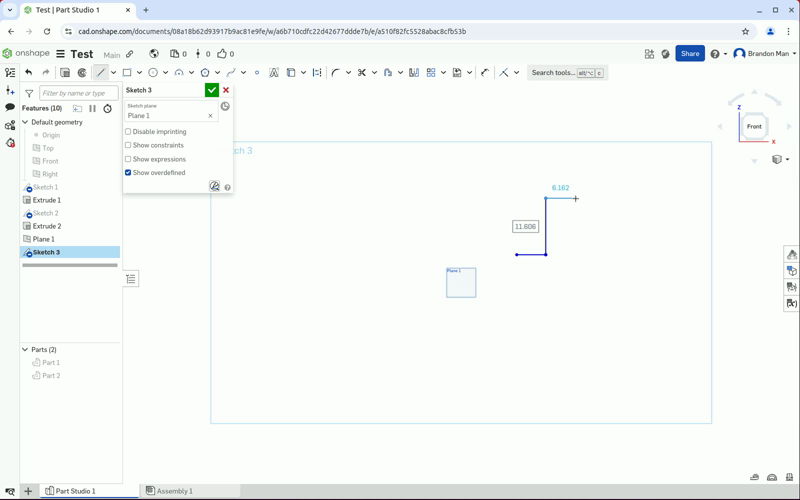
mouse_move(516, 198)
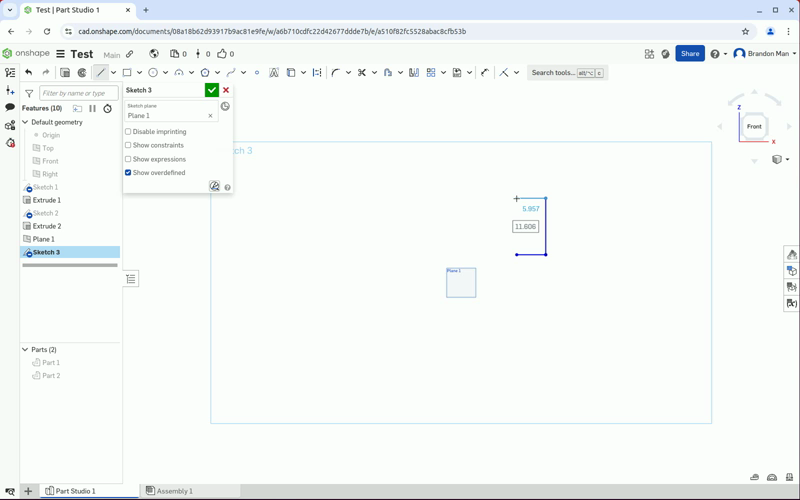
click(516, 198)
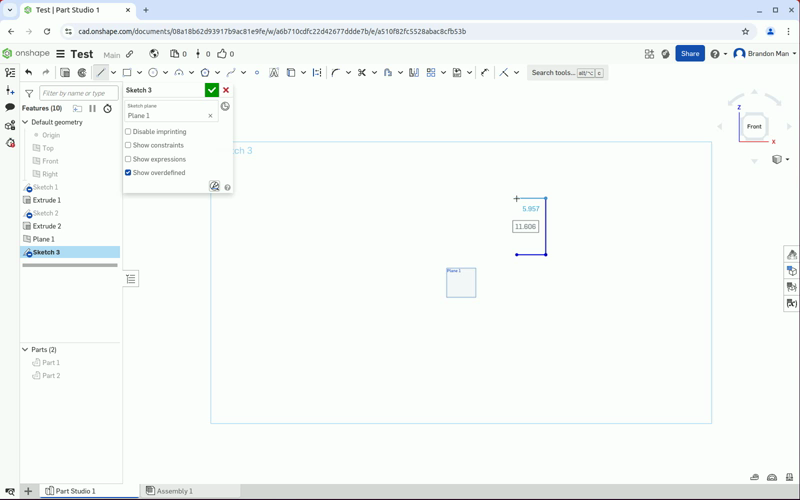
key_up(shift)
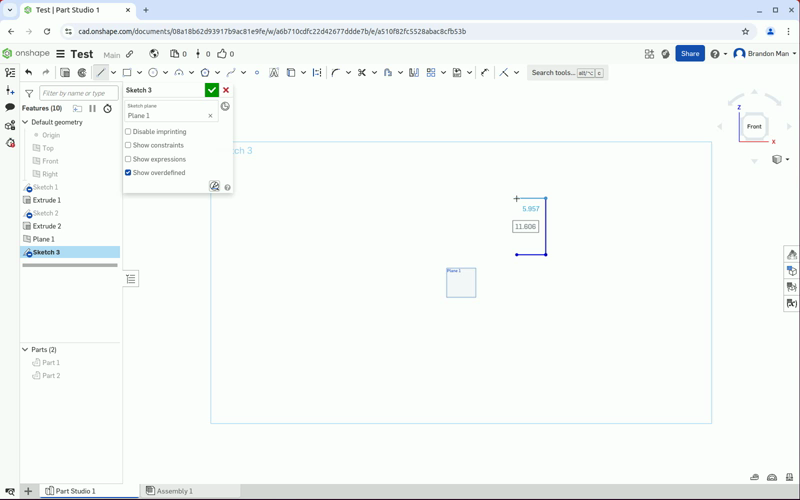
mouse_move(546, 198)
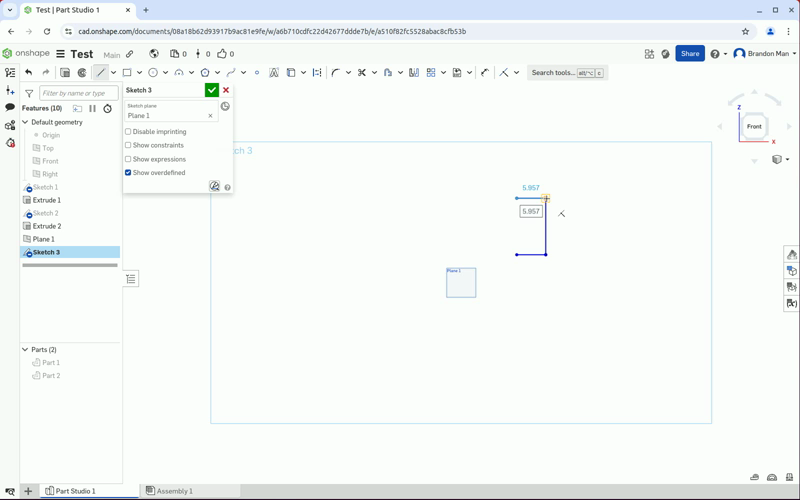
key_down(shift)
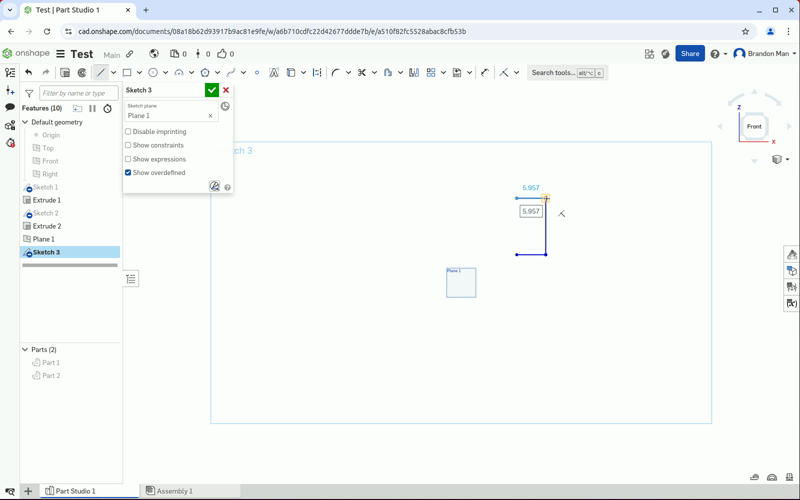
mouse_move(516, 254)
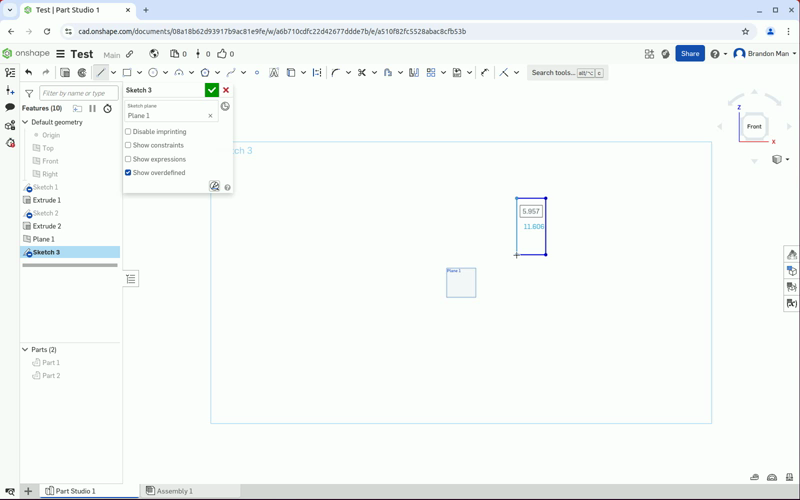
key_up(shift)
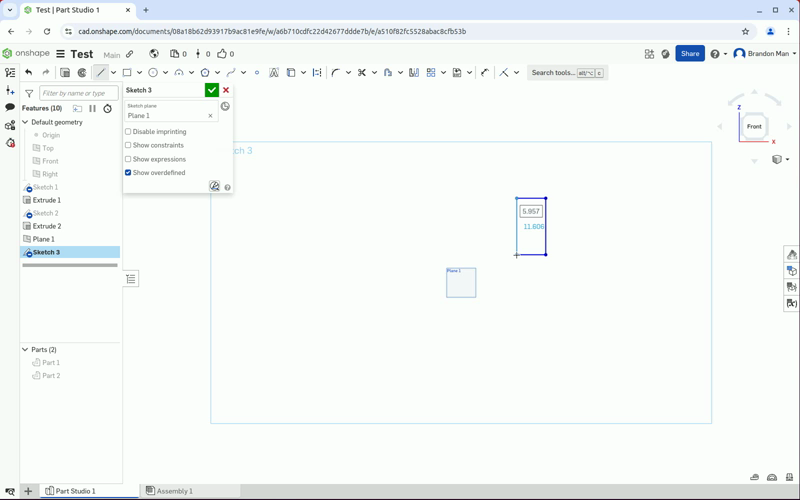
click(516, 254)
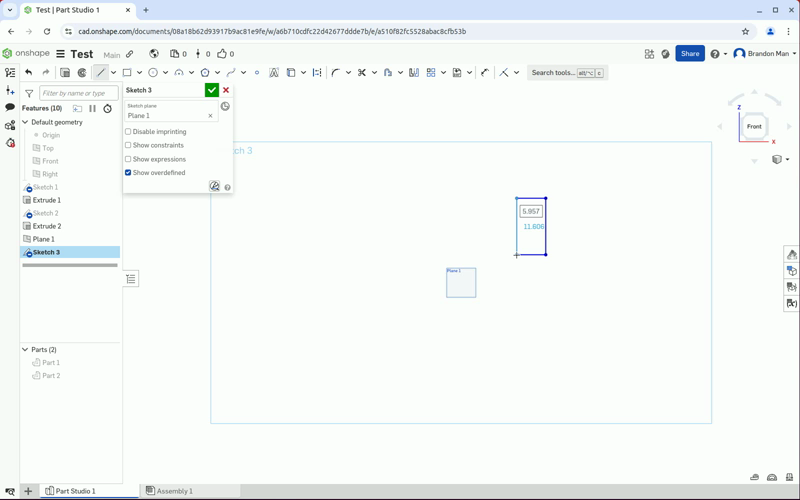
key(esc)
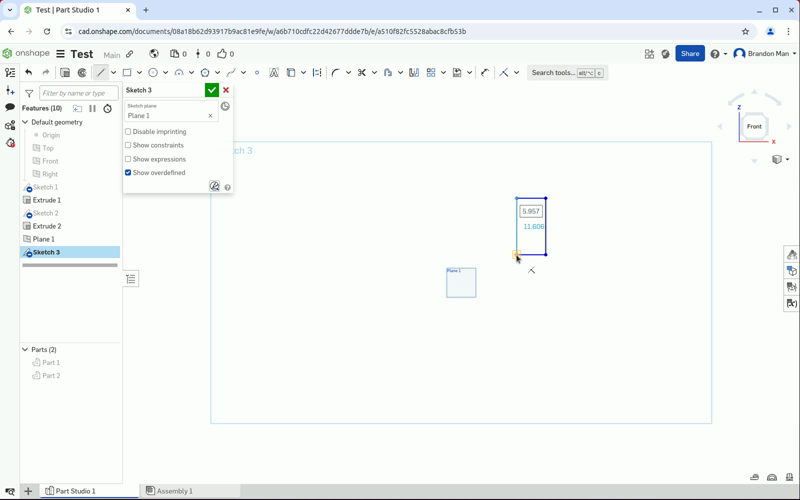
mouse_move(518, 231)
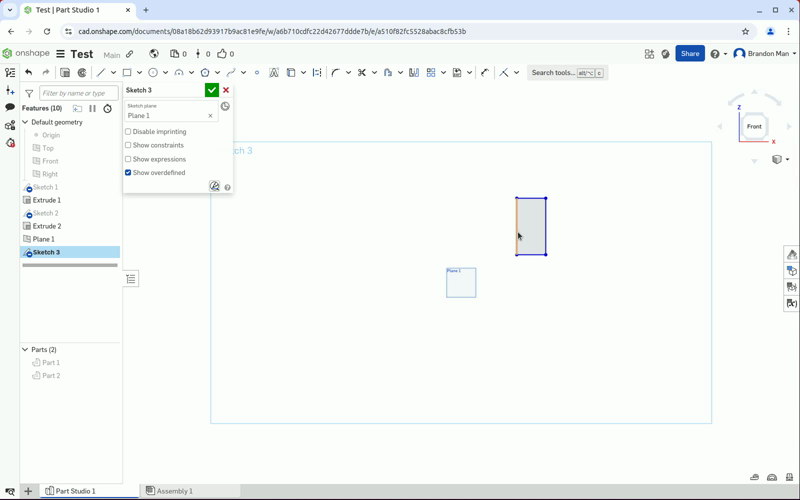
scroll(6)
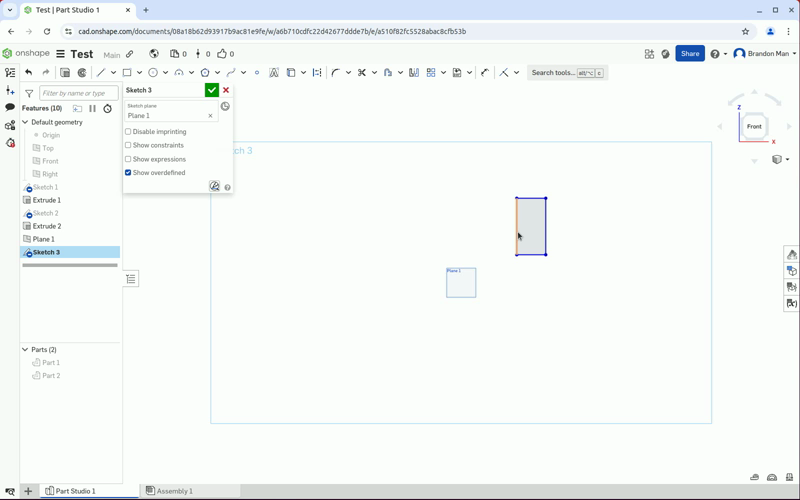
scroll(6)
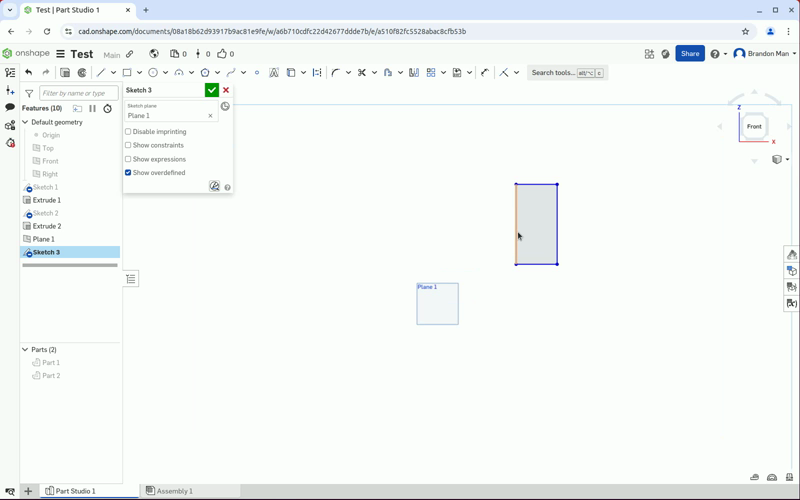
scroll(6)
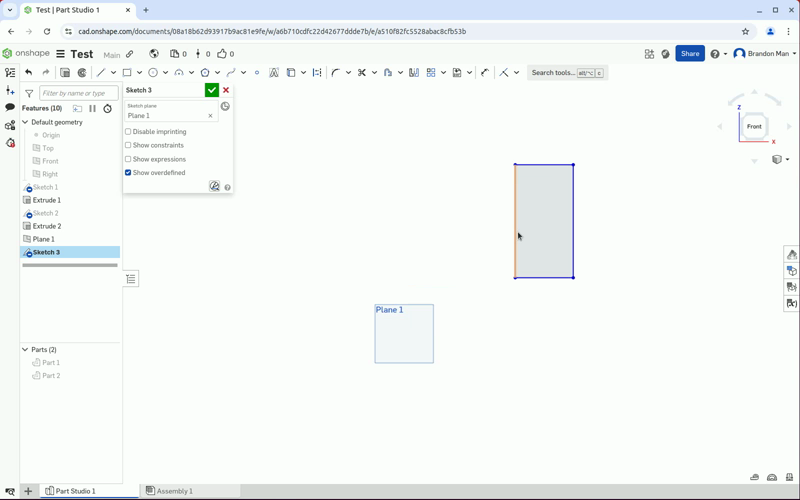
scroll(6)
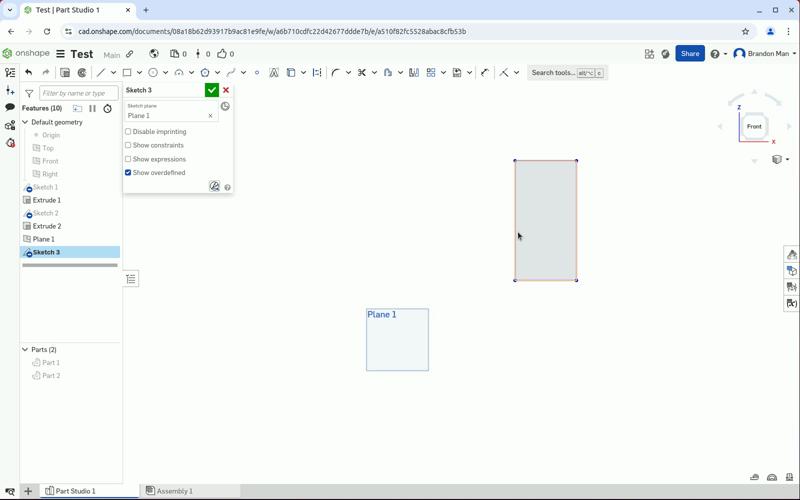
scroll(6)
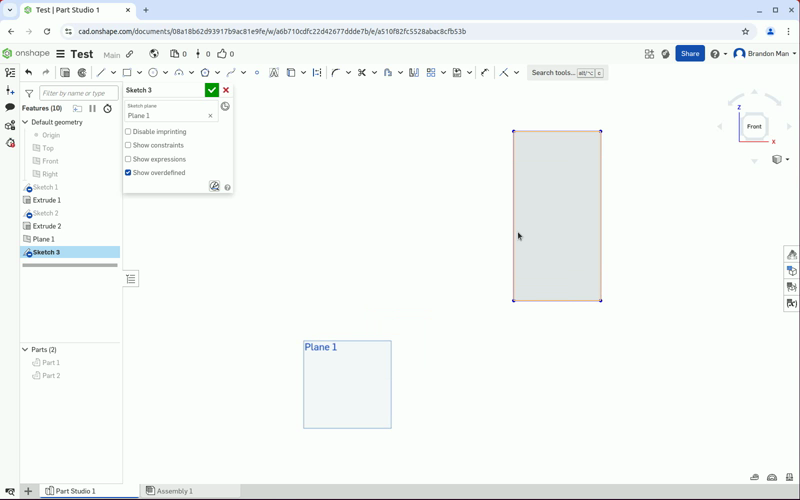
scroll(6)
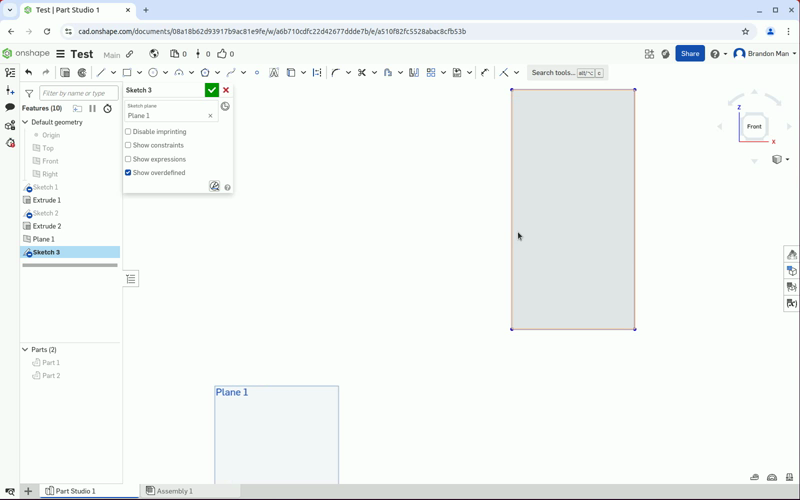
scroll(6)
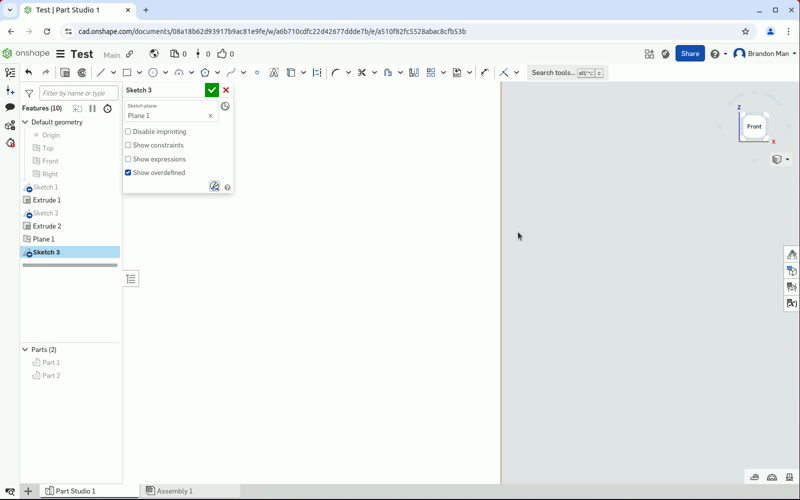
click(518, 231)
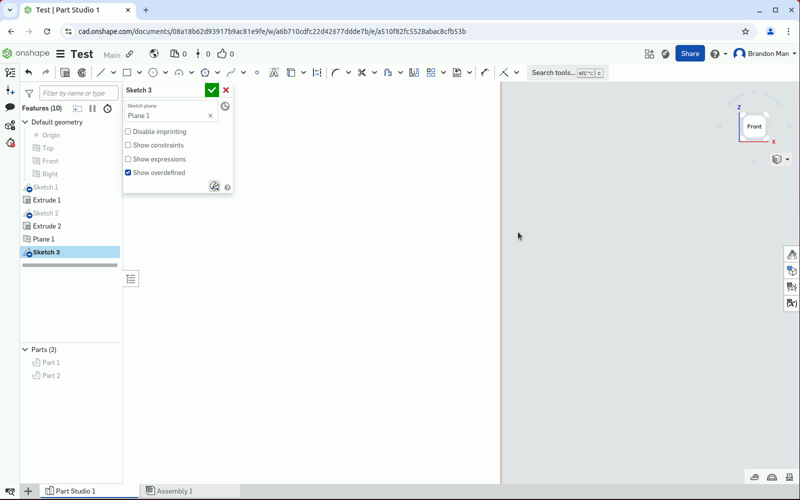
scroll(-6)
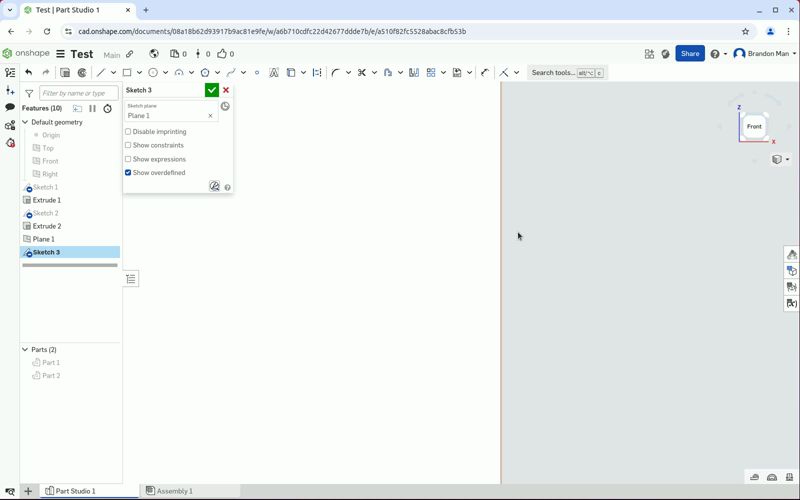
scroll(-6)
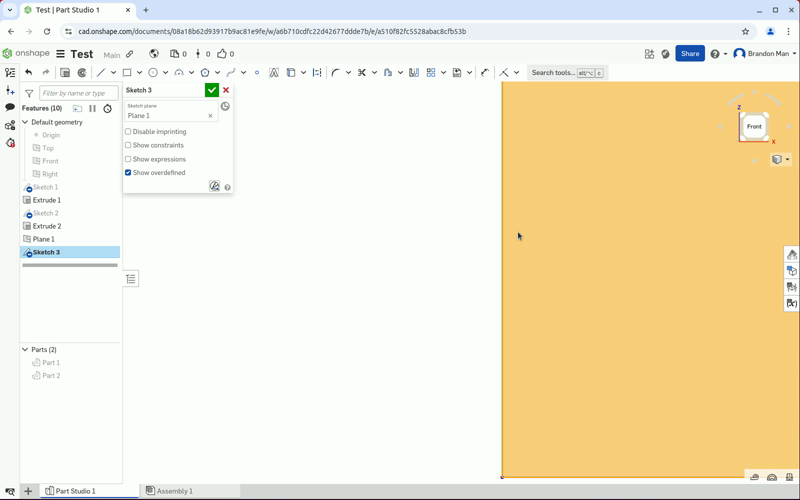
scroll(-6)
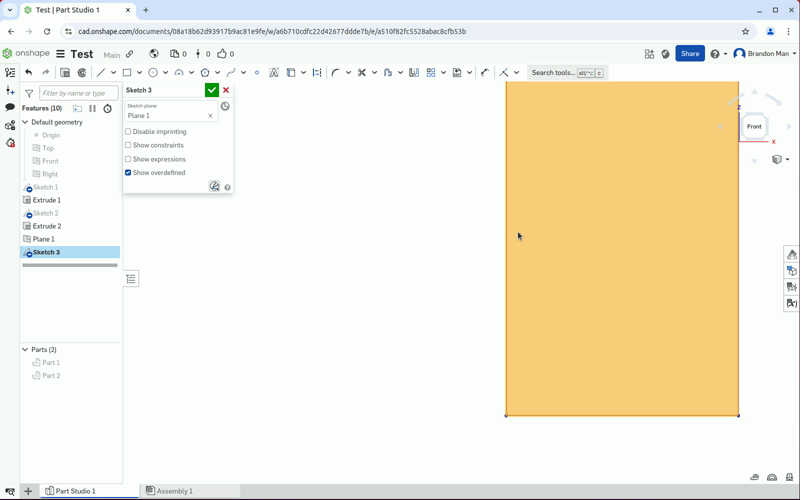
scroll(-6)
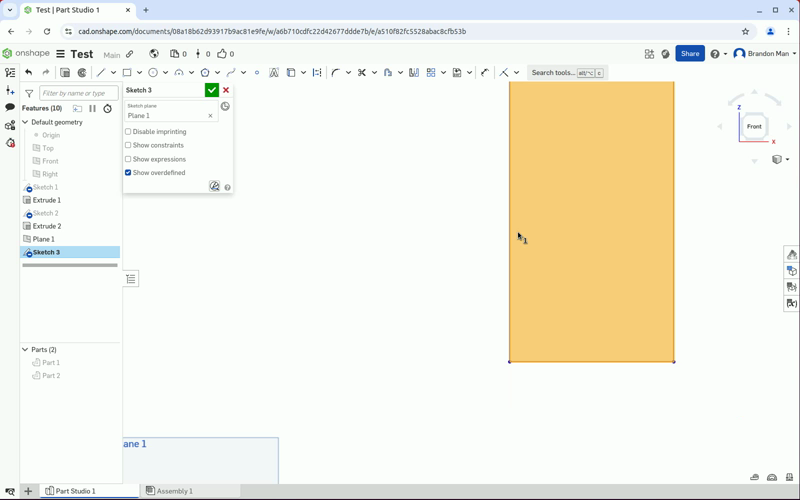
scroll(-6)
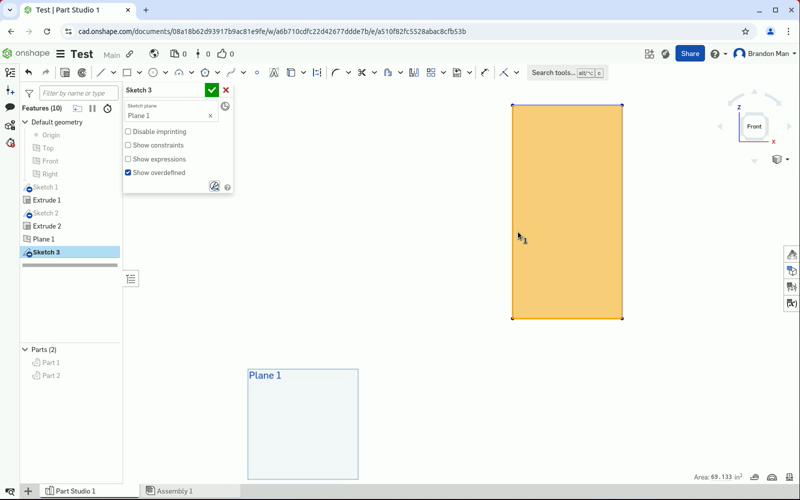
scroll(-6)
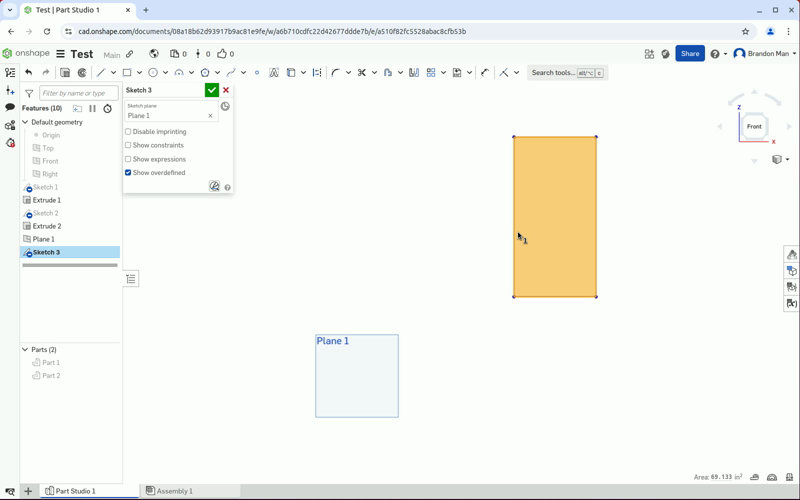
scroll(-6)
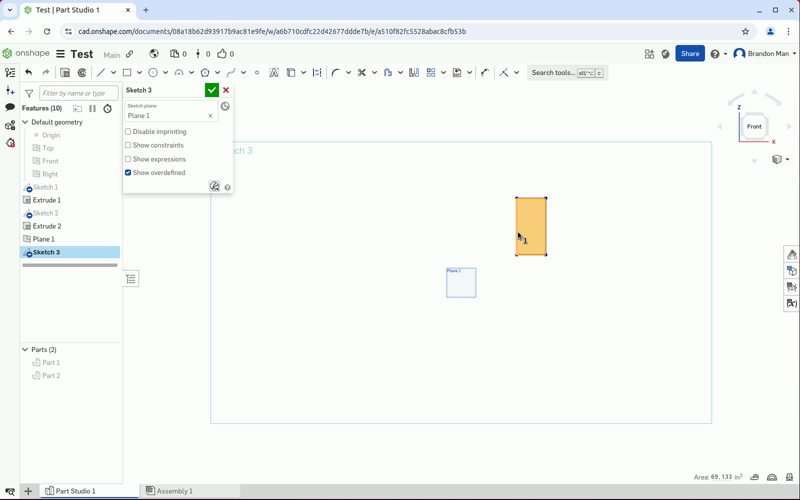
mouse_move(73, 352)
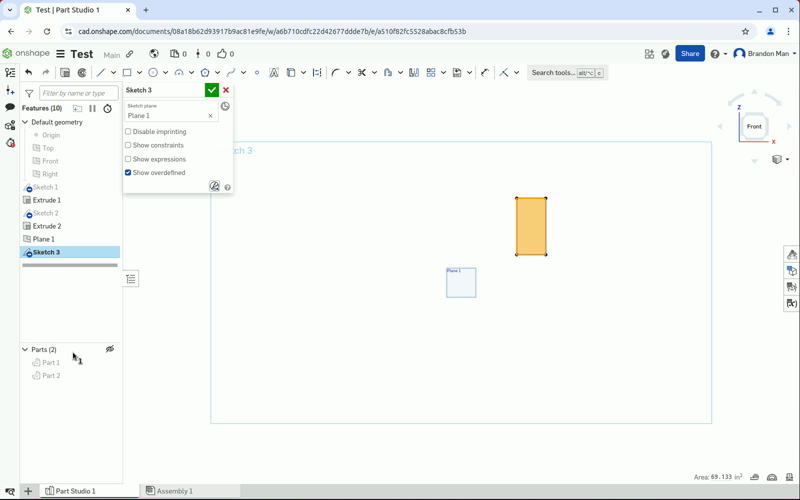
key(shift+y)
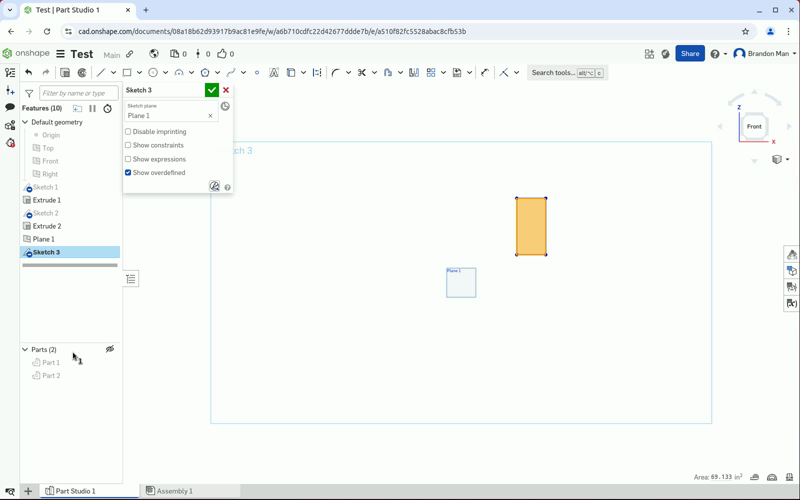
key(shift+e)
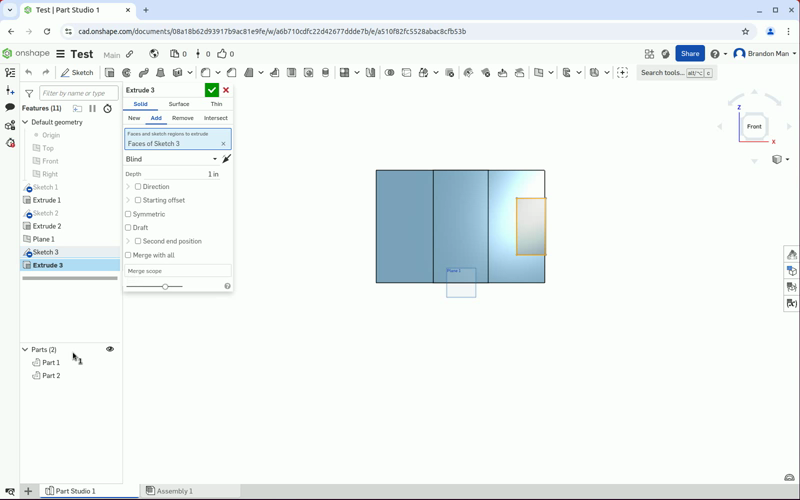
mouse_move(143, 106)
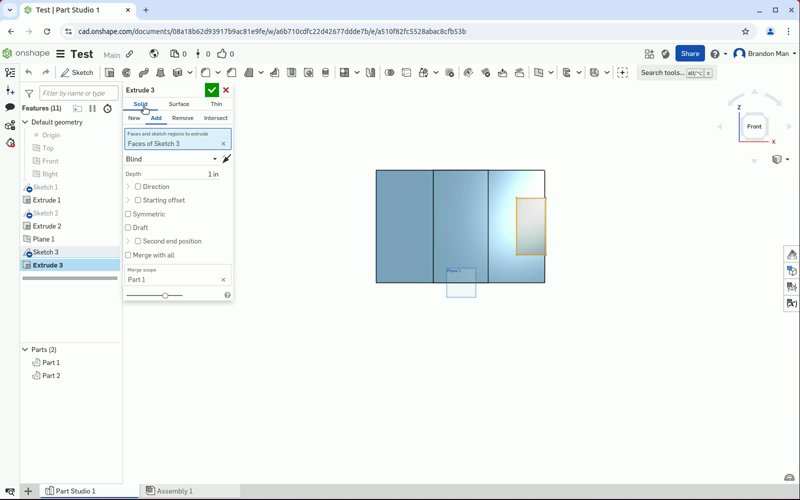
click(143, 106)
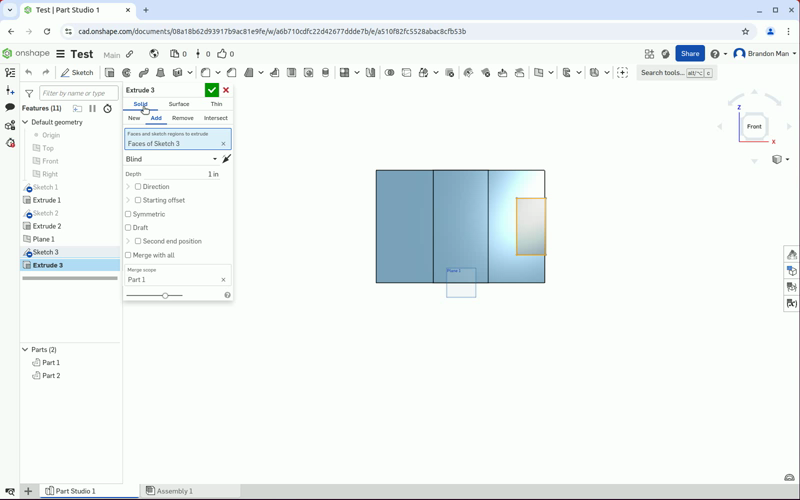
mouse_move(186, 120)
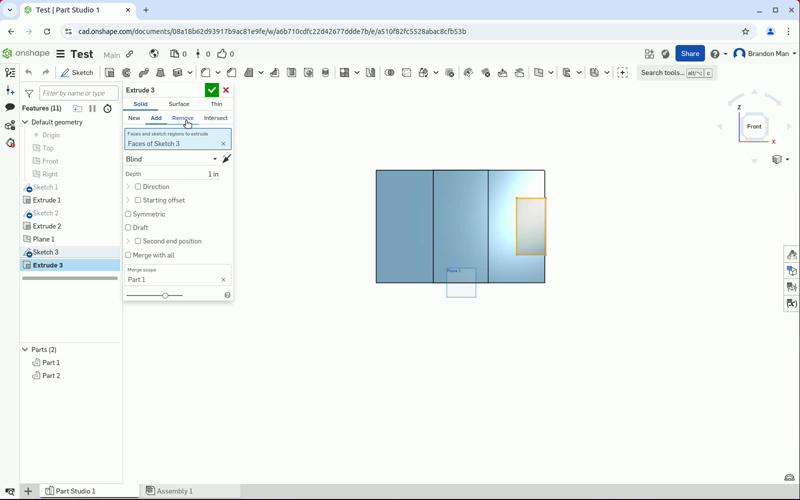
click(186, 120)
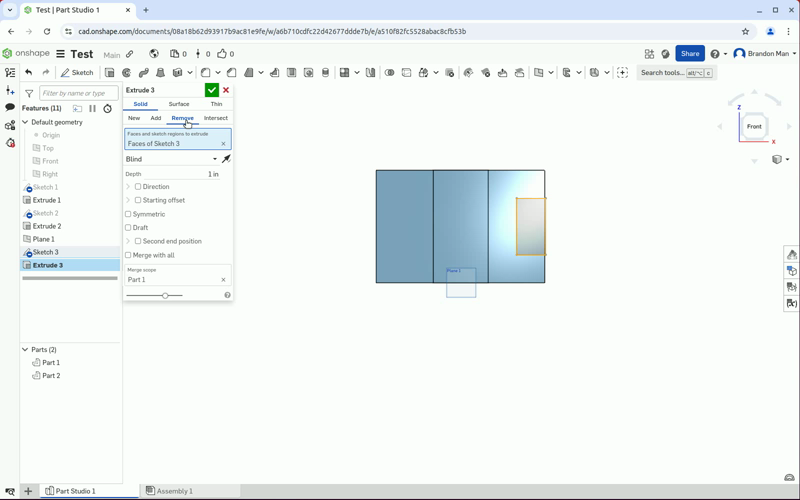
key(tab, 4)
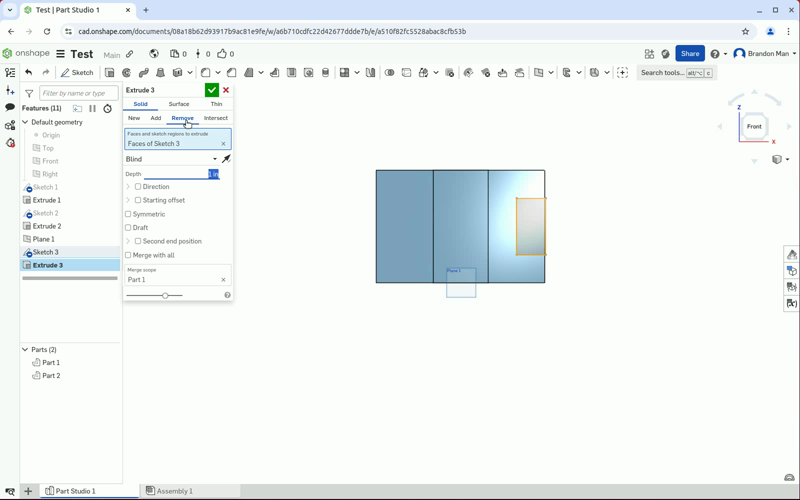
text(14.443)
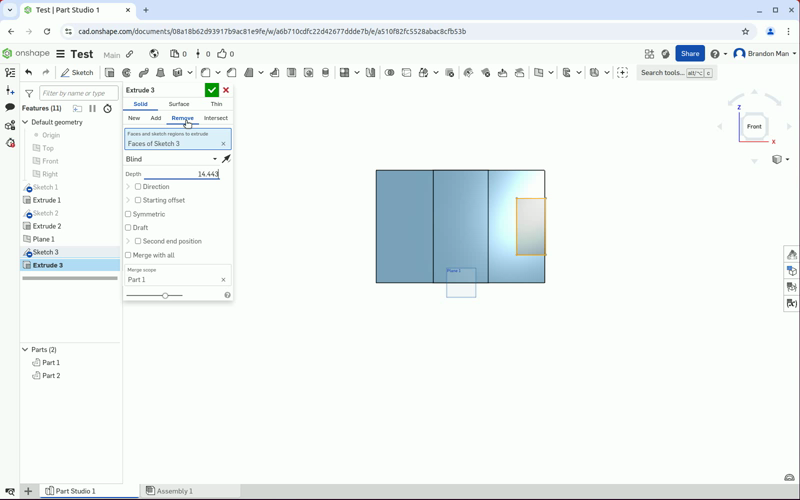
key(tab, 6)
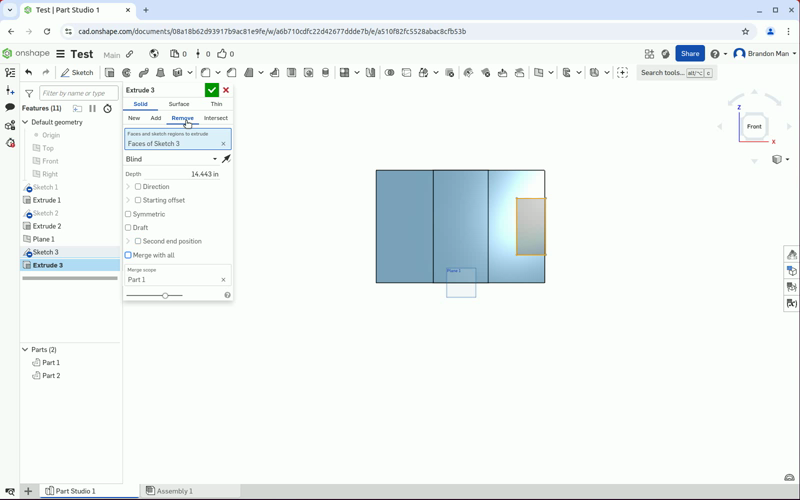
key(space)
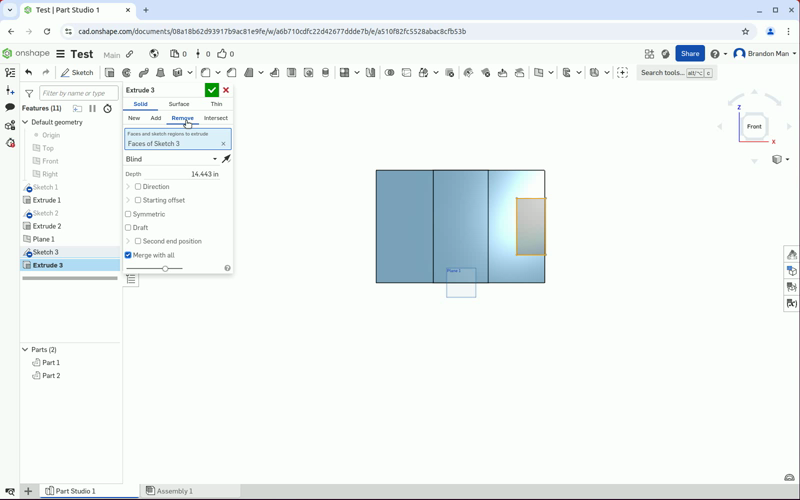
key(enter)
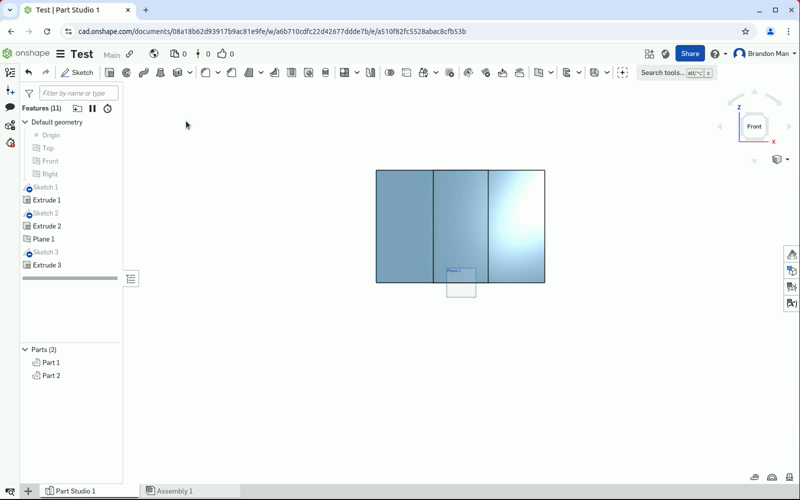
key(shift+h)
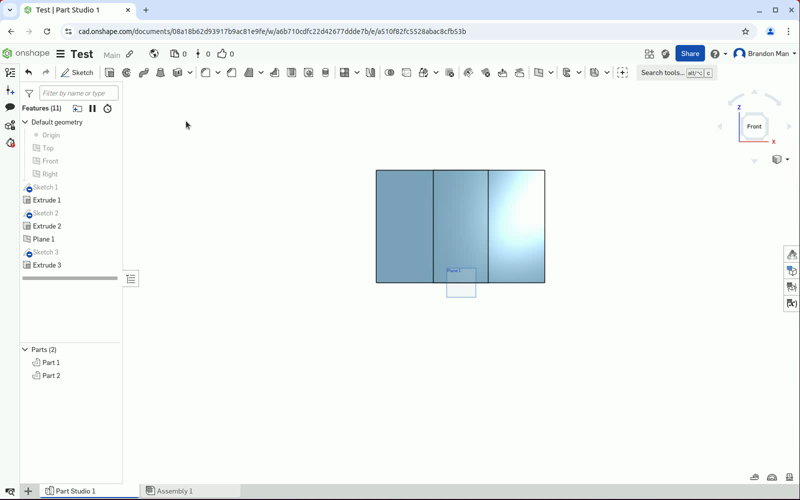
key(shift+h)
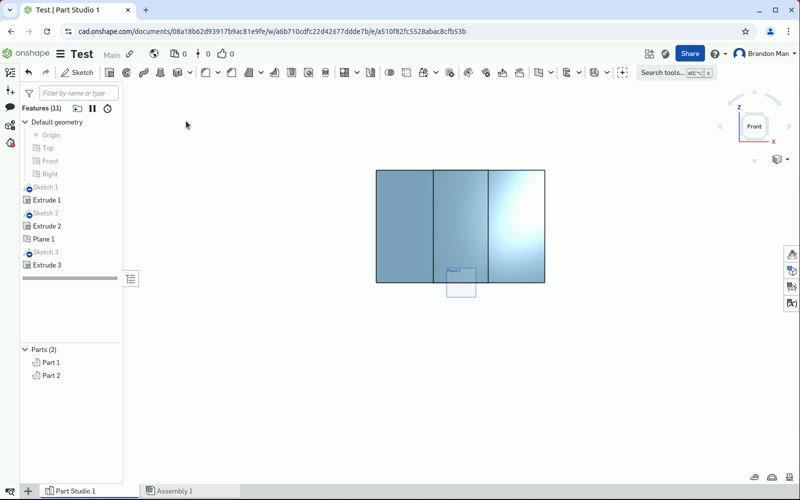
mouse_move(73, 189)
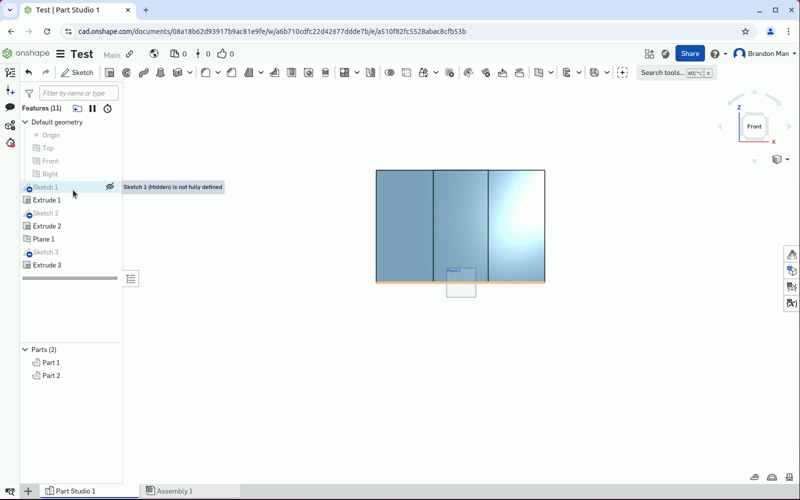
click(73, 189)
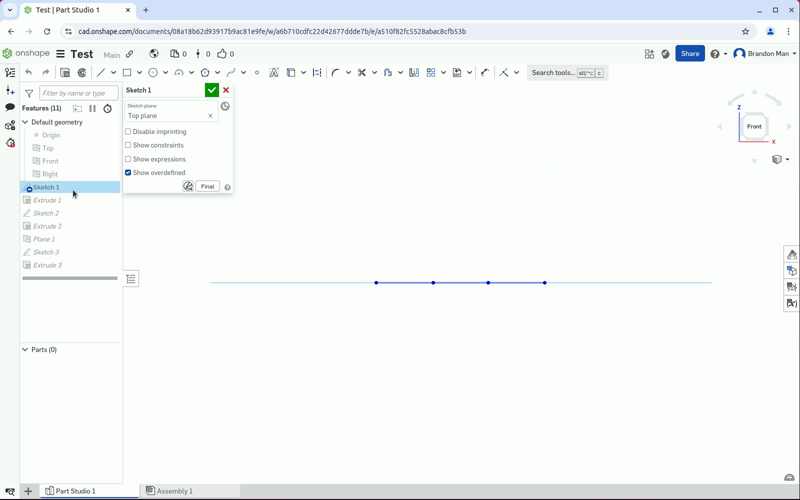
mouse_move(229, 92)
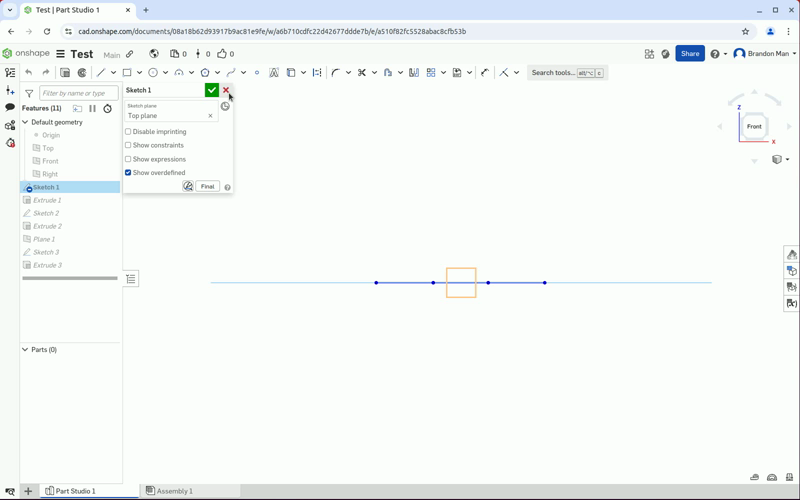
click(229, 92)
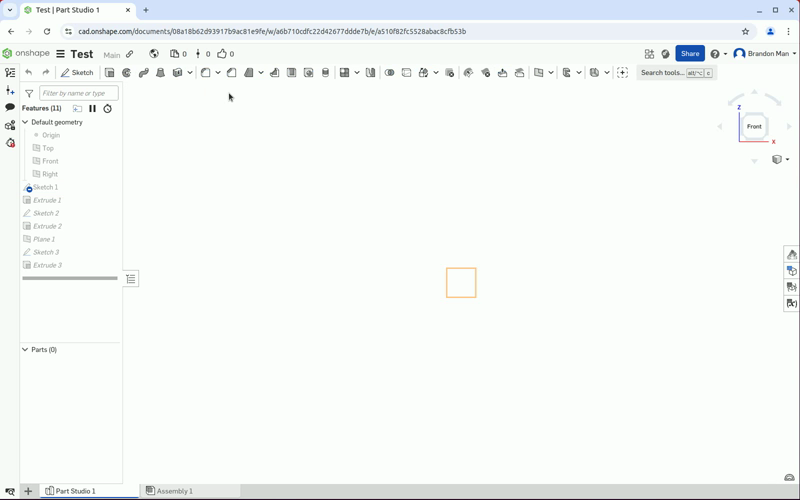
key(shift+s)
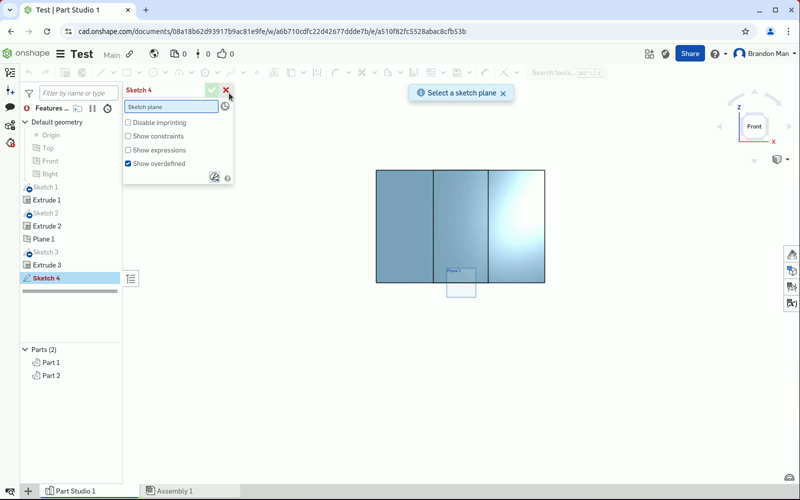
mouse_move(73, 241)
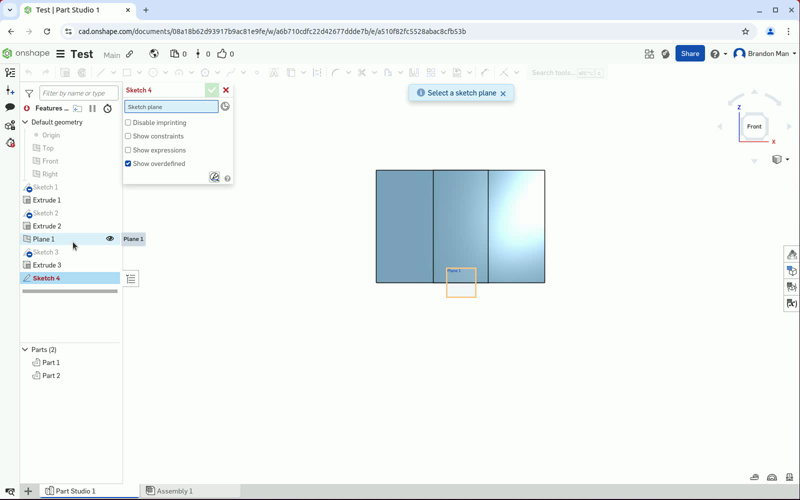
click(73, 241)
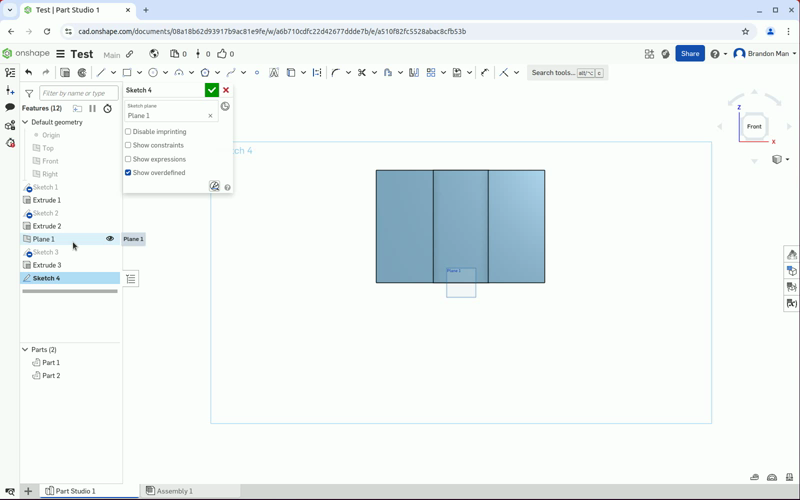
mouse_move(73, 352)
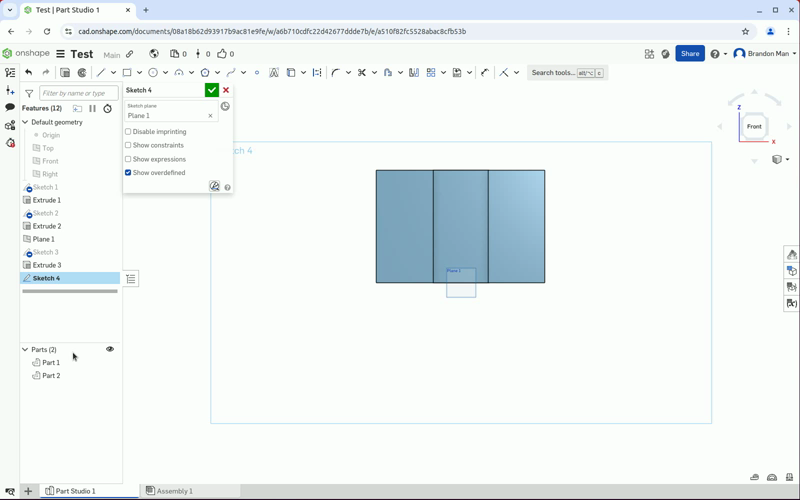
key(y)
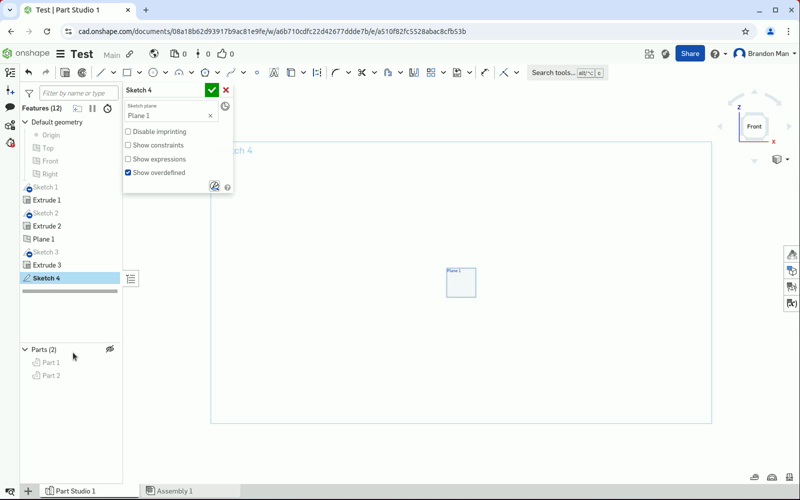
key(l)
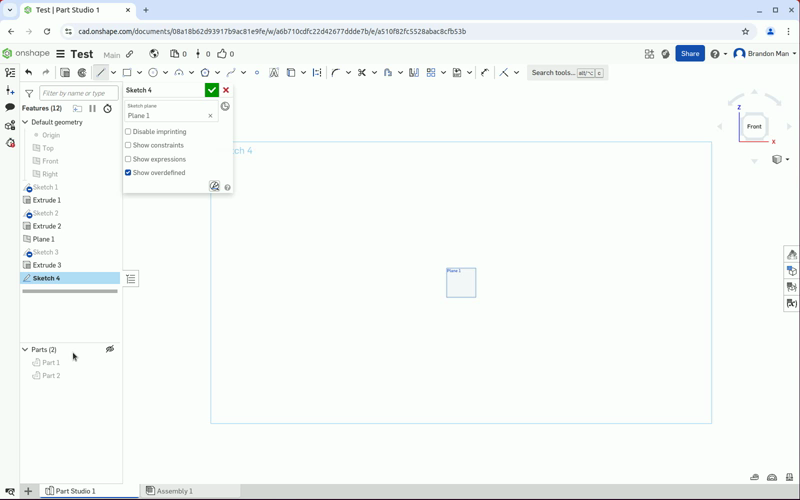
key_down(shift)
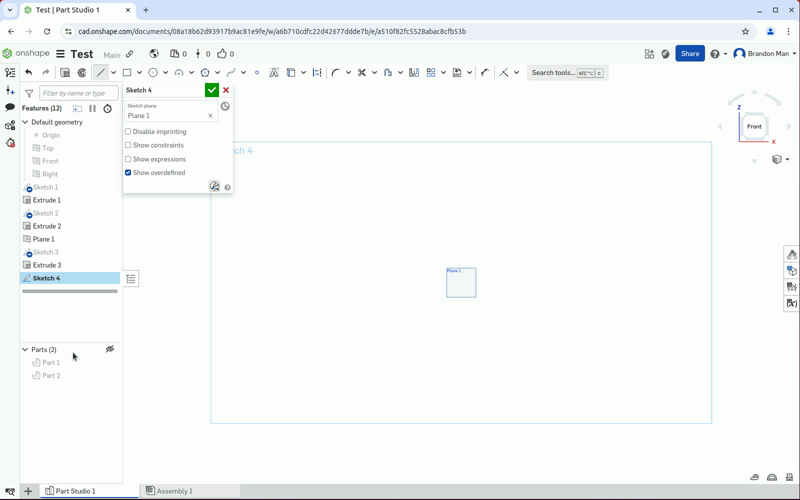
mouse_move(376, 254)
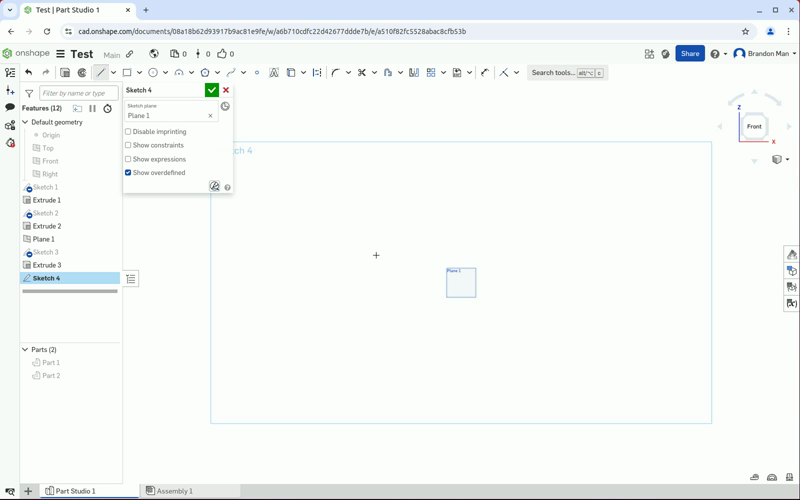
click(376, 254)
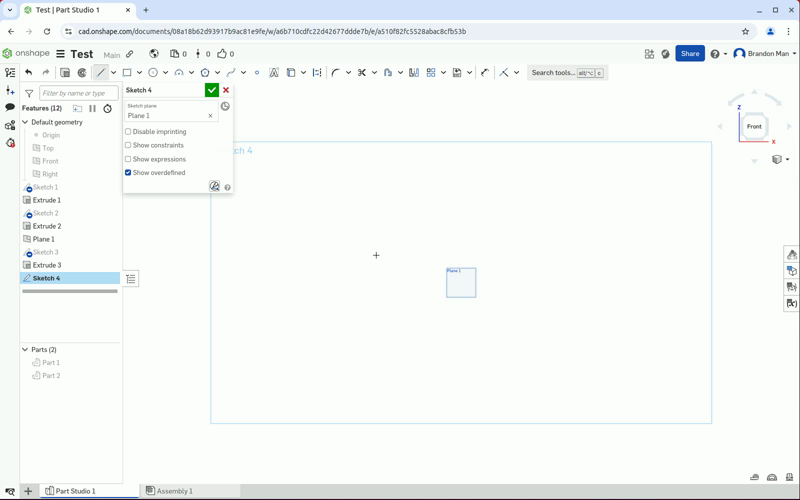
key_up(shift)
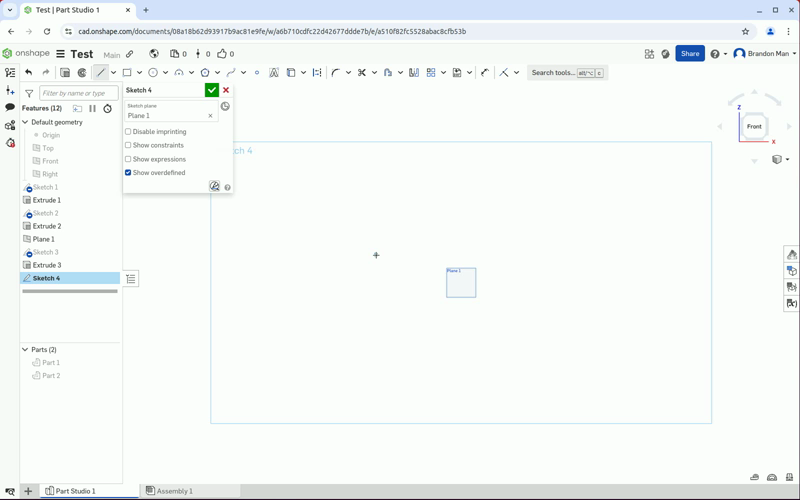
key_down(shift)
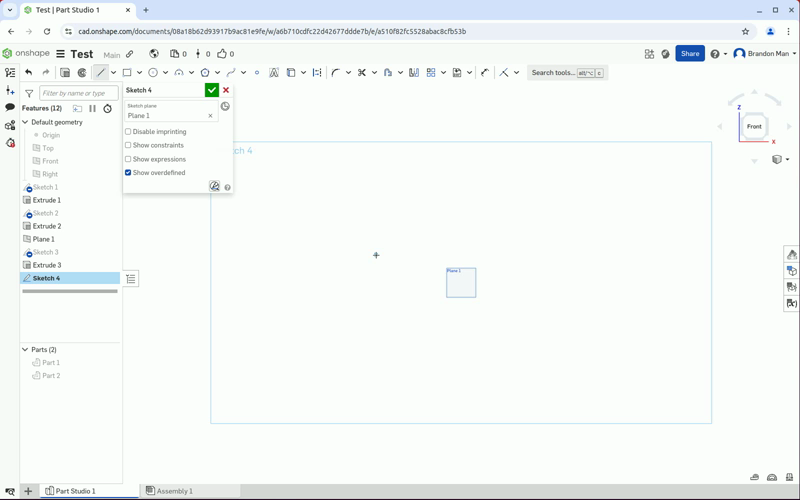
mouse_move(406, 254)
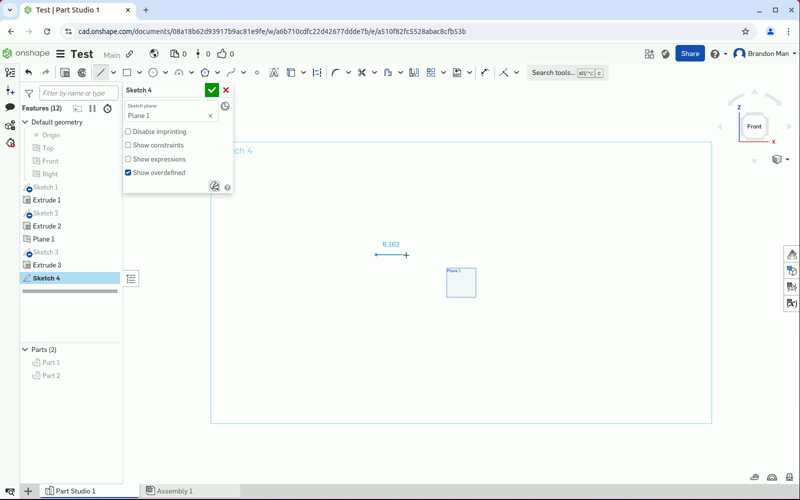
mouse_move(405, 254)
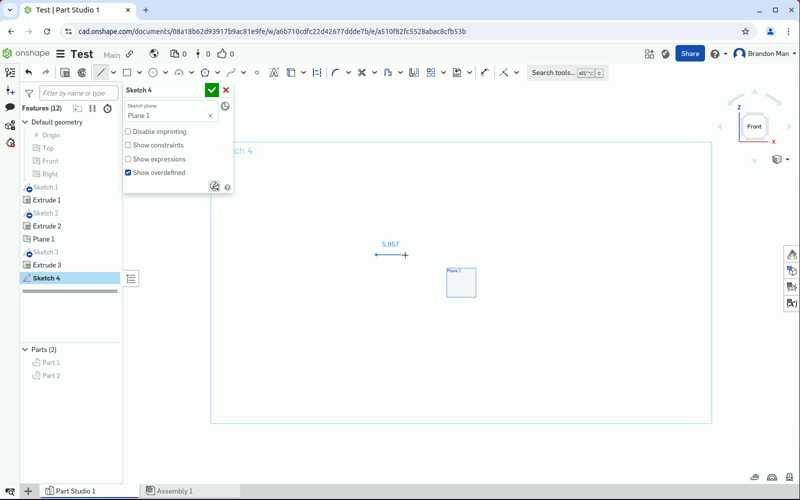
click(405, 254)
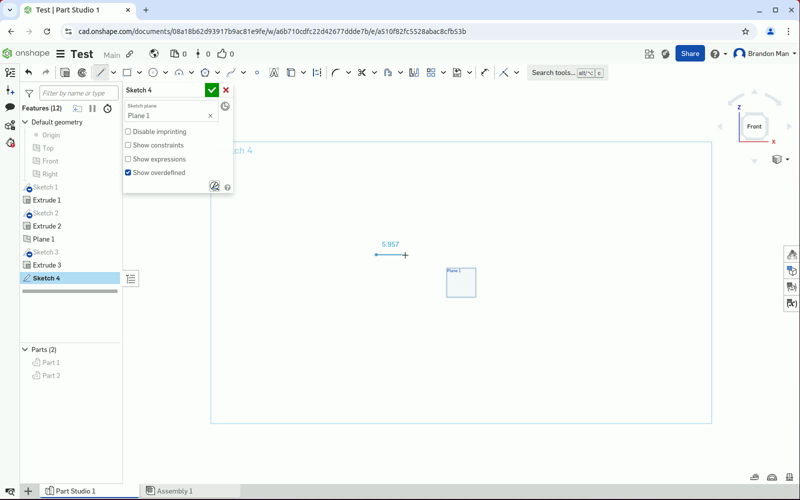
key_up(shift)
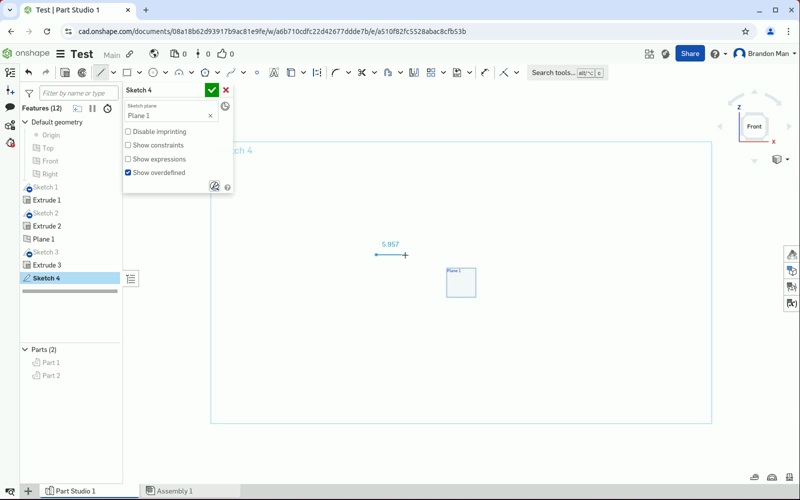
key_down(shift)
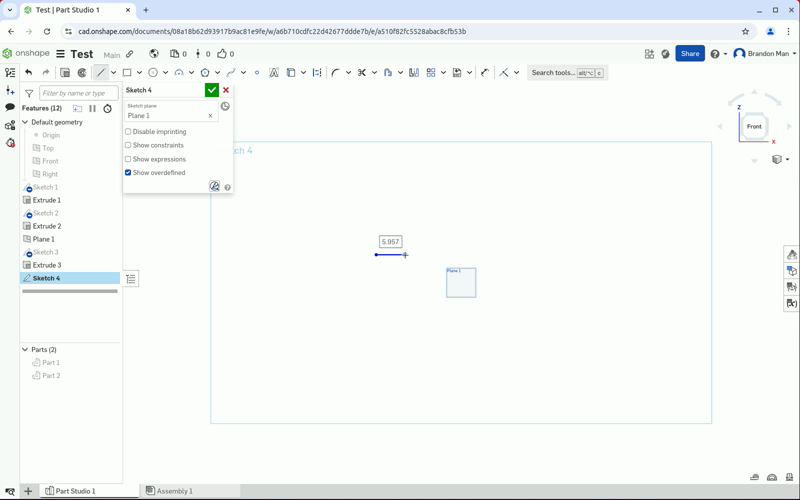
mouse_move(435, 254)
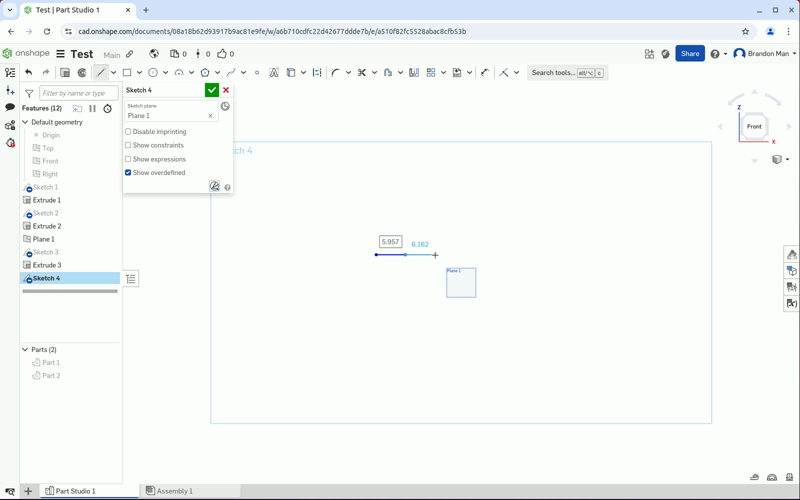
mouse_move(405, 198)
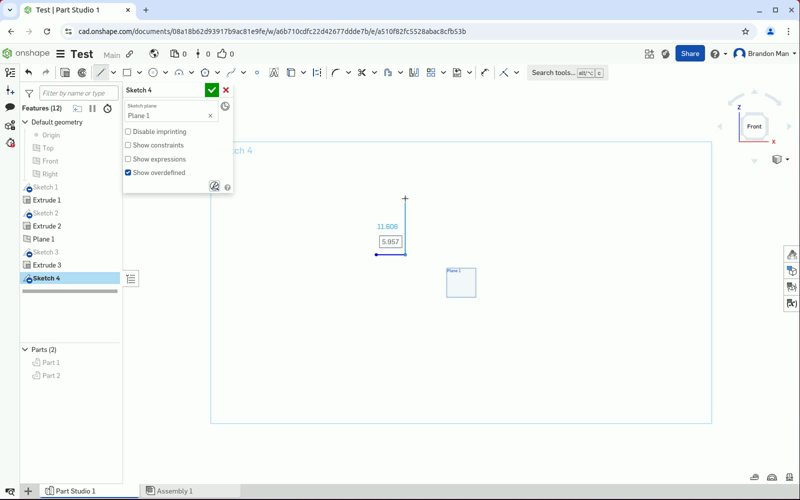
click(405, 198)
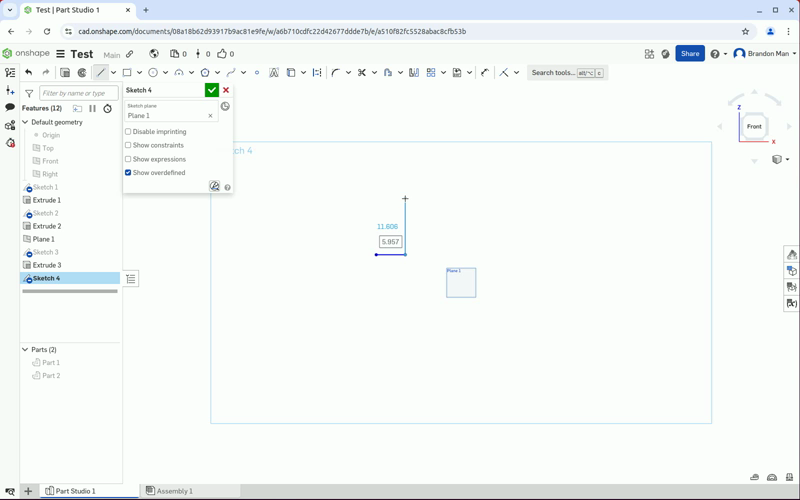
key_up(shift)
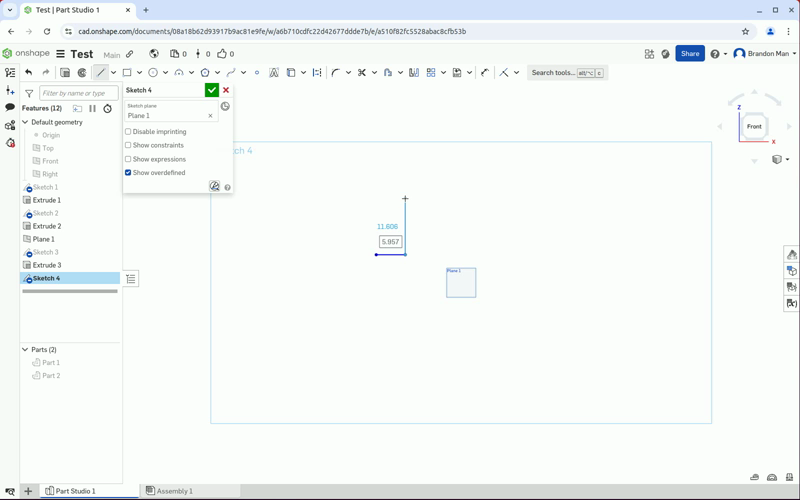
key_down(shift)
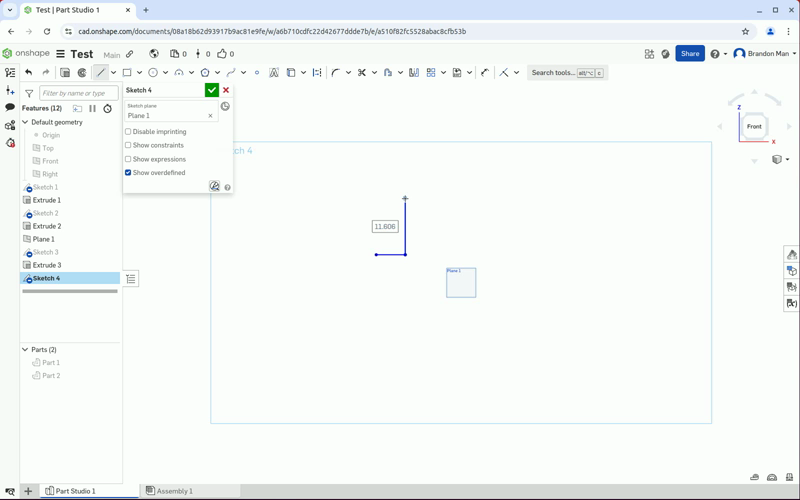
mouse_move(435, 198)
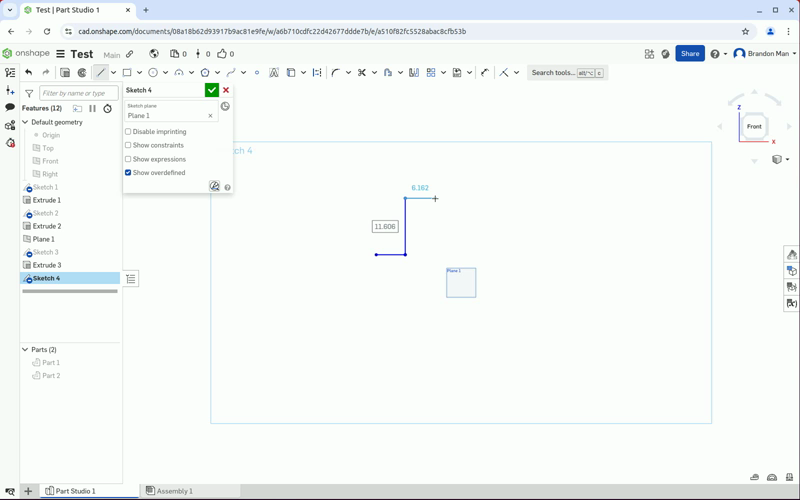
mouse_move(376, 198)
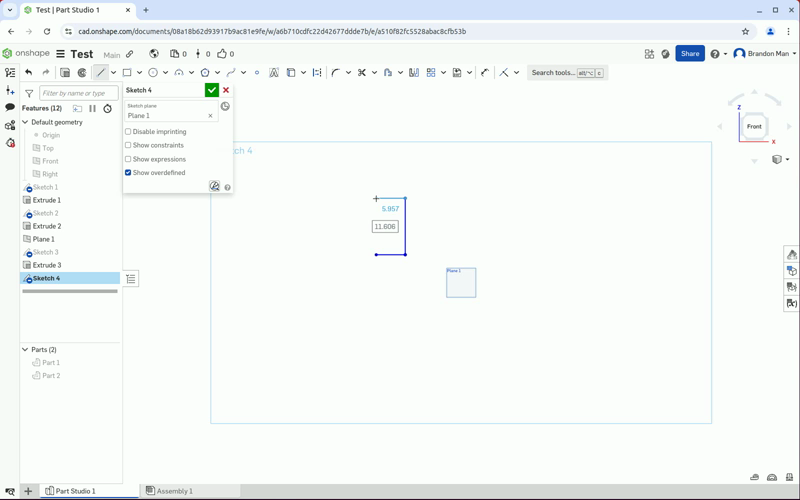
click(376, 198)
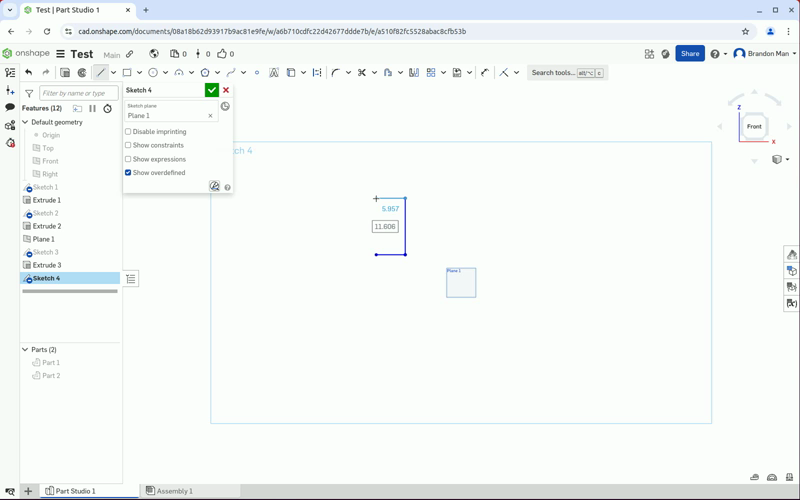
key_up(shift)
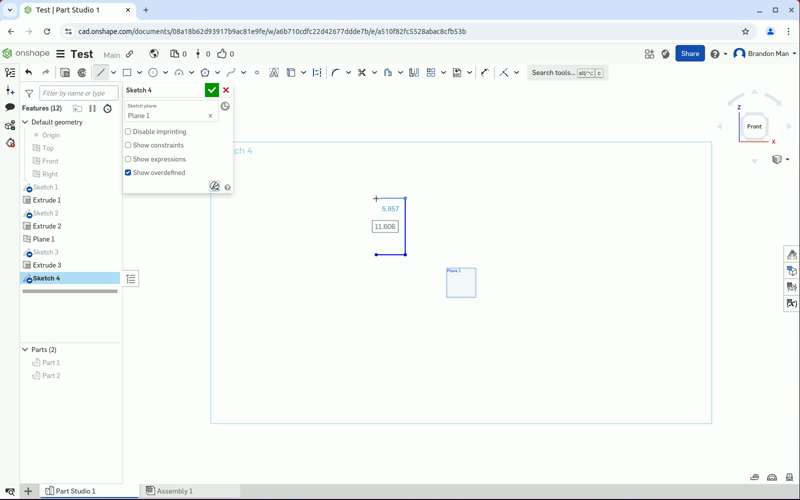
mouse_move(406, 198)
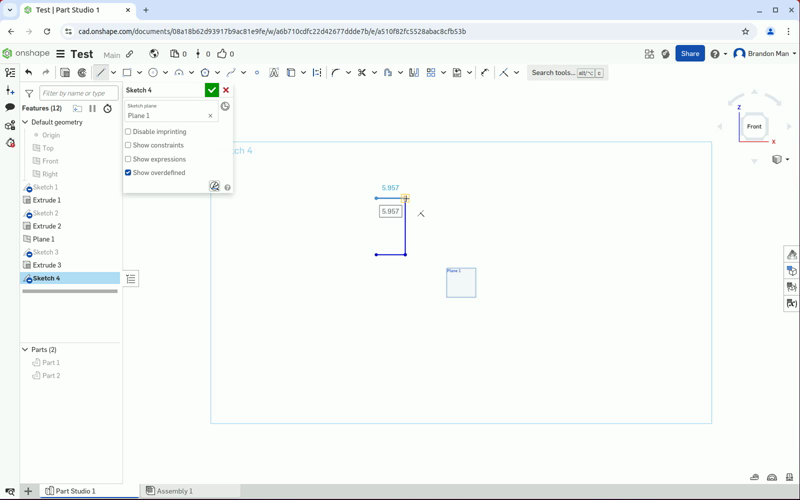
key_down(shift)
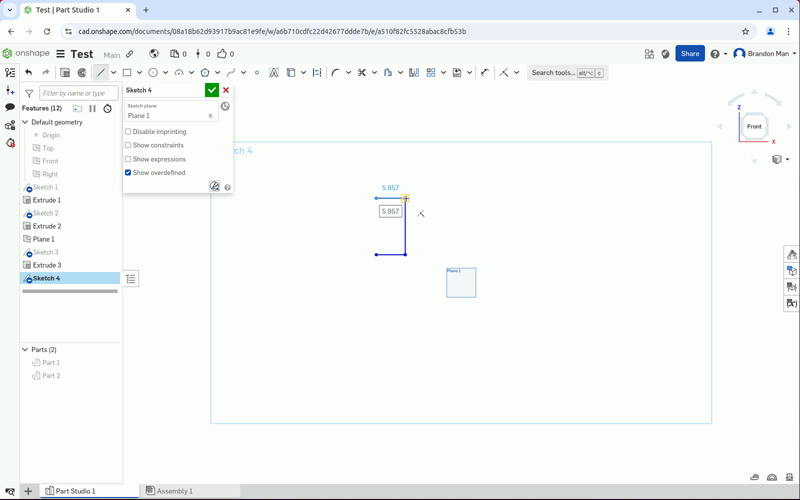
mouse_move(376, 254)
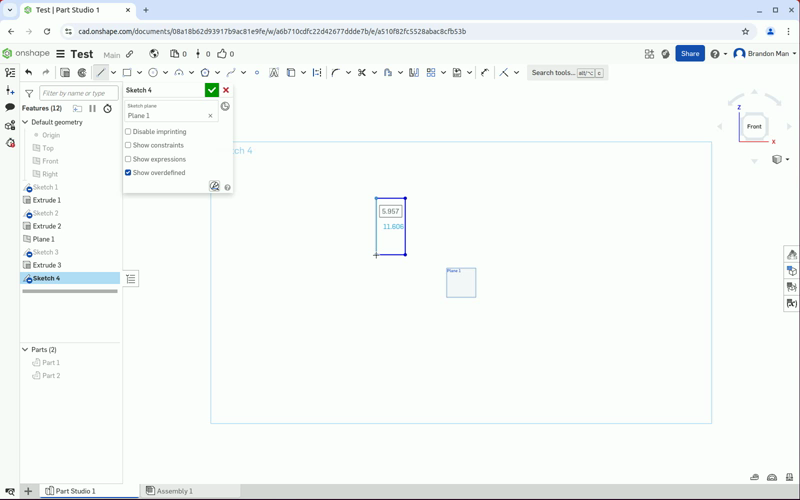
key_up(shift)
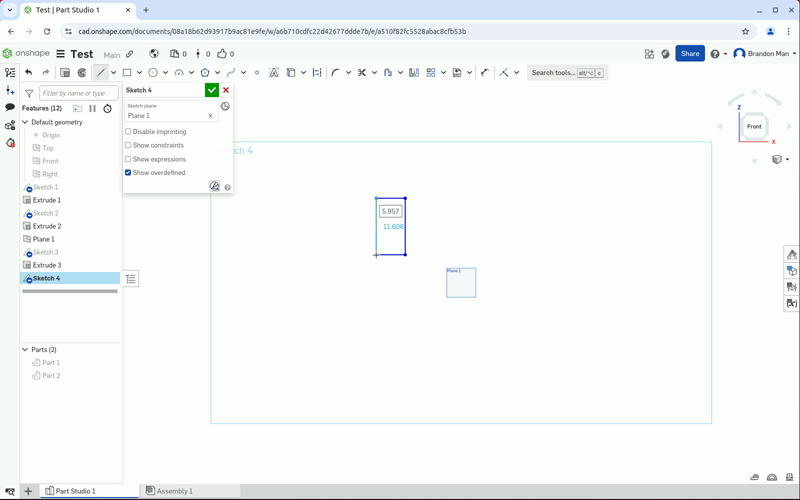
click(376, 254)
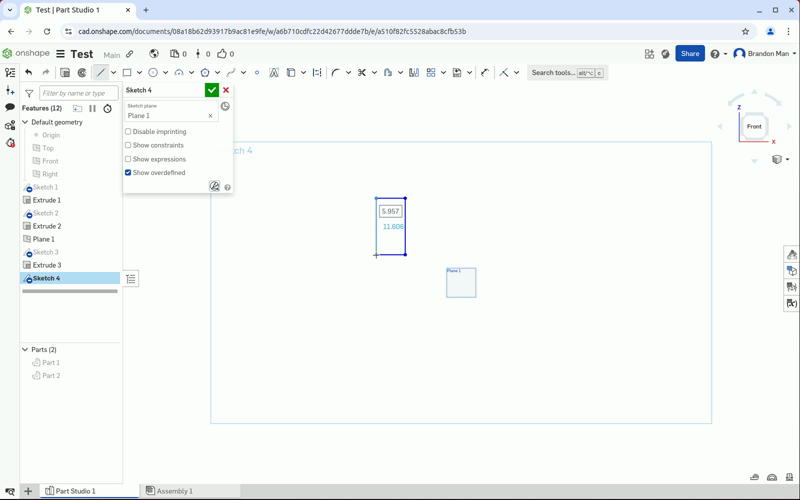
key(esc)
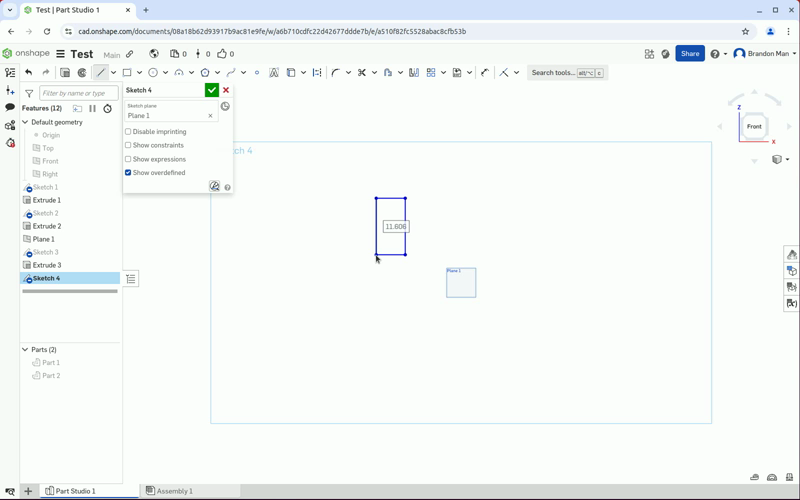
mouse_move(402, 224)
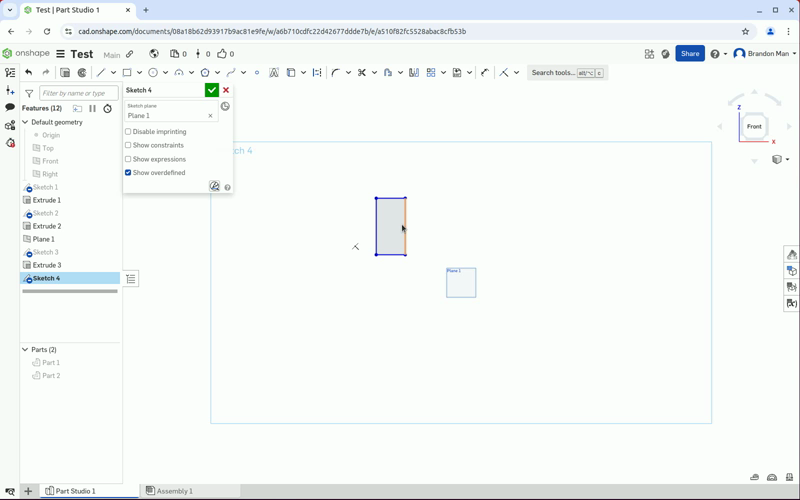
scroll(6)
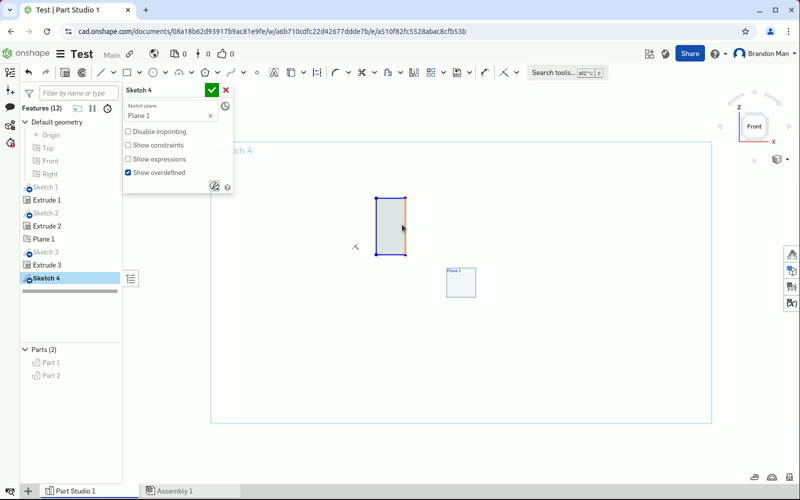
scroll(6)
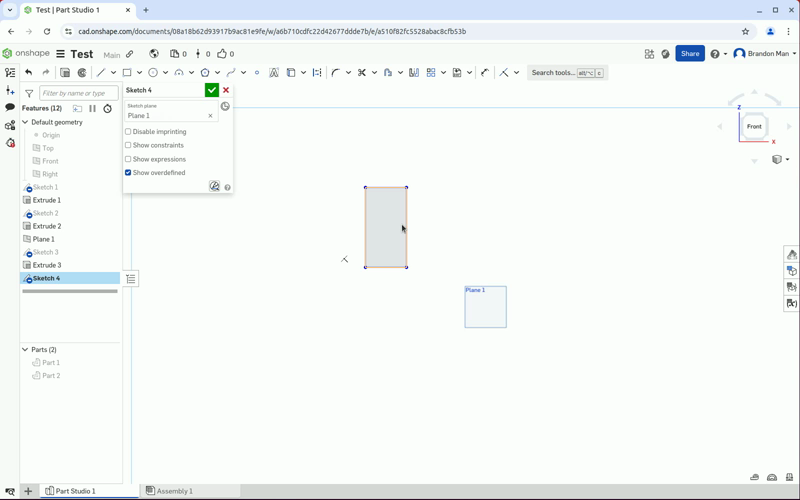
scroll(6)
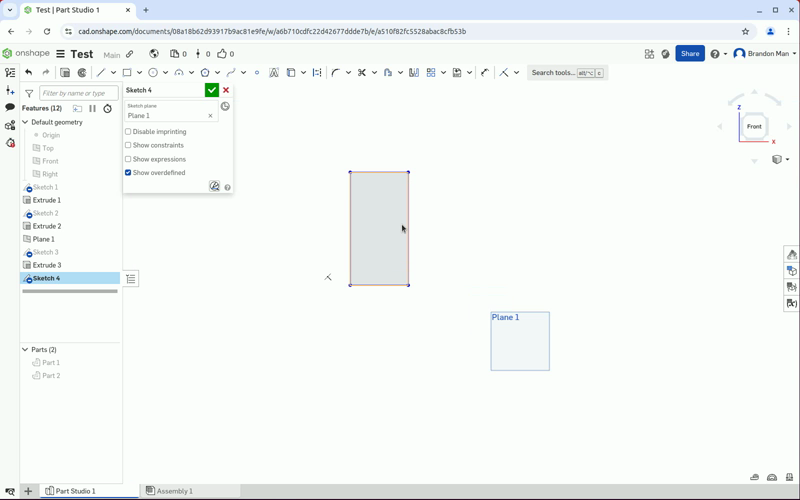
scroll(6)
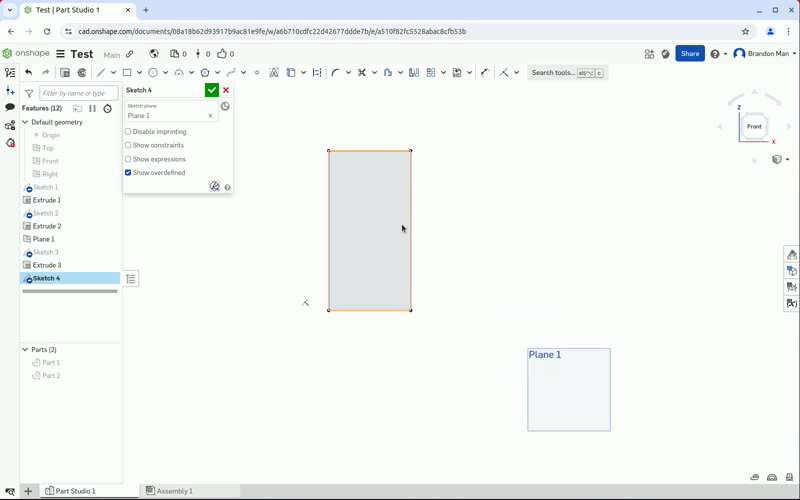
scroll(6)
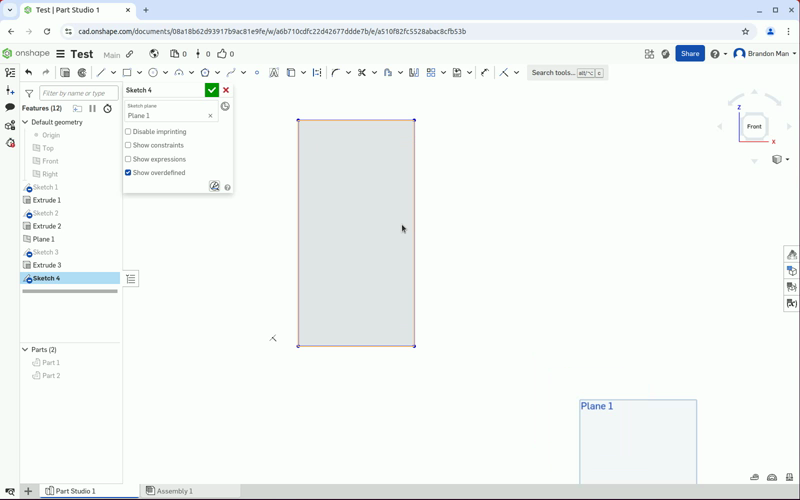
scroll(6)
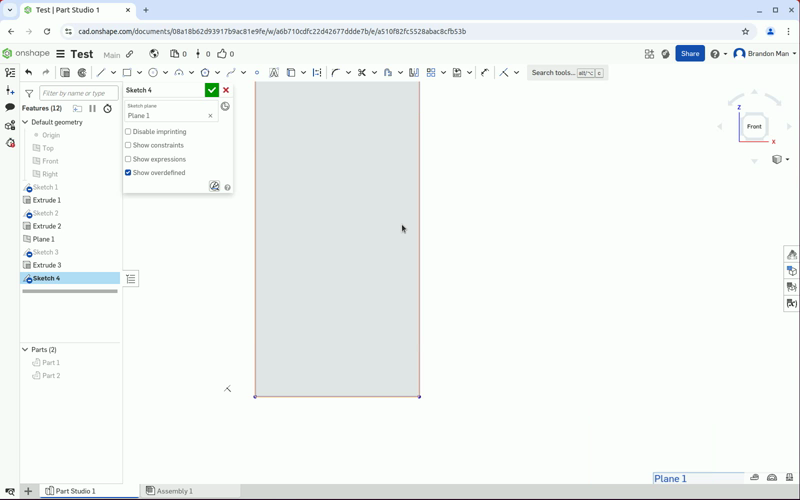
scroll(6)
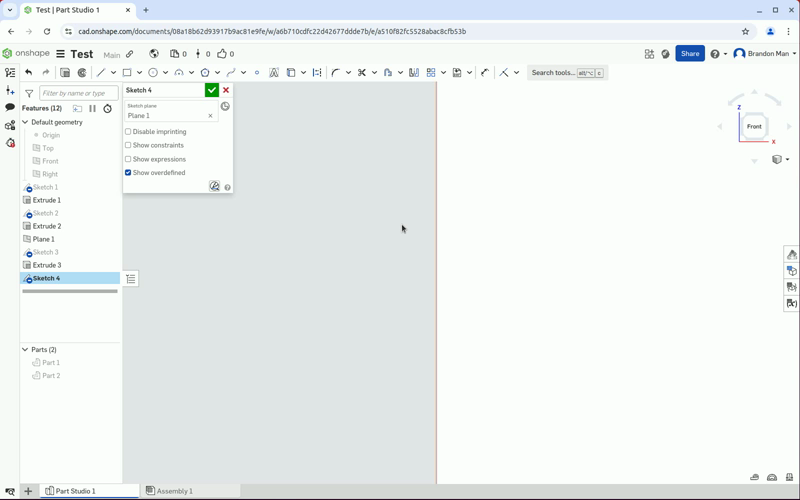
click(402, 224)
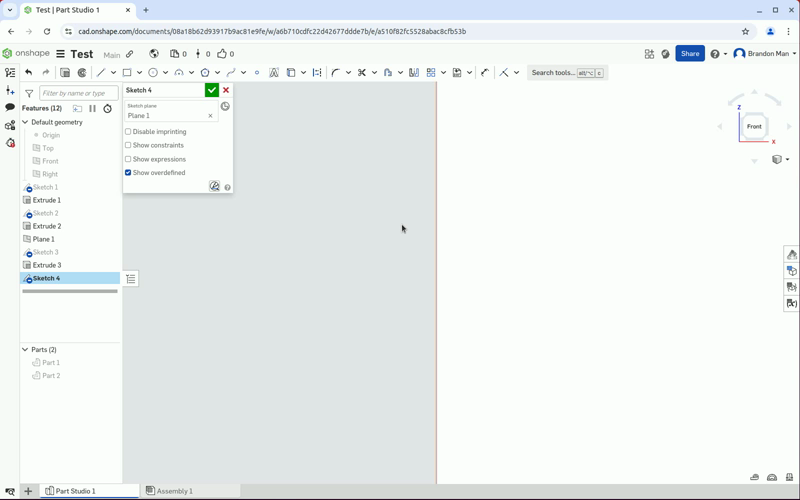
scroll(-6)
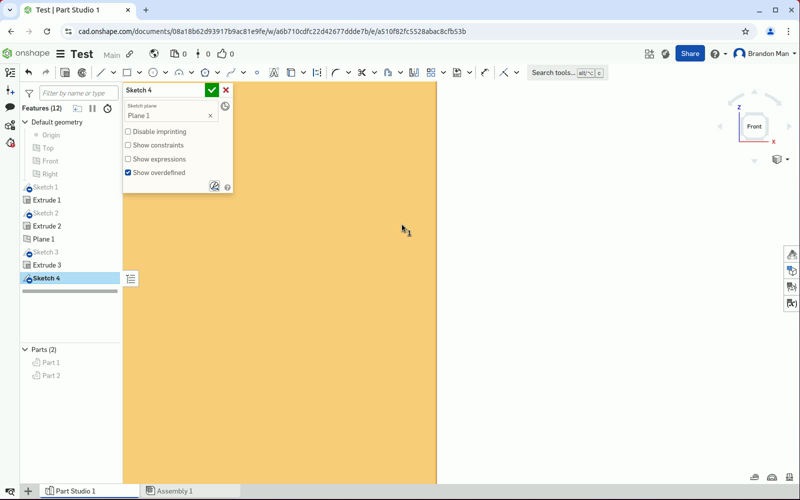
scroll(-6)
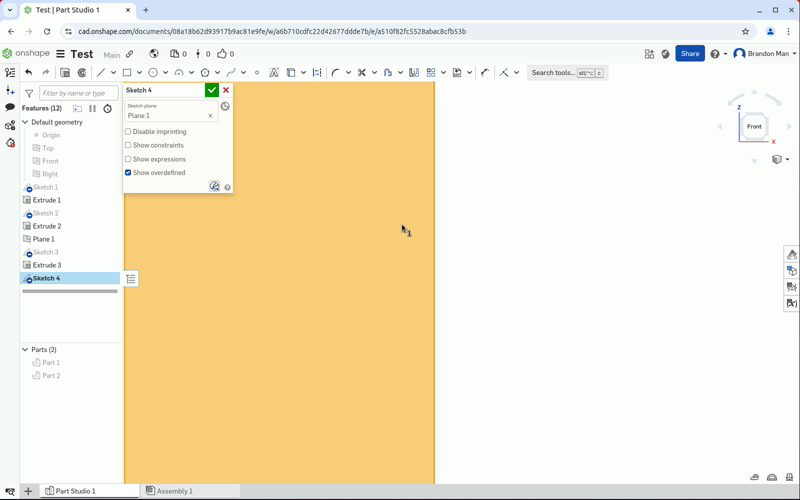
scroll(-6)
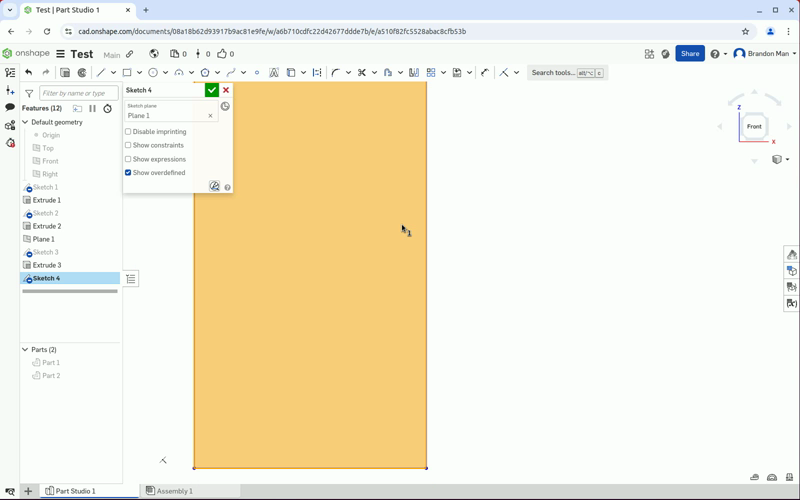
scroll(-6)
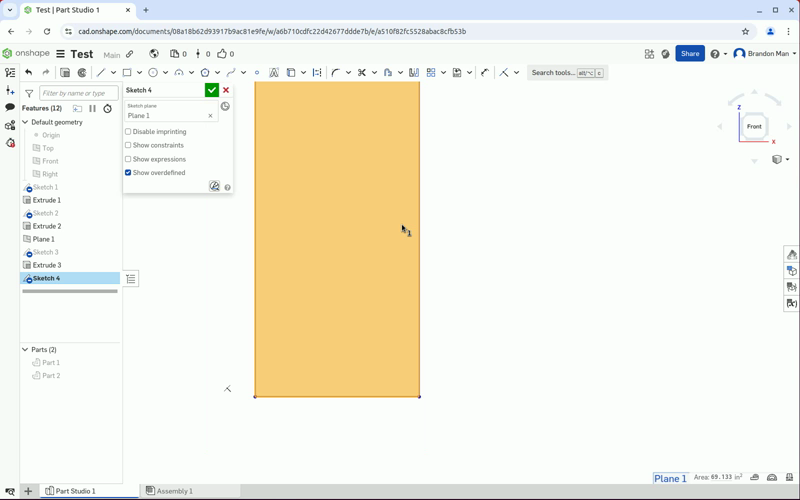
scroll(-6)
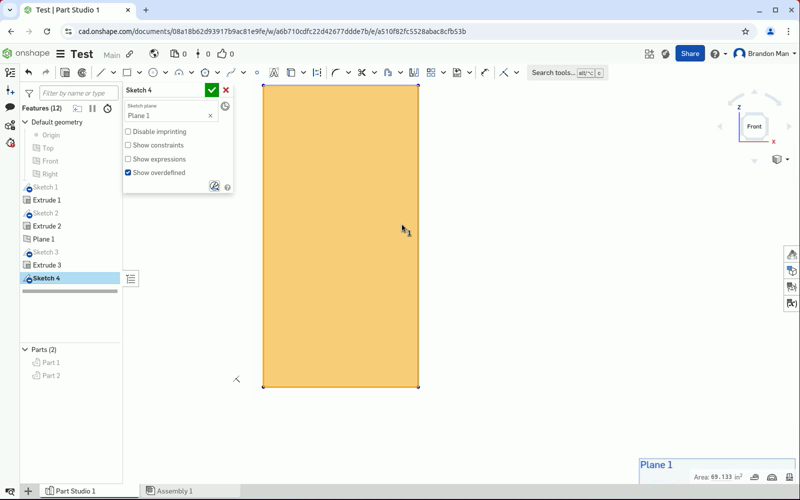
scroll(-6)
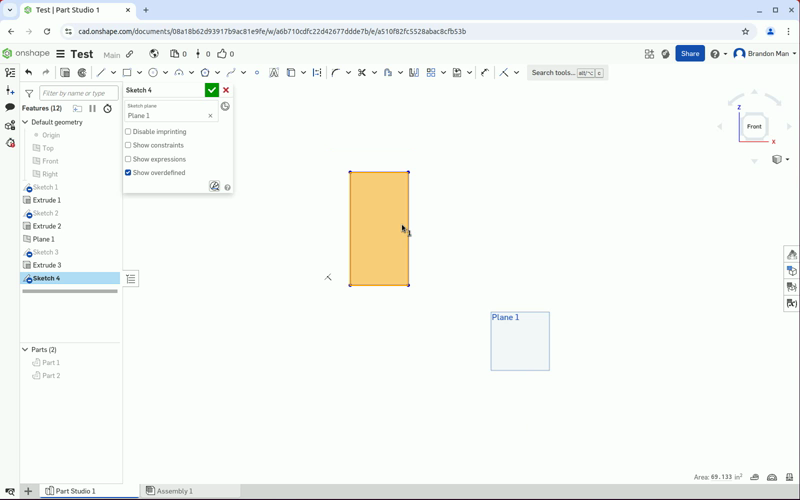
scroll(-6)
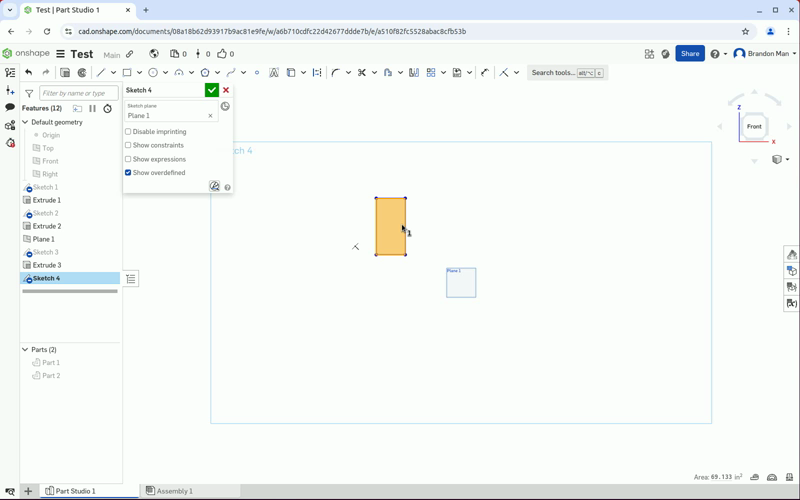
mouse_move(73, 352)
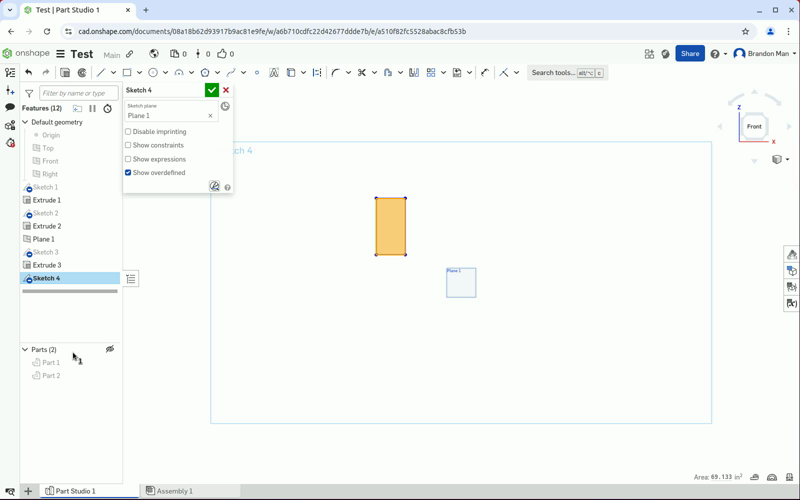
key(shift+y)
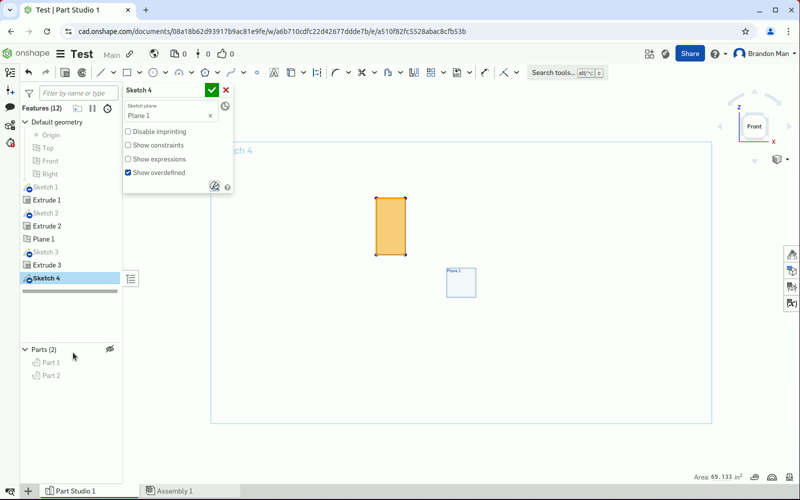
key(shift+e)
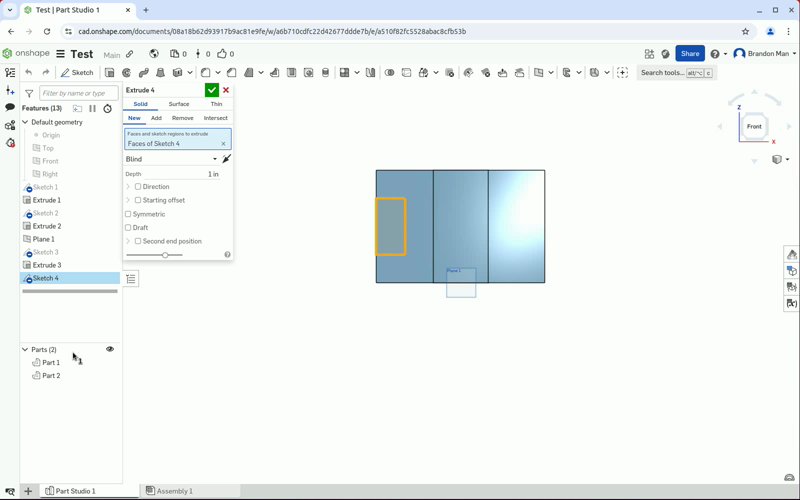
mouse_move(143, 106)
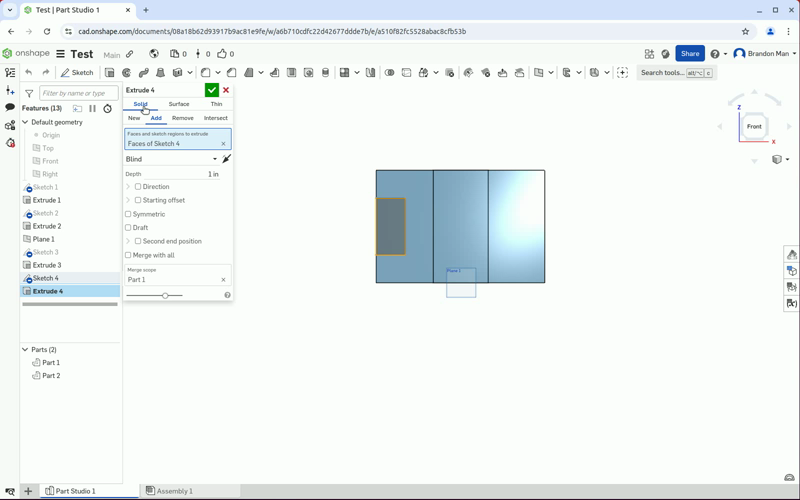
click(143, 106)
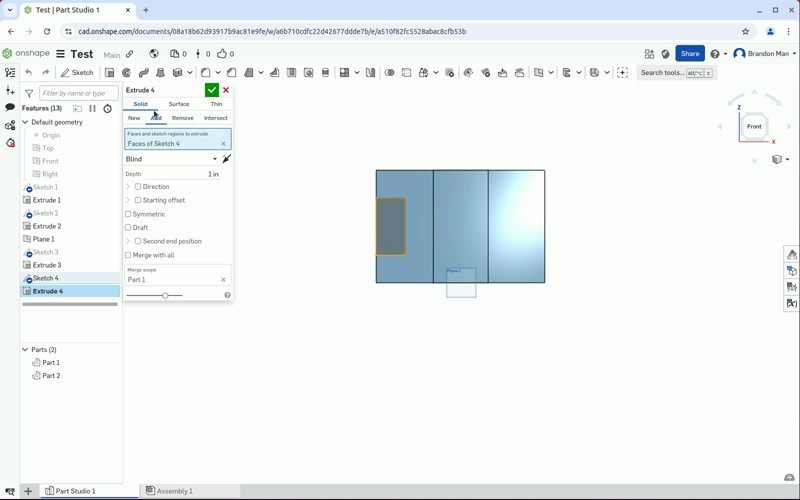
mouse_move(186, 120)
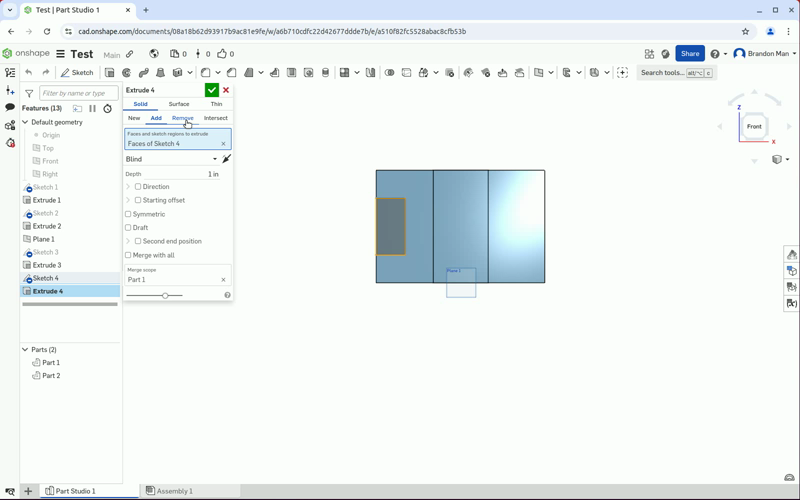
click(186, 120)
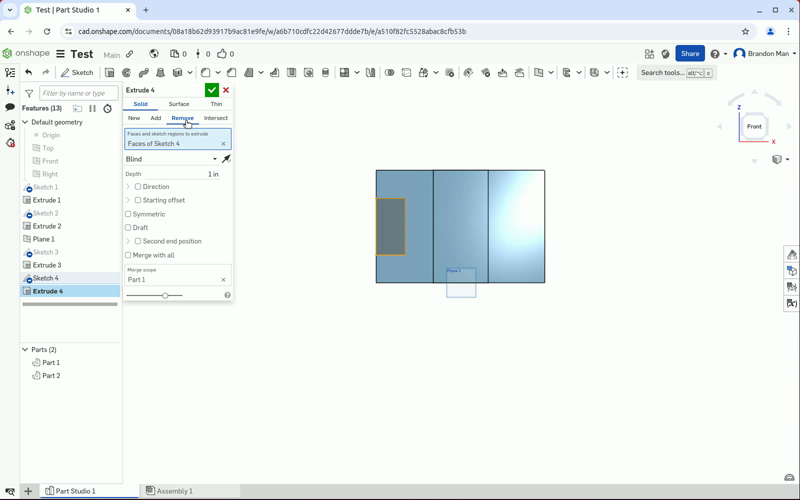
key(tab, 4)
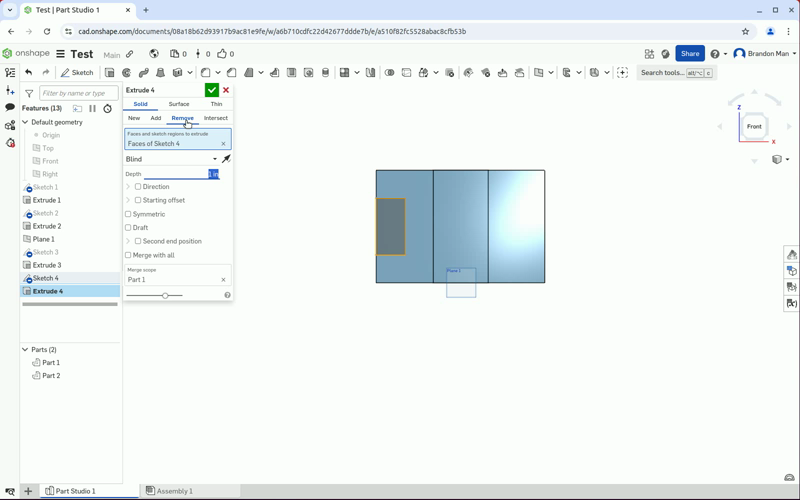
text(14.443)
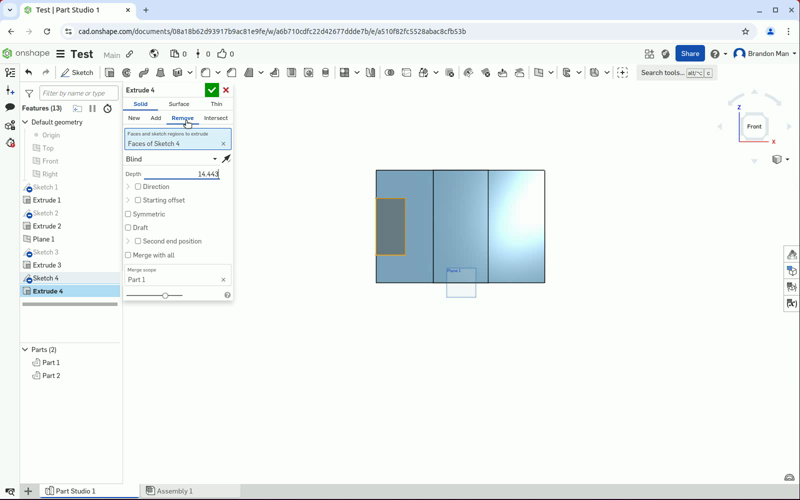
key(tab, 6)
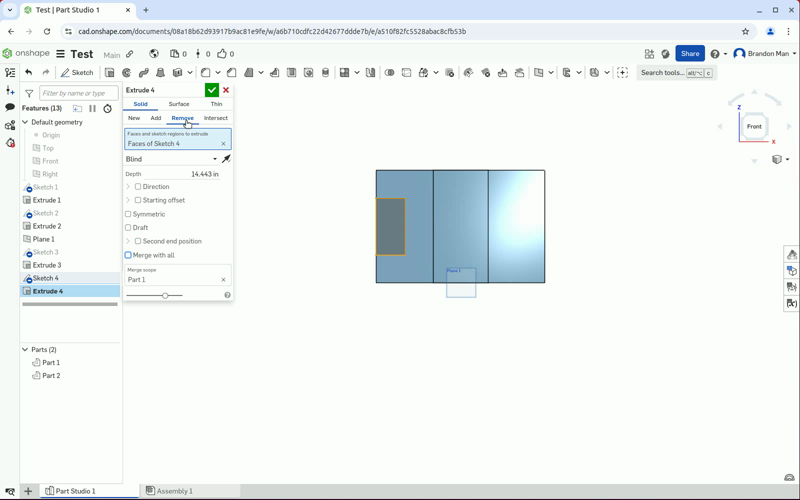
key(space)
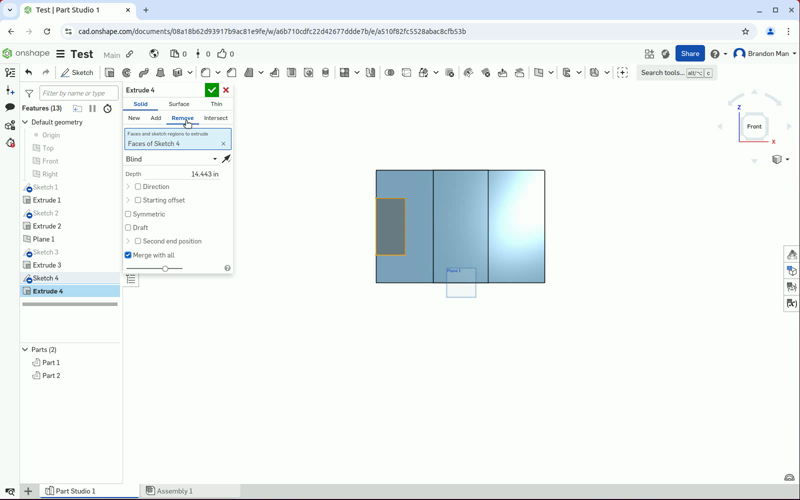
key(enter)
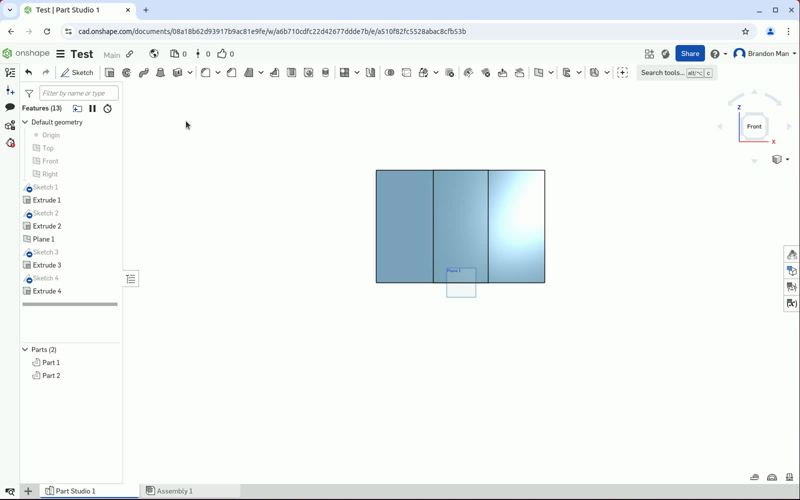
key(shift+h)
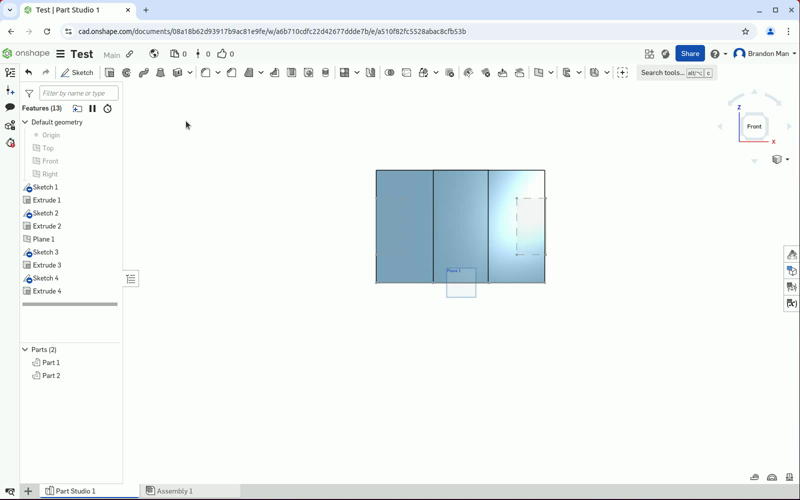
key(shift+h)
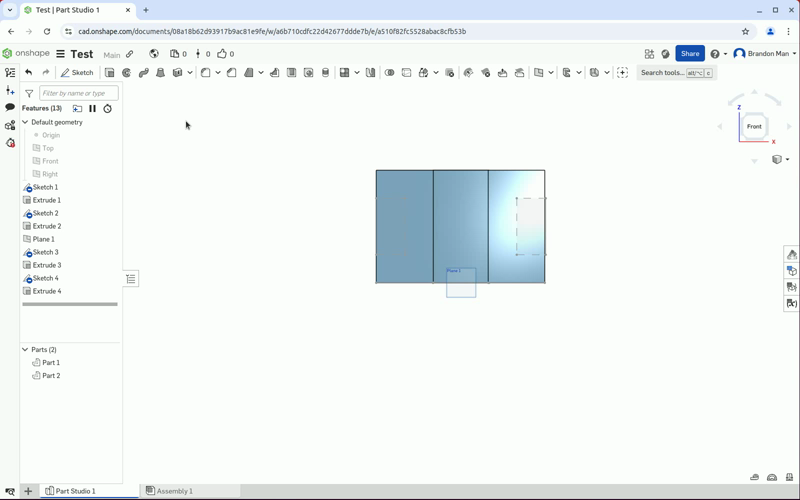
key(shift+7)
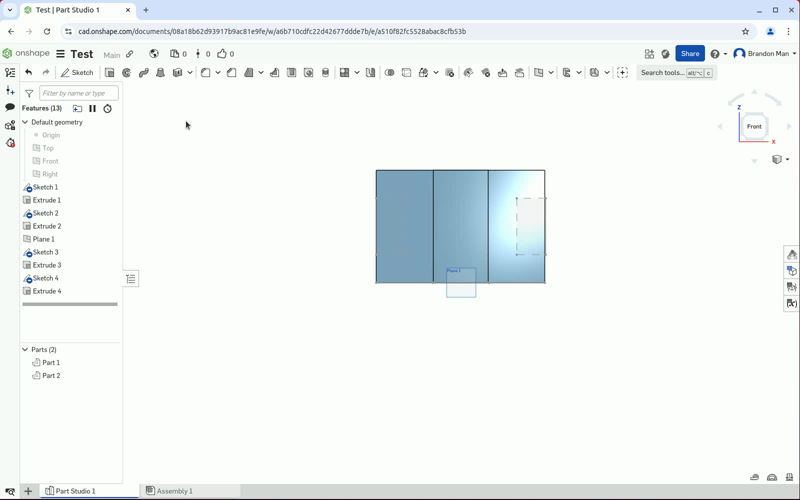
key(left, 2)
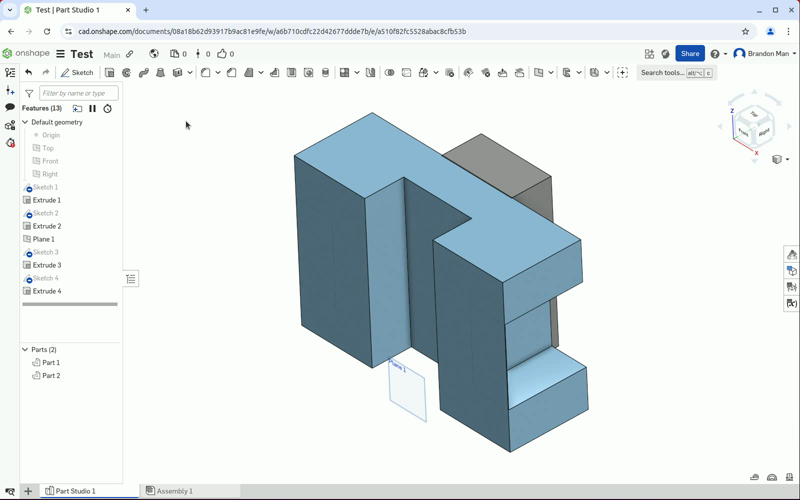
key(down, 2)
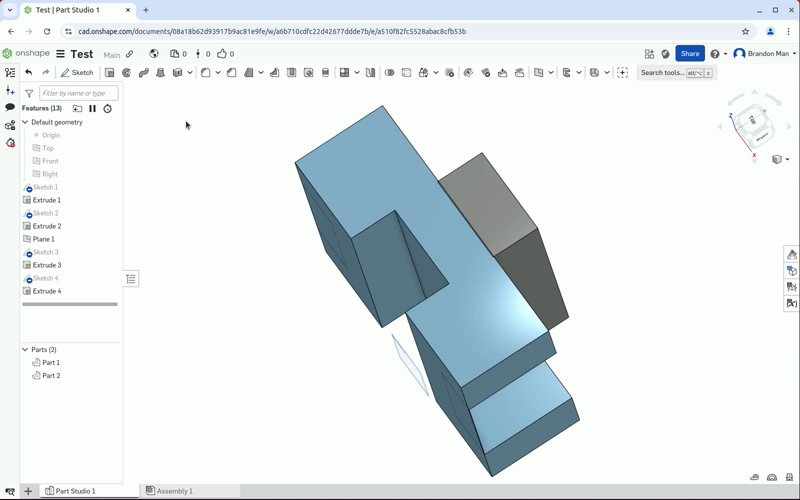
key(up, 2)
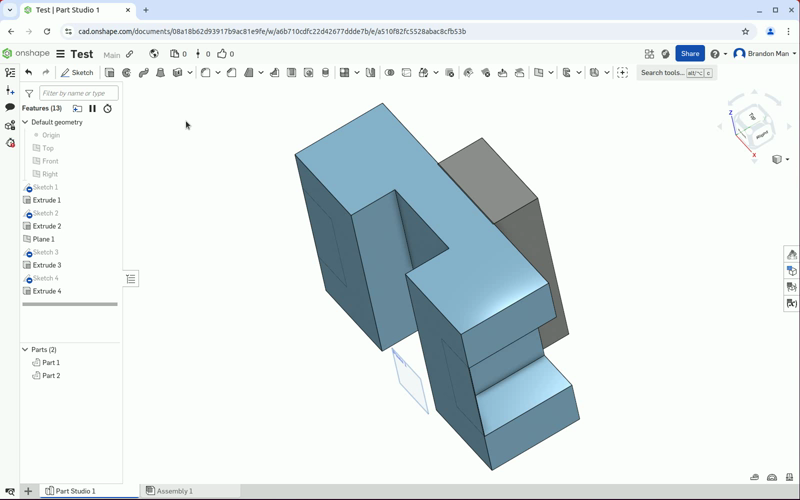
key(right, 2)
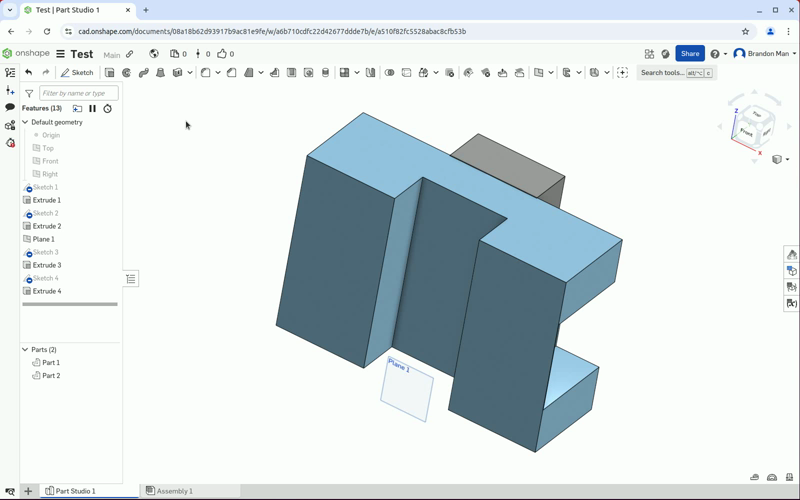
mouse_move(73, 189)
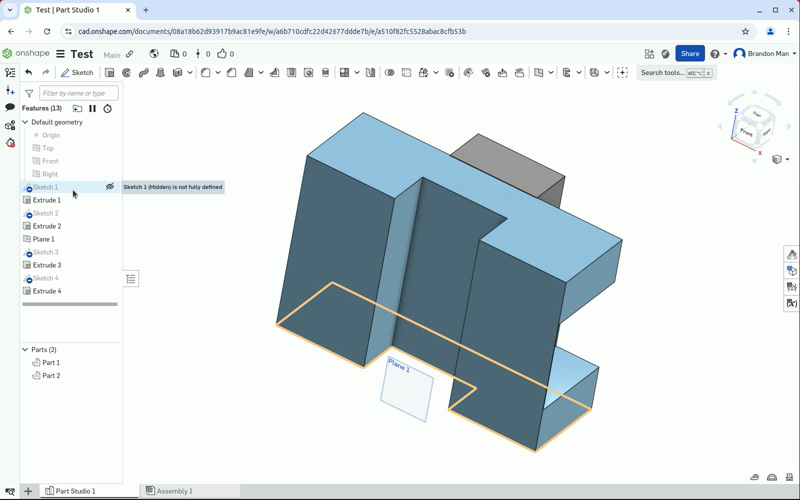
click(73, 189)